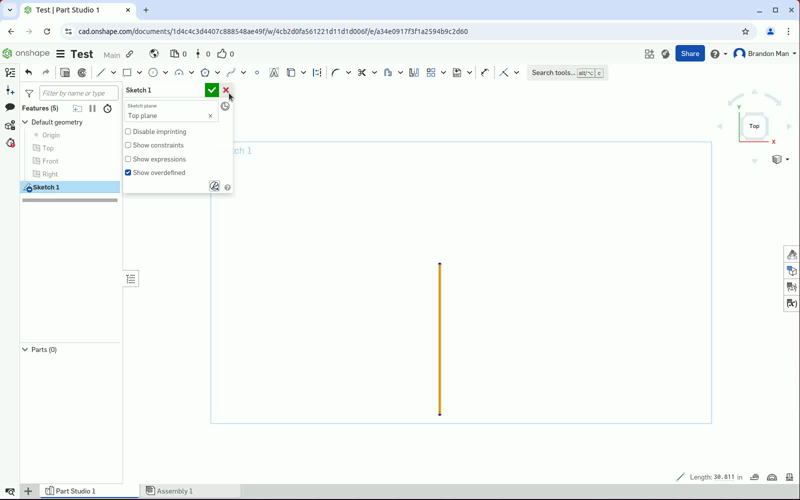
key(shift+h)
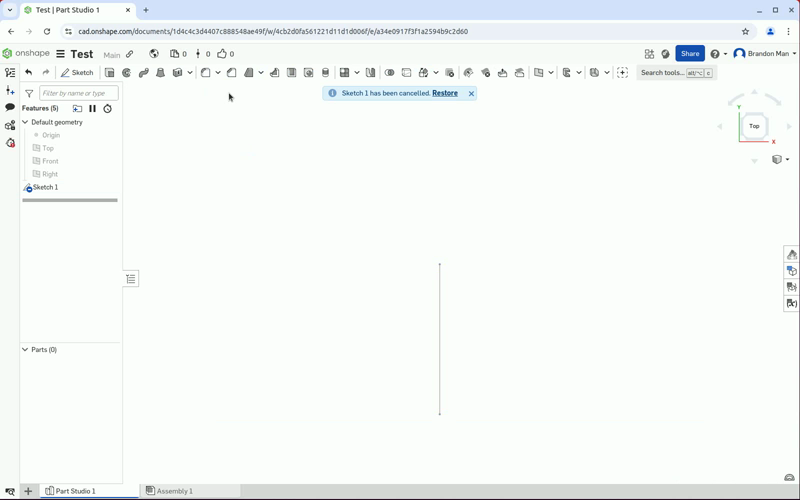
key(shift+s)
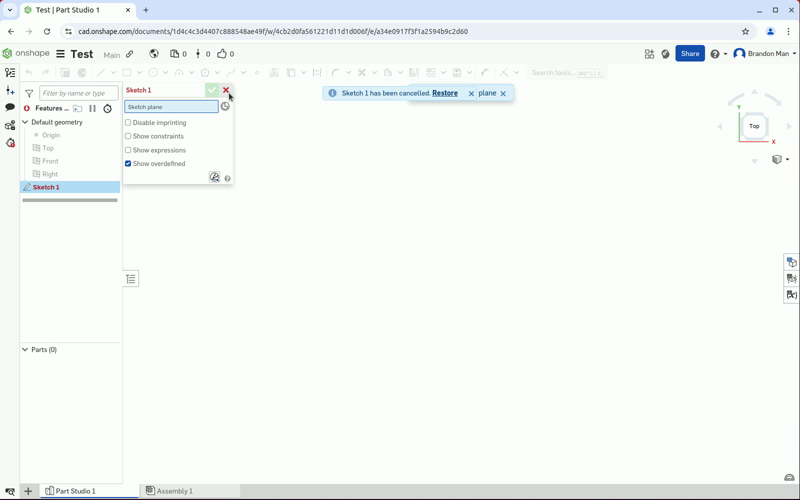
mouse_move(73, 150)
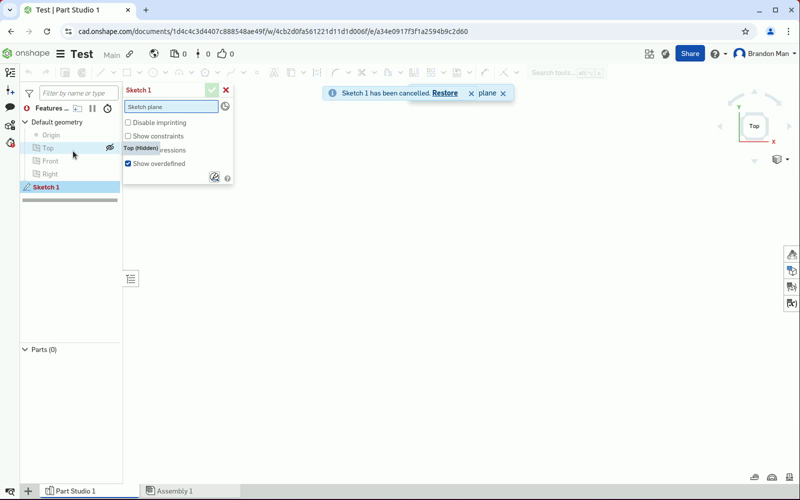
click(73, 150)
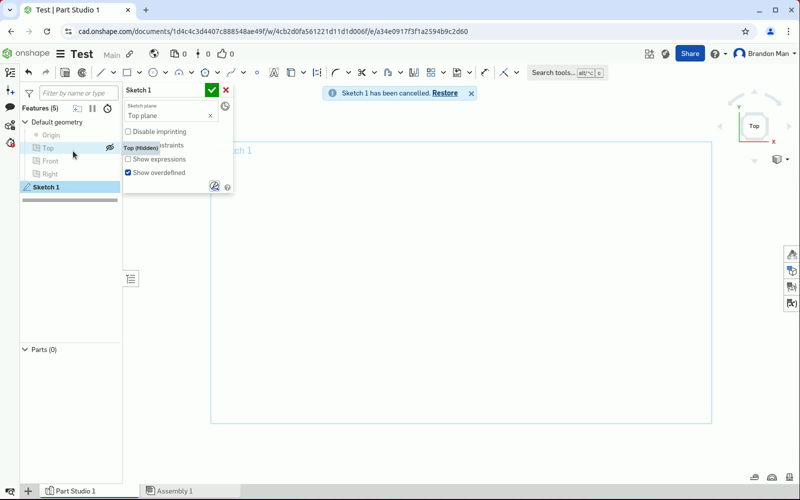
mouse_move(73, 352)
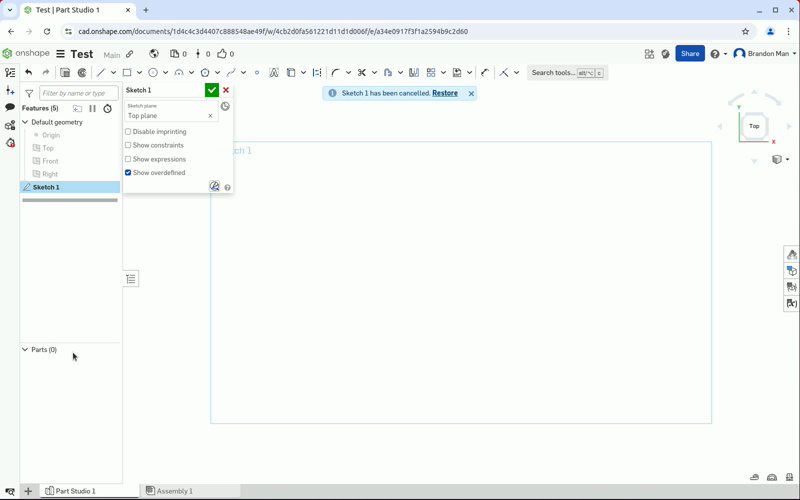
key(y)
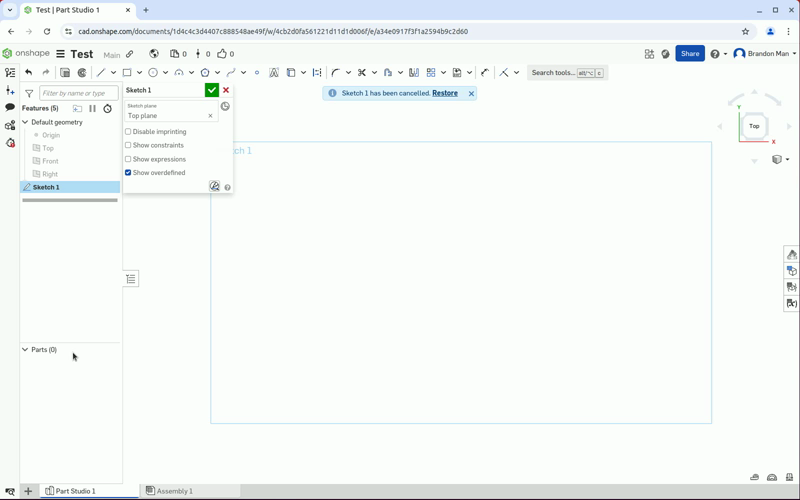
key(c)
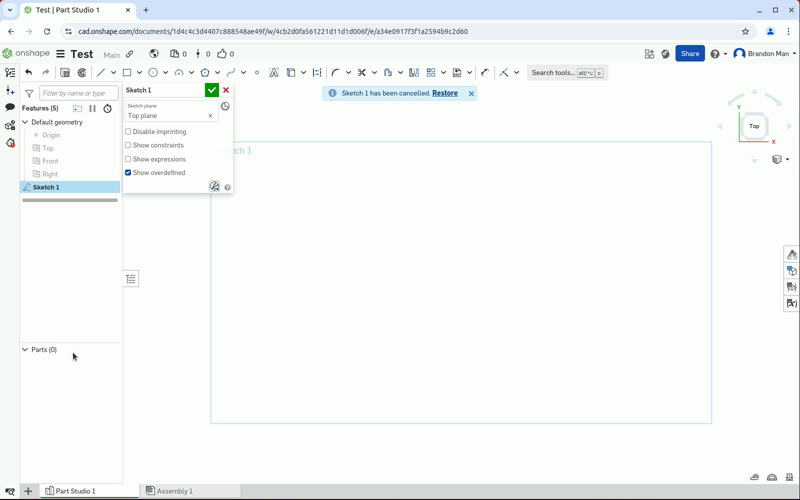
key_down(shift)
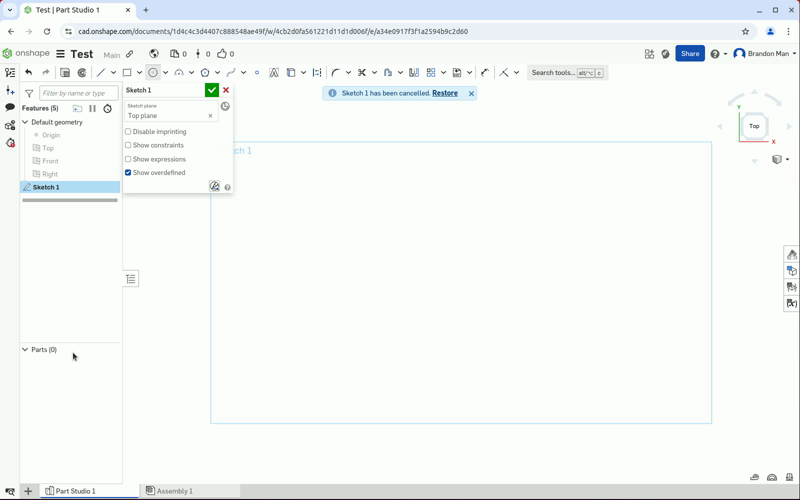
mouse_move(452, 276)
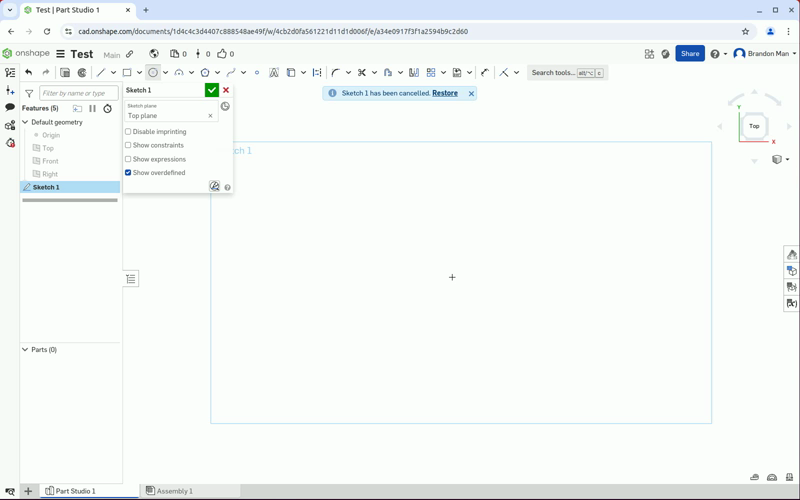
click(452, 276)
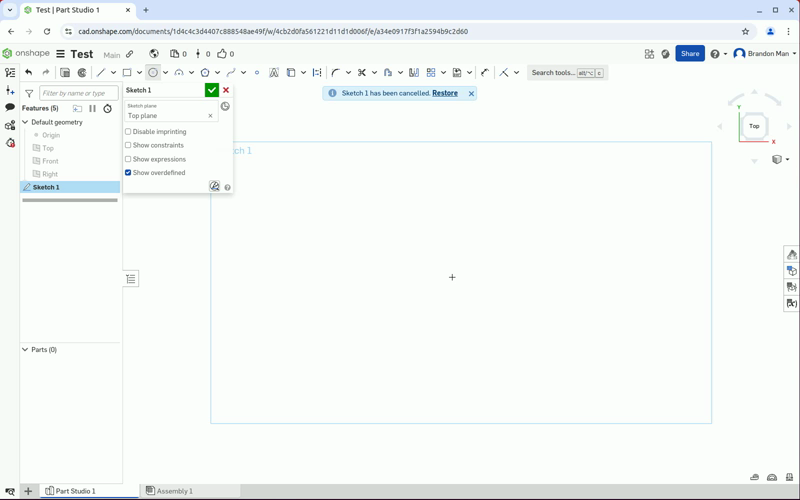
key_up(shift)
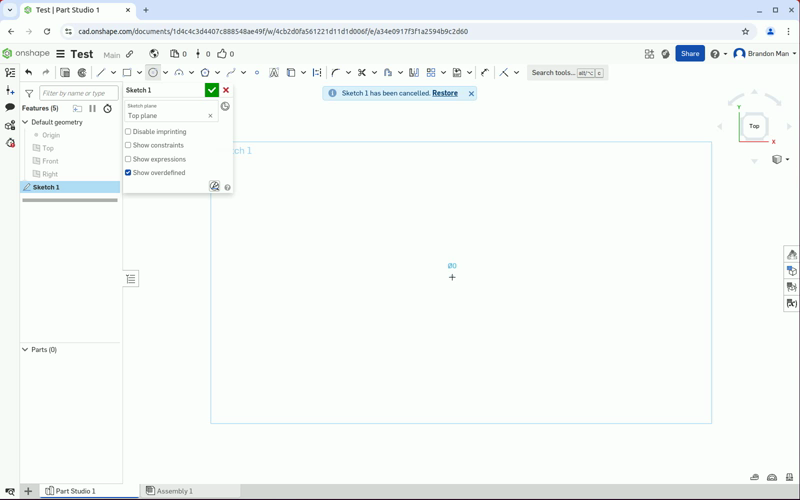
mouse_move(490, 276)
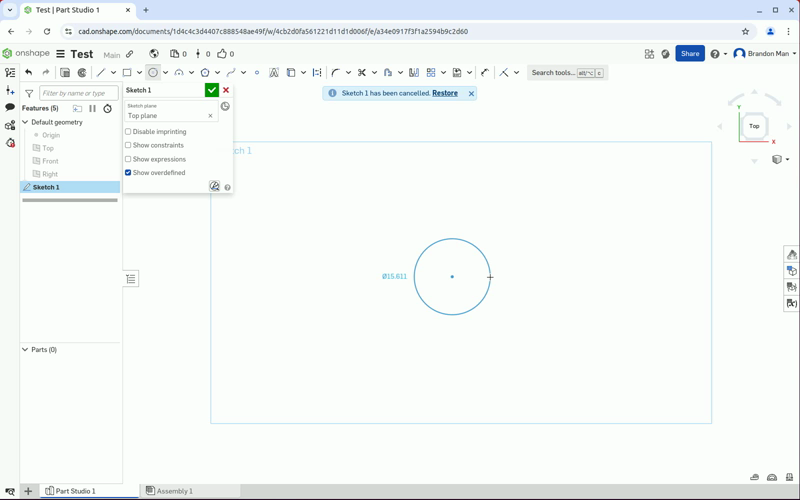
click(490, 276)
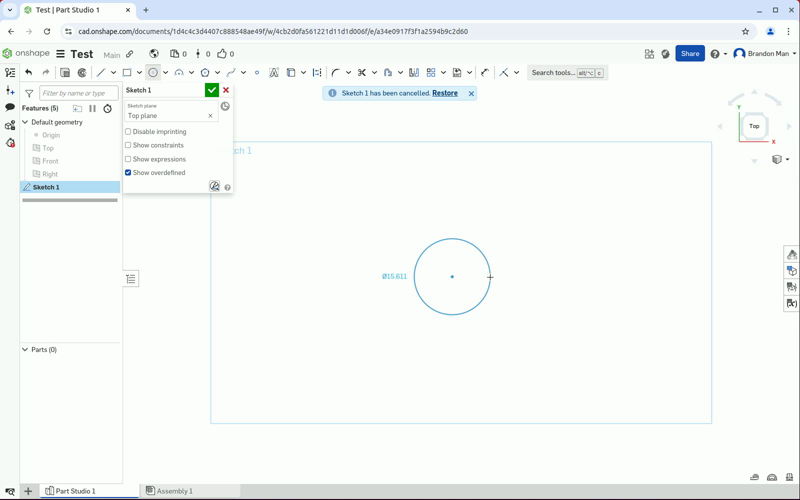
key(esc)
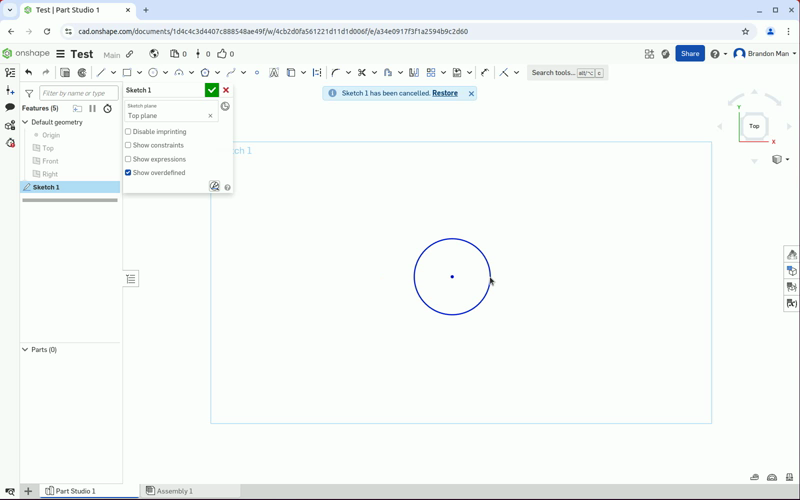
mouse_move(455, 243)
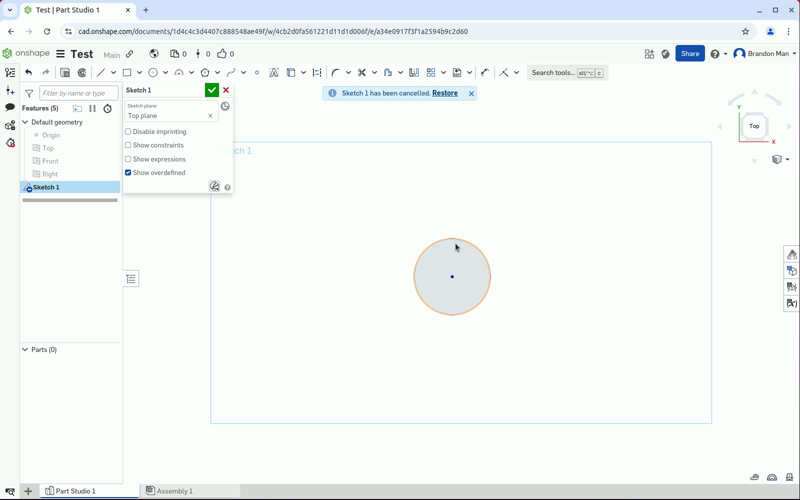
click(455, 243)
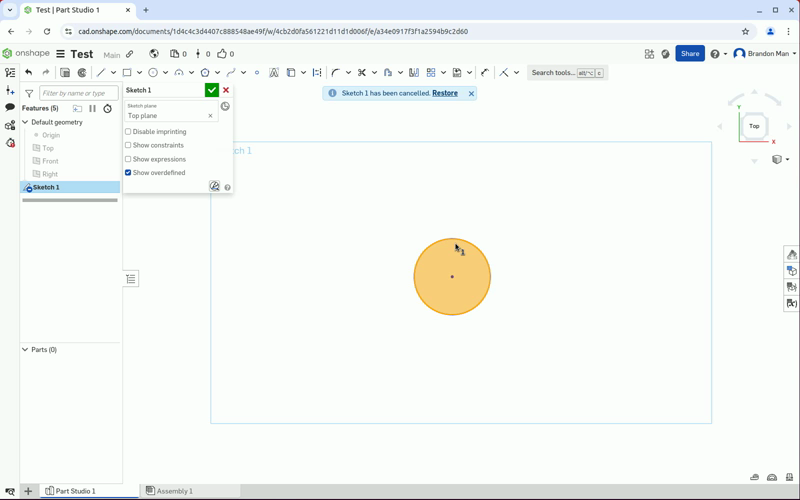
mouse_move(73, 352)
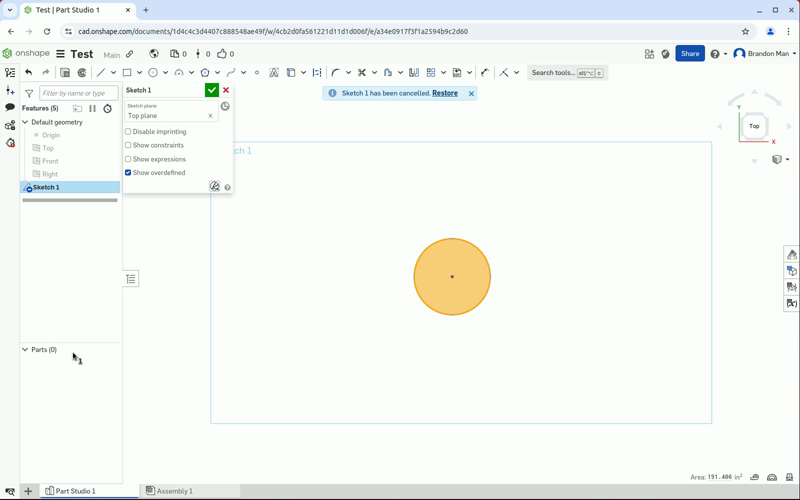
key(shift+y)
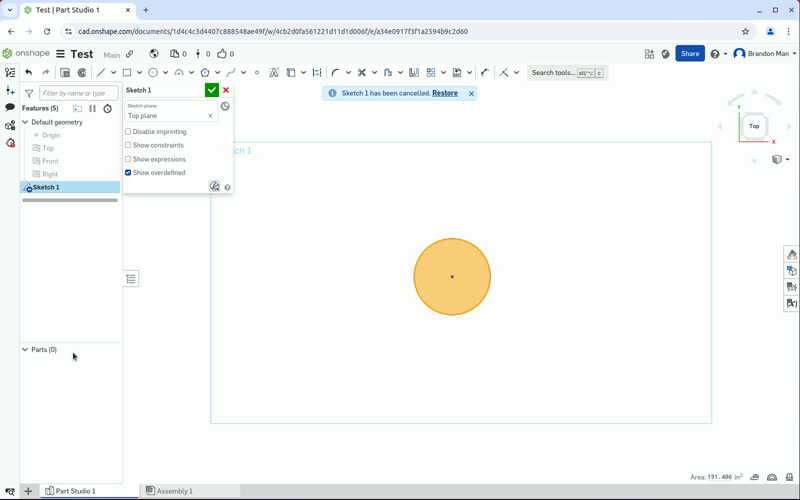
key(shift+e)
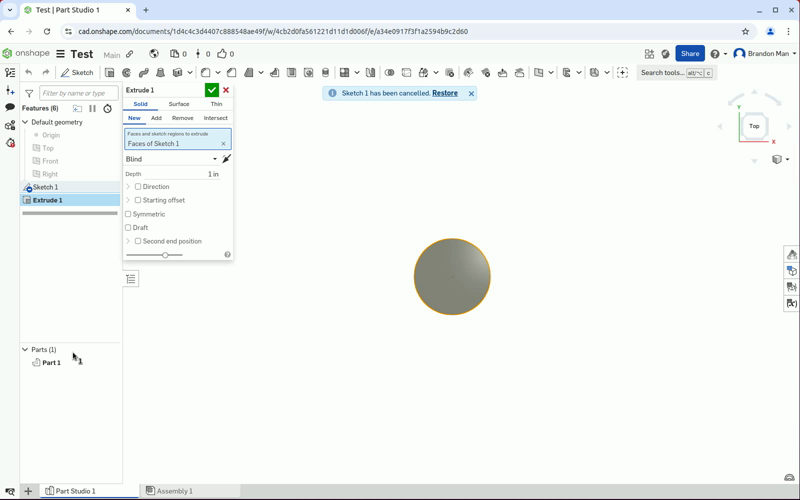
mouse_move(143, 106)
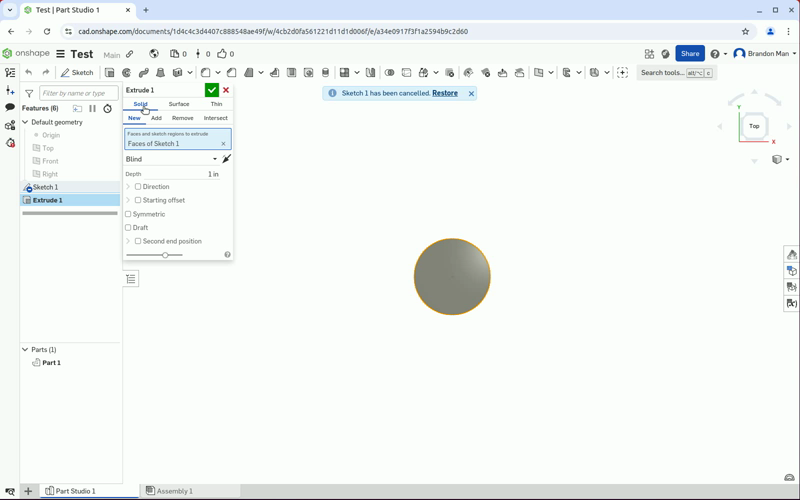
click(143, 106)
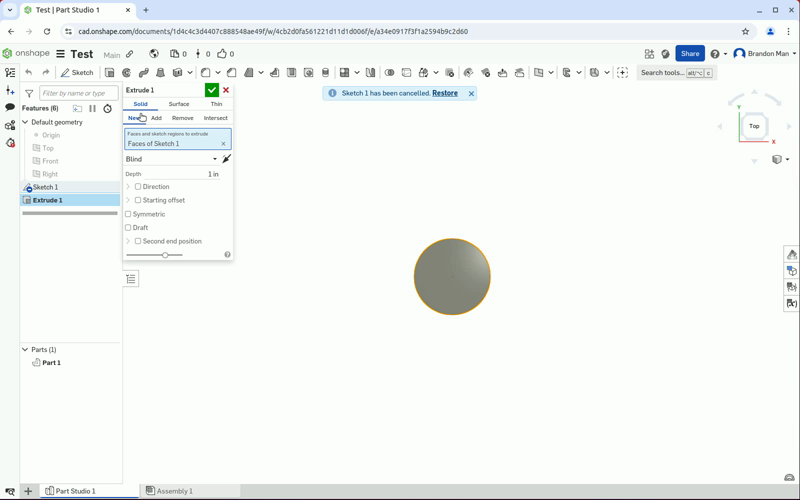
mouse_move(137, 120)
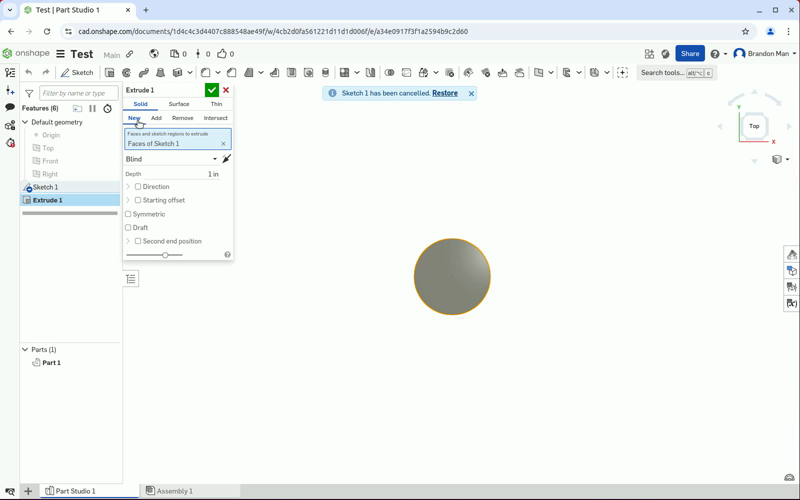
click(137, 120)
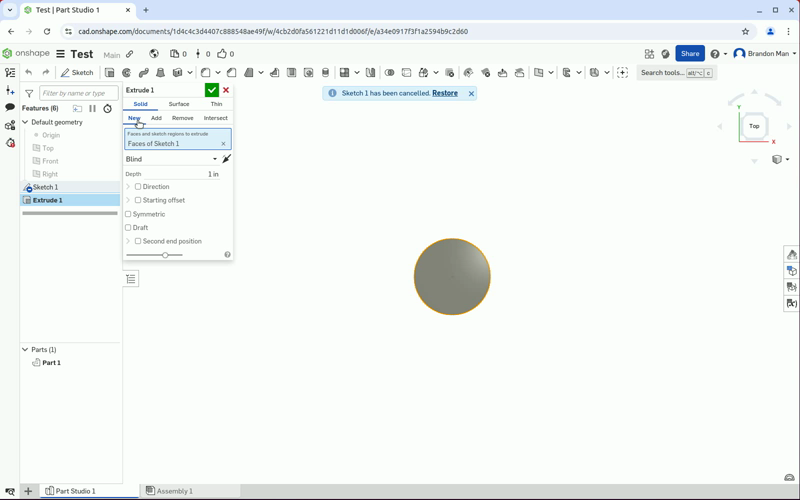
key(tab, 4)
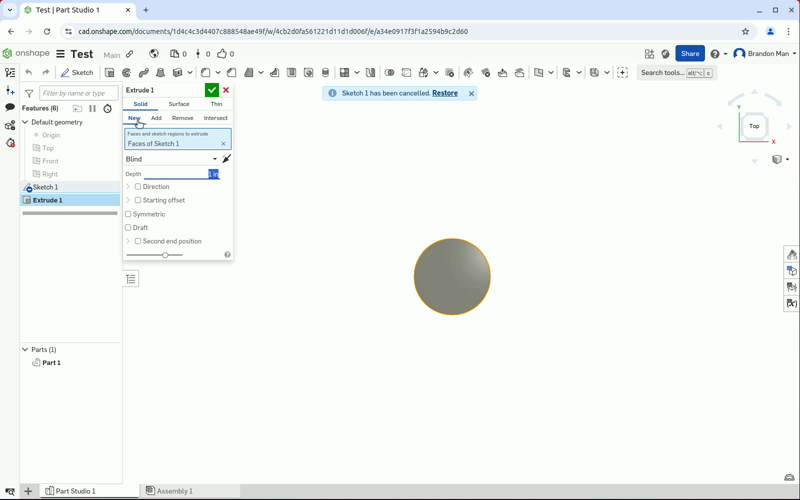
text(4.574)
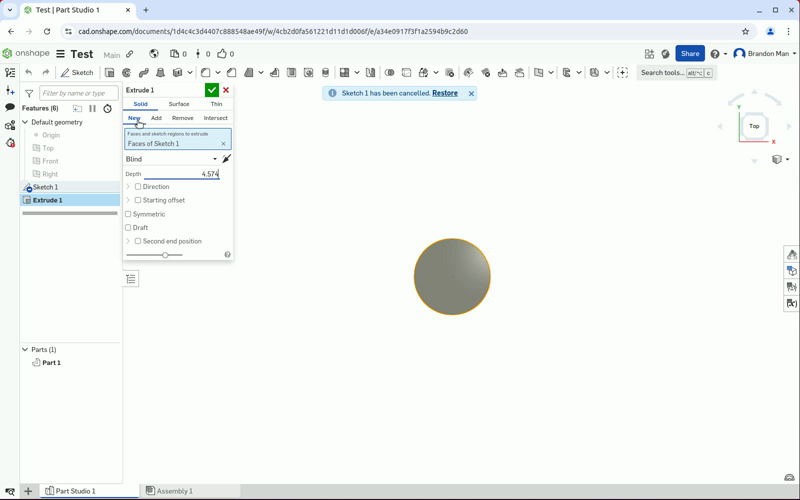
key(enter)
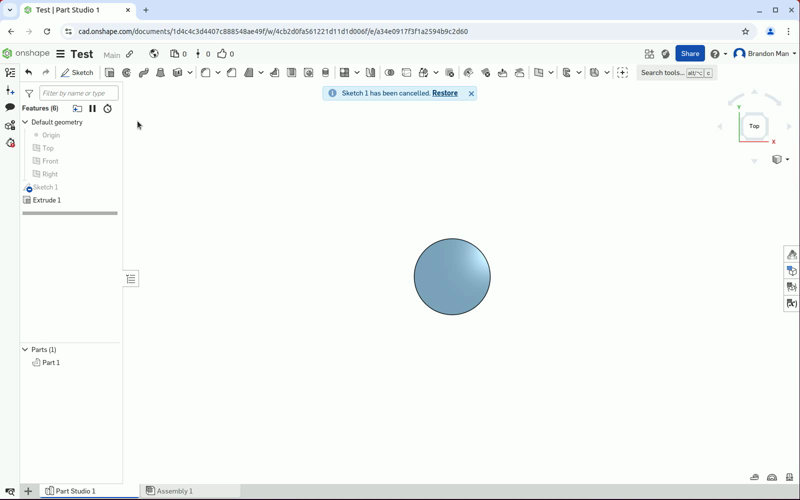
key(shift+h)
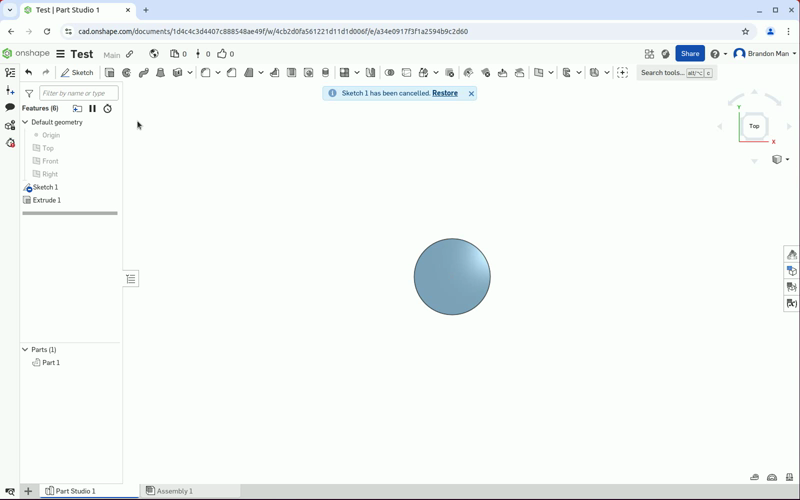
key(shift+h)
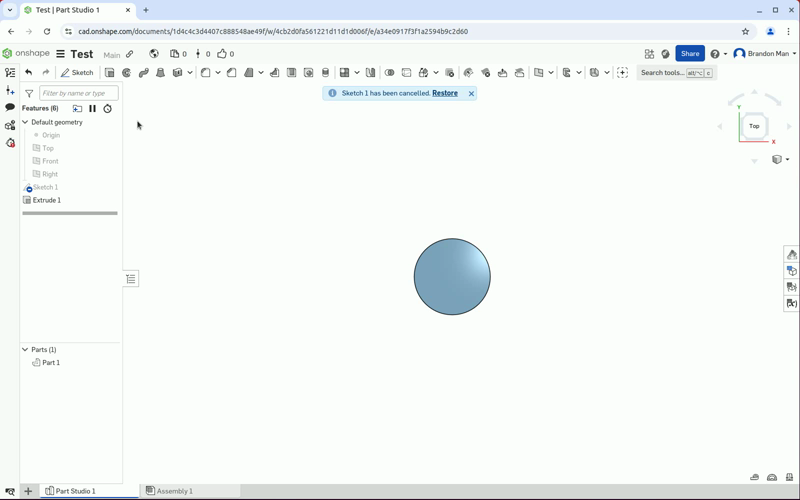
mouse_move(73, 189)
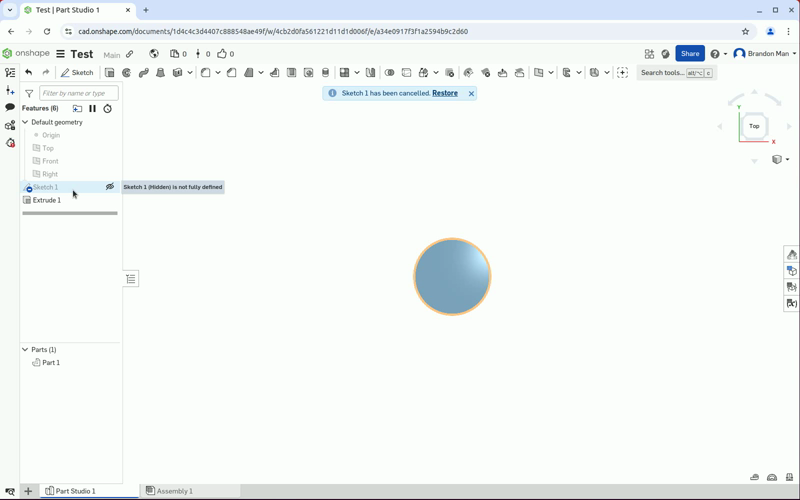
click(73, 189)
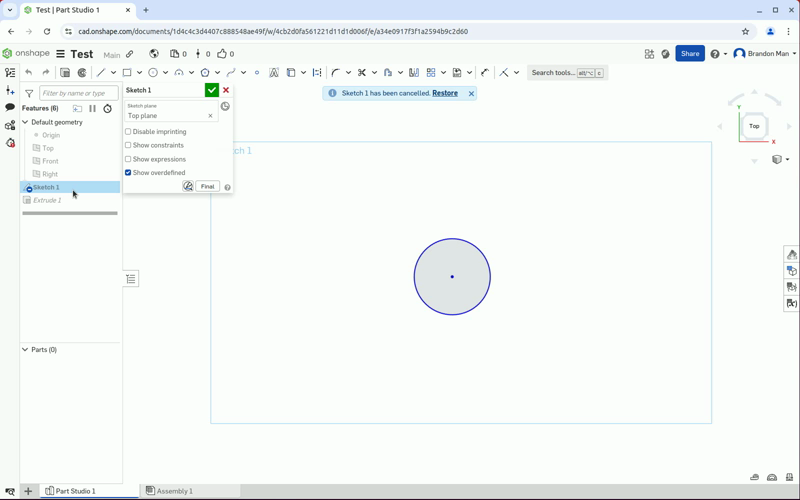
mouse_move(229, 92)
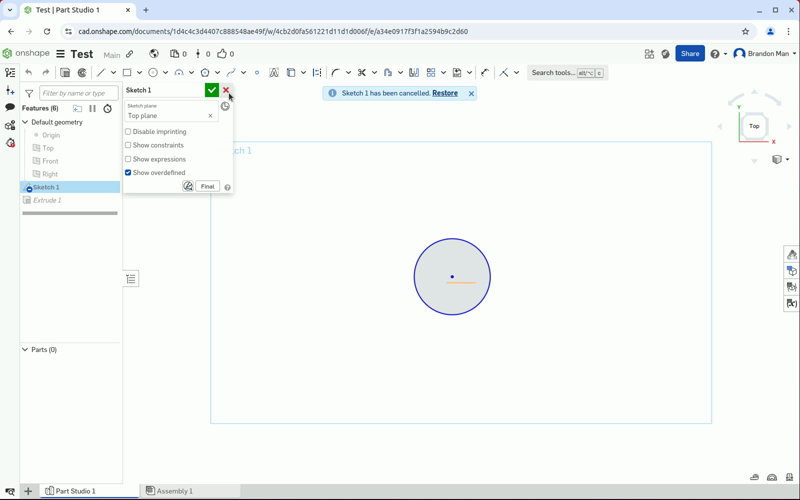
click(229, 92)
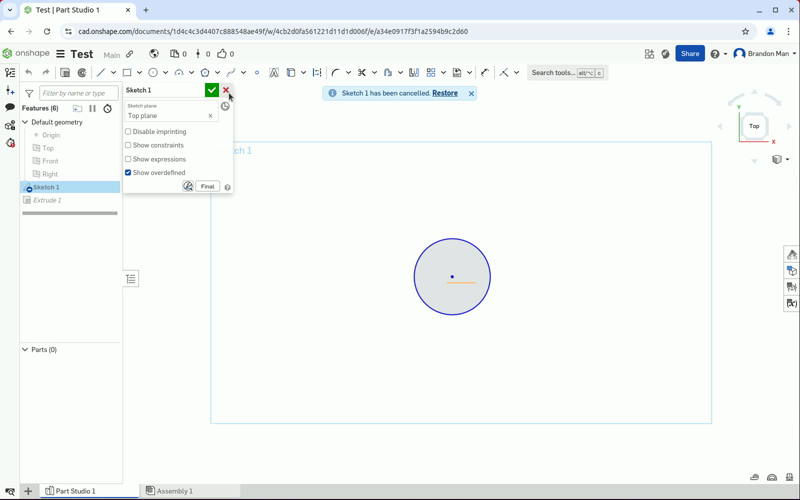
key(shift+s)
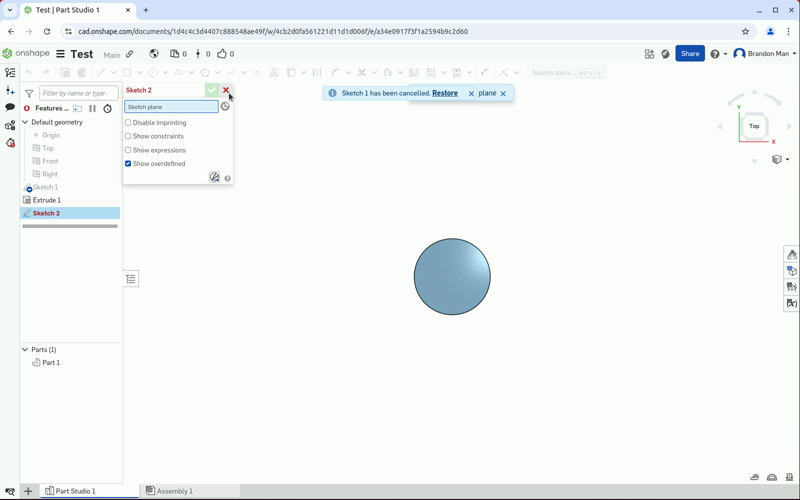
mouse_move(73, 150)
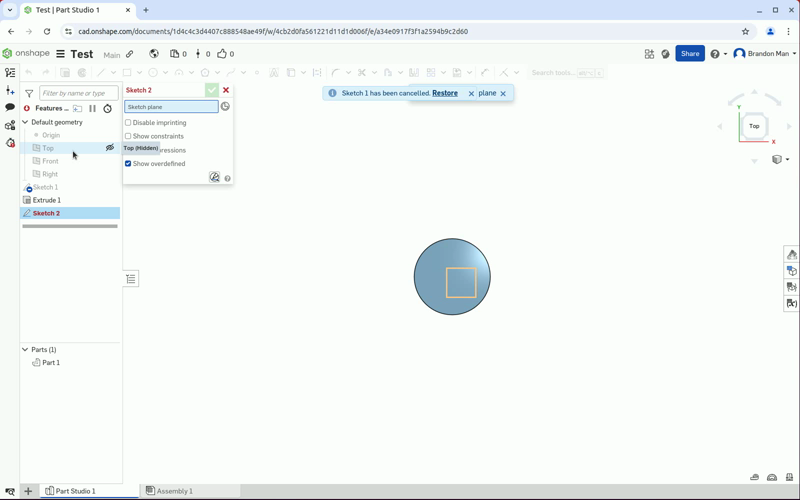
click(73, 150)
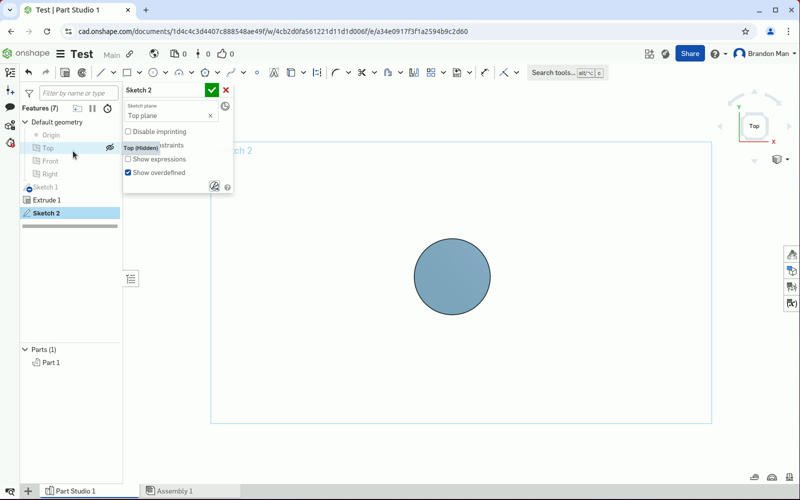
mouse_move(73, 352)
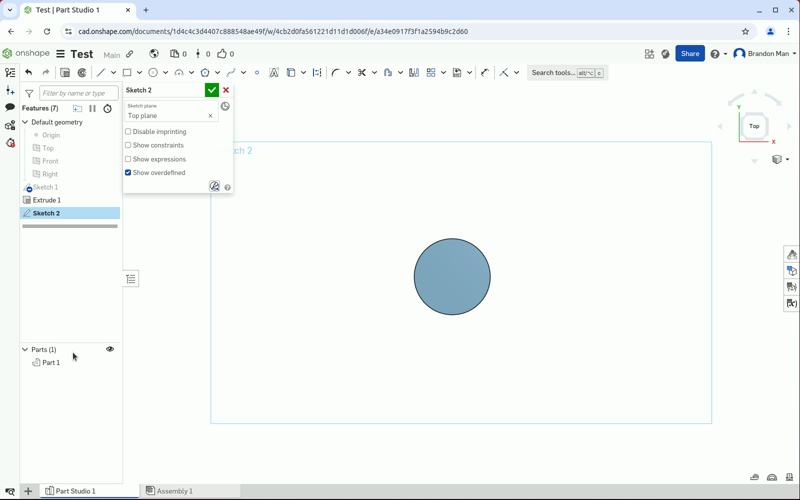
key(y)
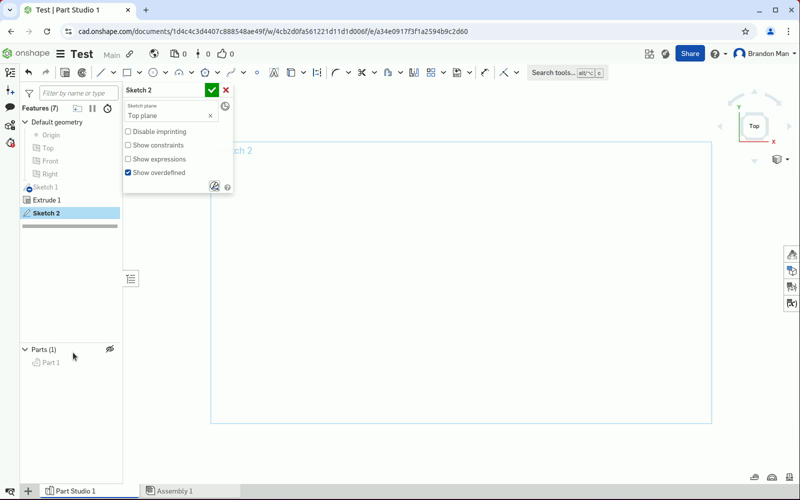
key(l)
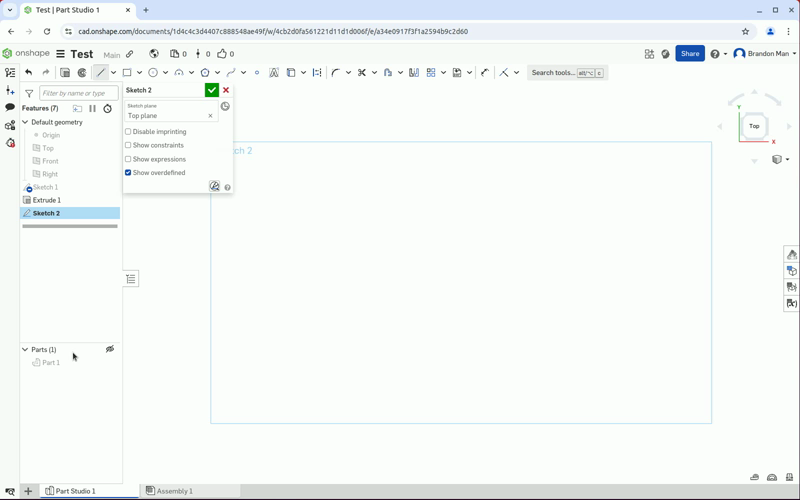
key_down(shift)
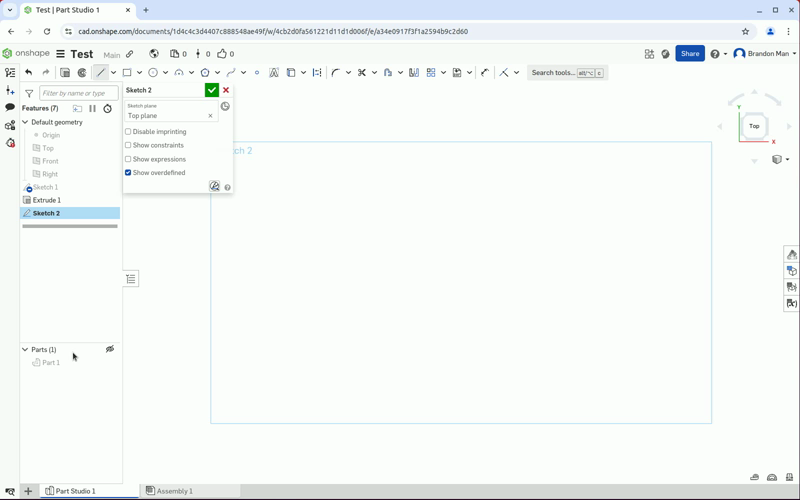
mouse_move(348, 295)
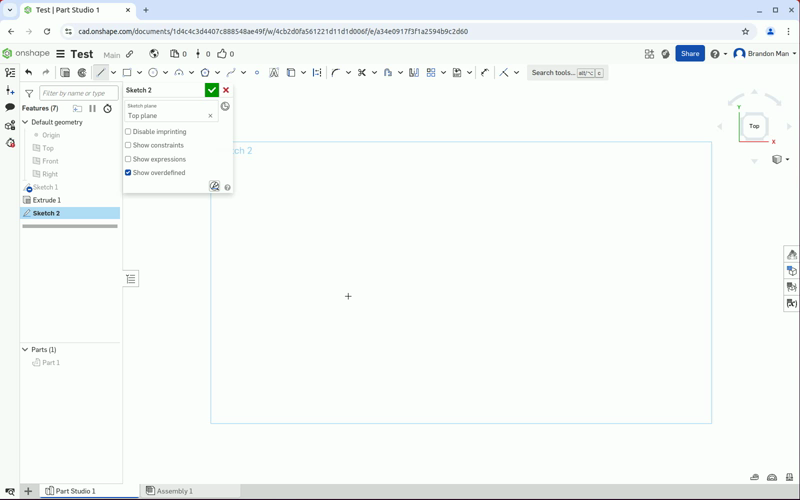
click(348, 295)
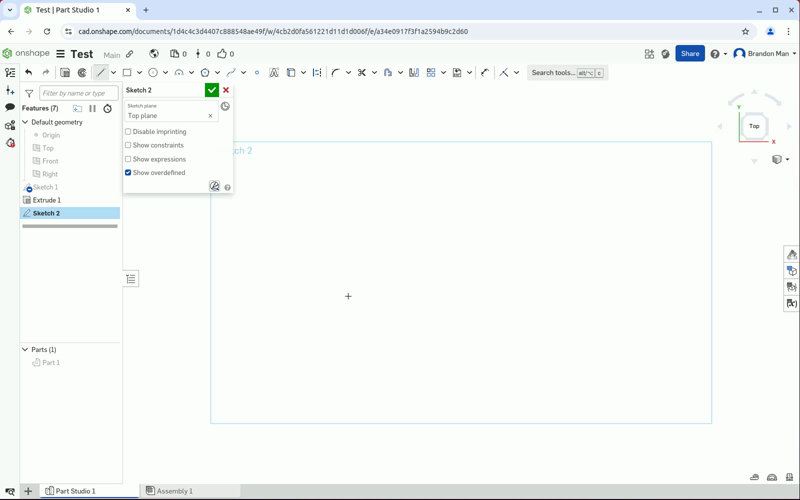
key_up(shift)
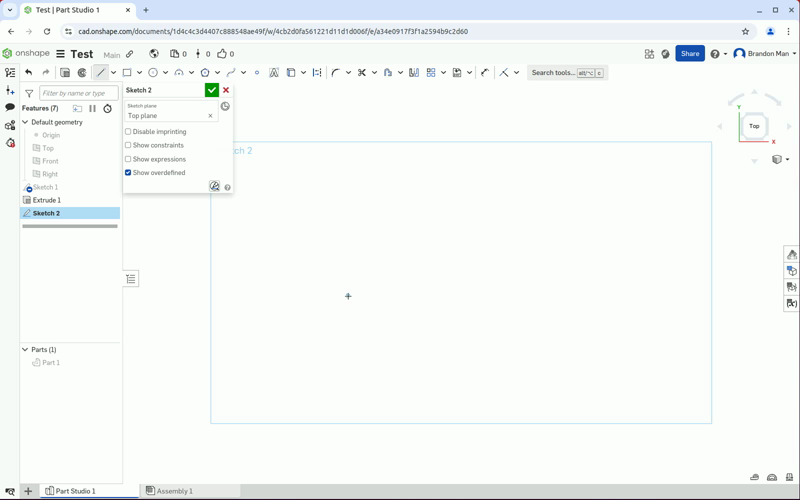
key_down(shift)
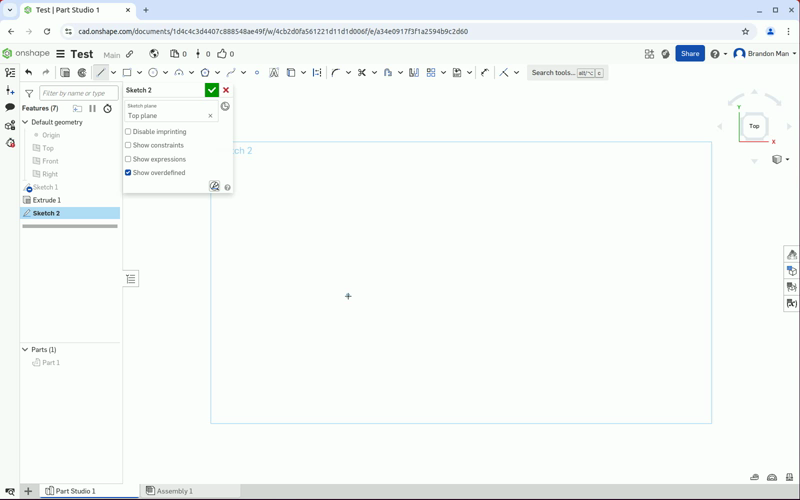
mouse_move(378, 295)
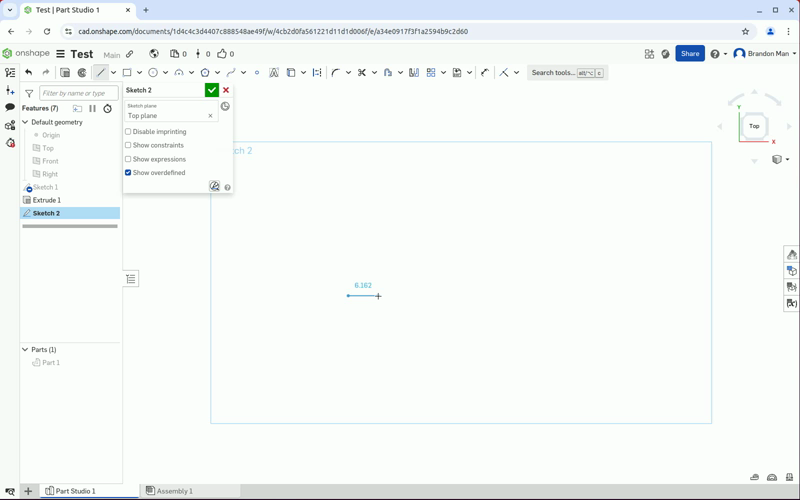
mouse_move(402, 295)
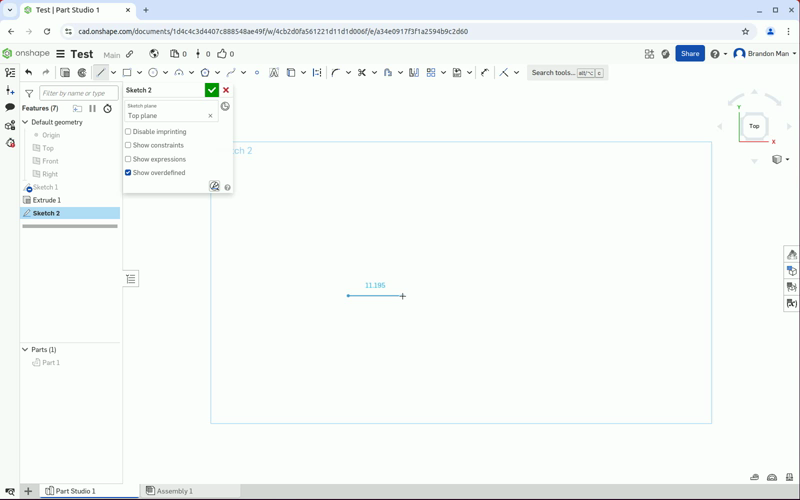
click(402, 295)
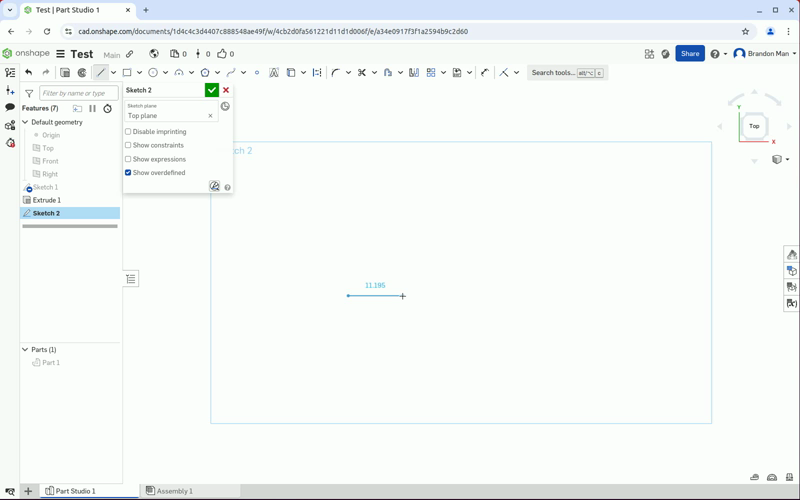
key_up(shift)
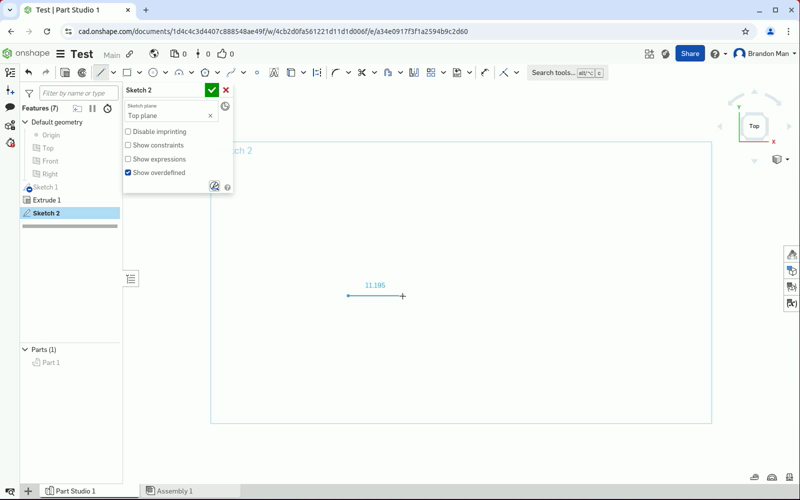
key_down(shift)
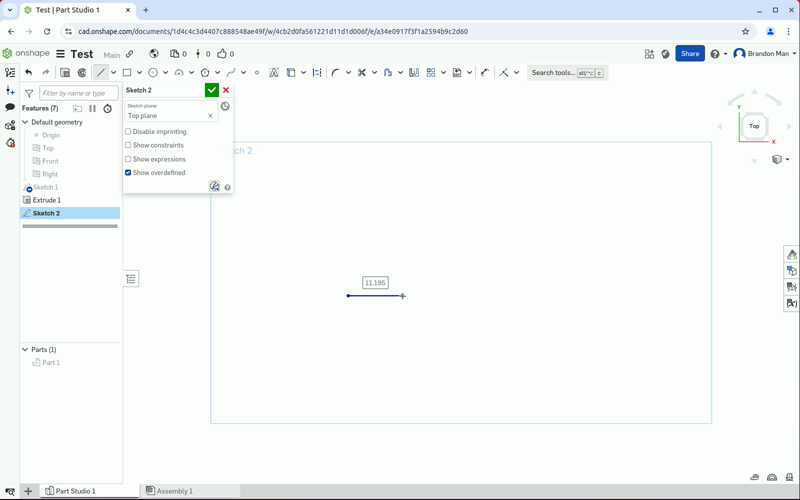
mouse_move(432, 295)
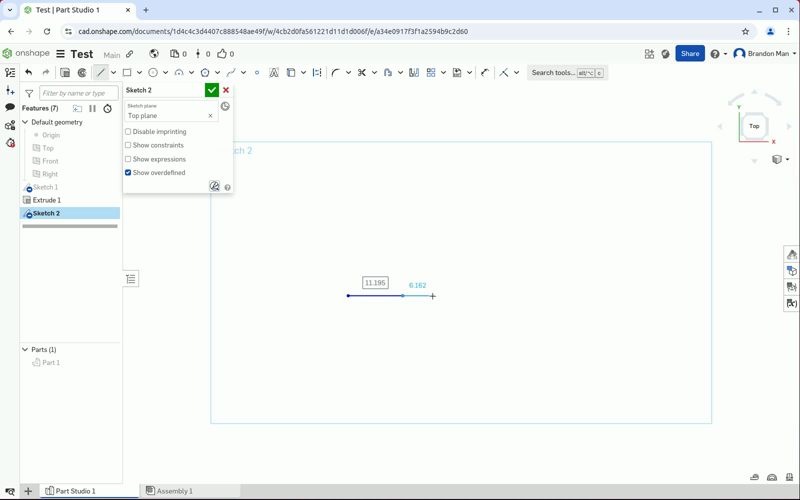
mouse_move(402, 257)
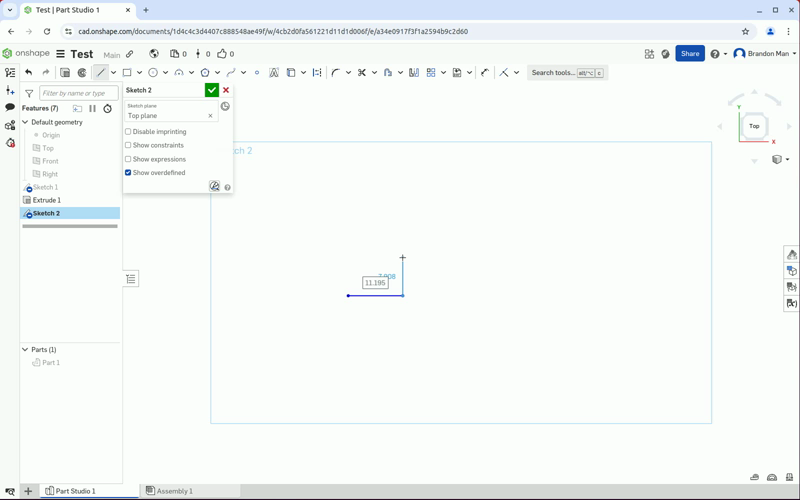
click(402, 257)
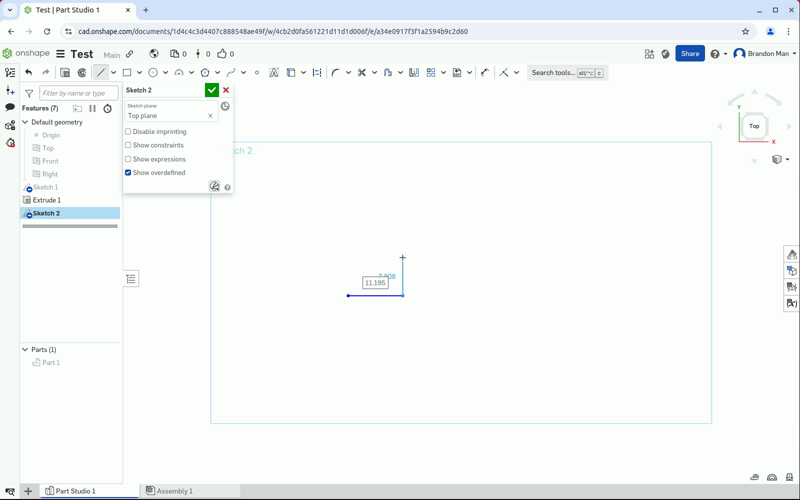
key_up(shift)
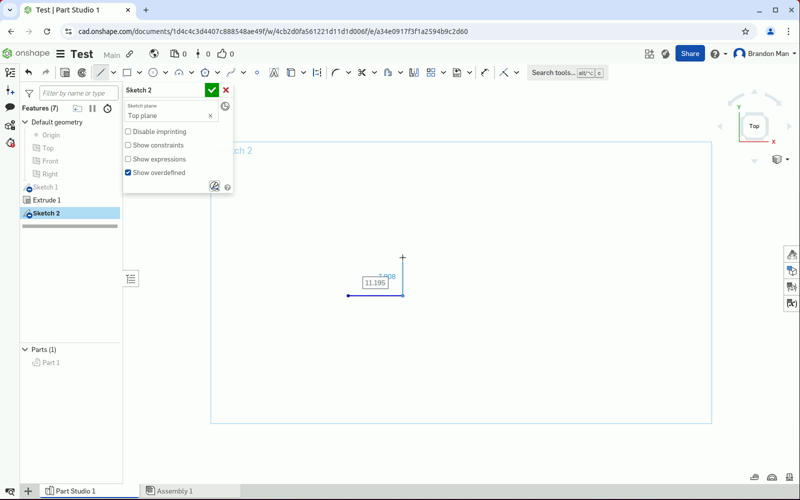
key_down(shift)
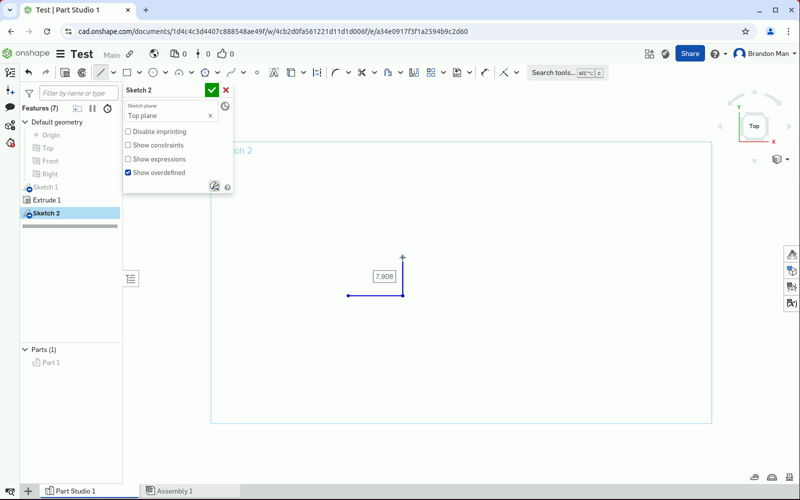
mouse_move(432, 257)
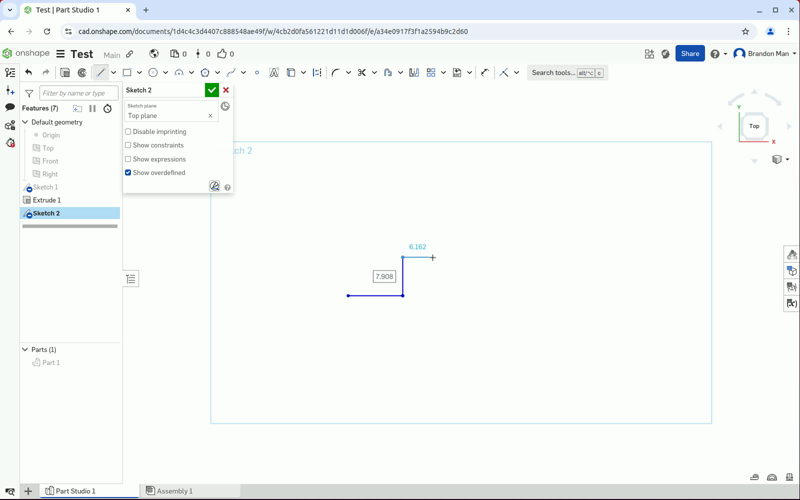
mouse_move(348, 257)
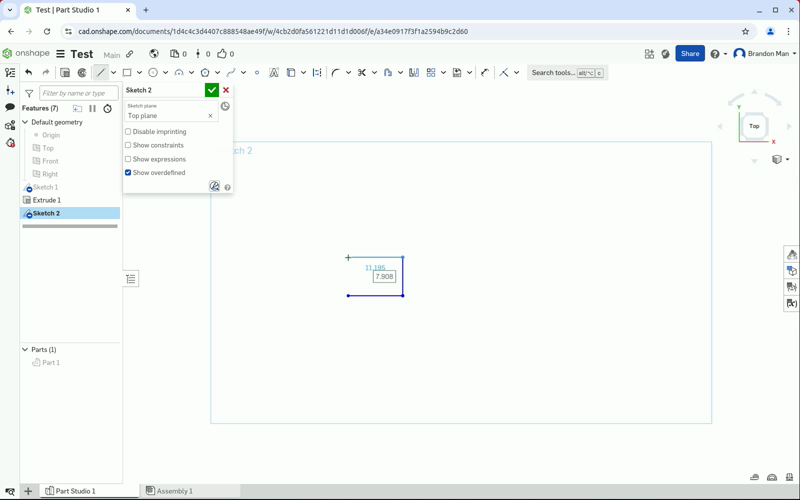
click(348, 257)
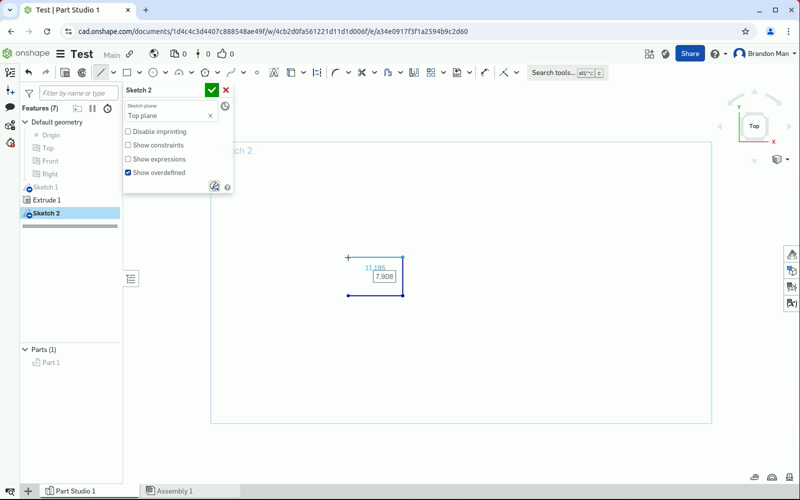
key_up(shift)
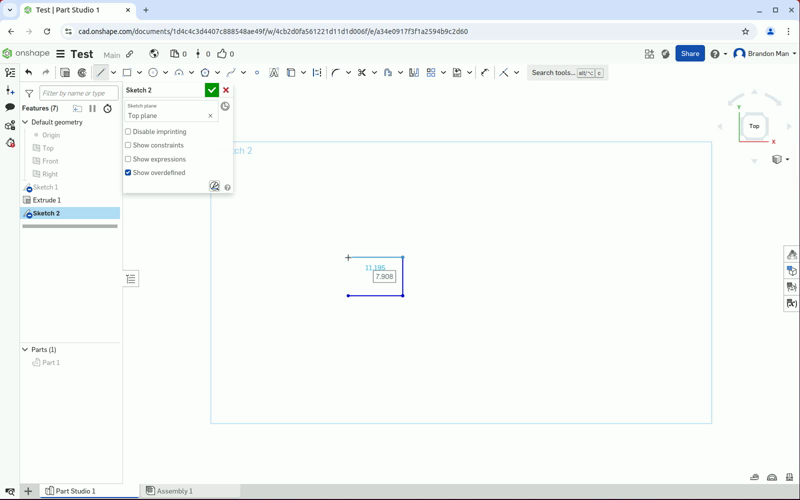
mouse_move(378, 257)
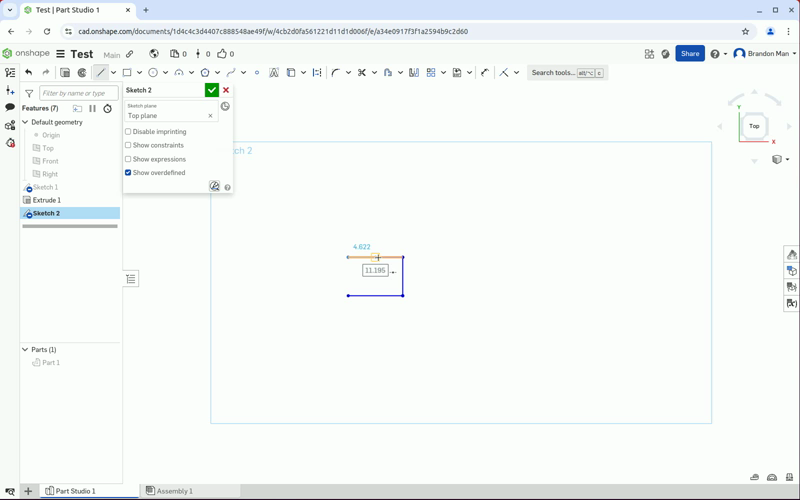
key_down(shift)
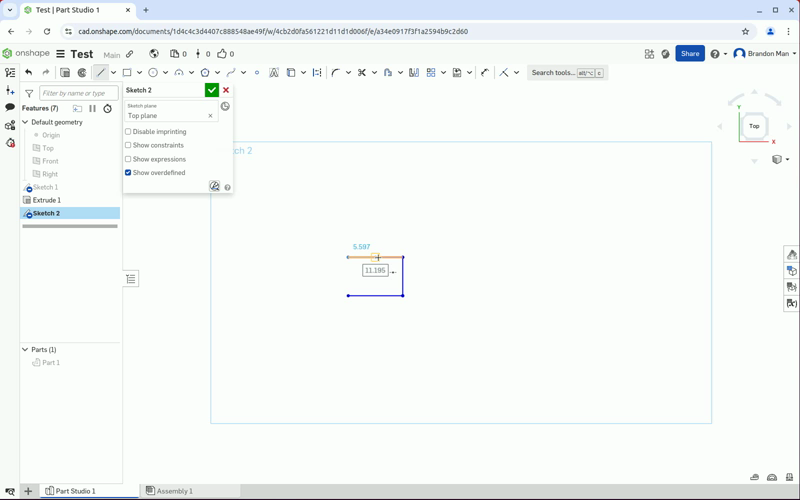
mouse_move(348, 295)
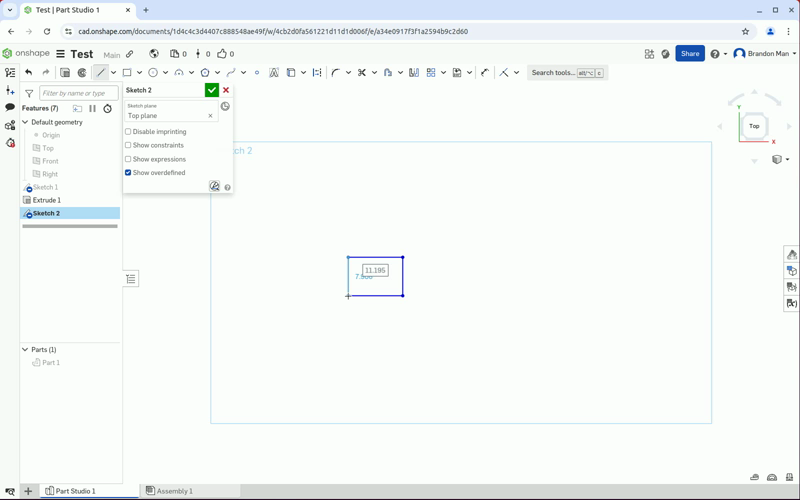
key_up(shift)
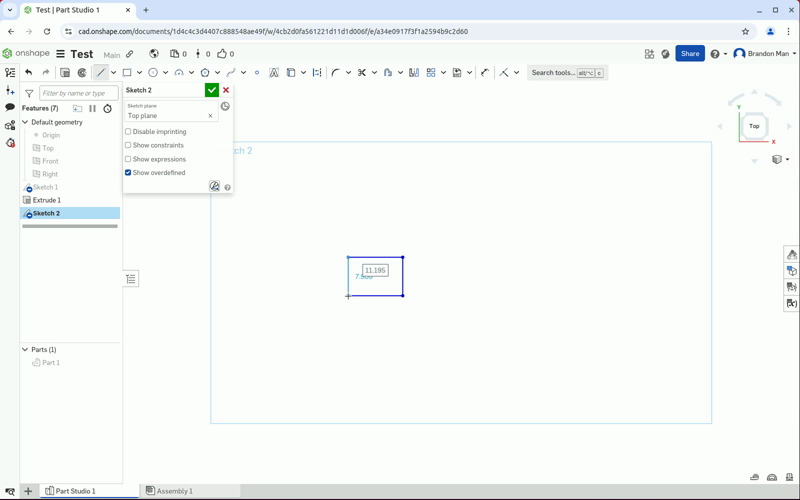
click(348, 295)
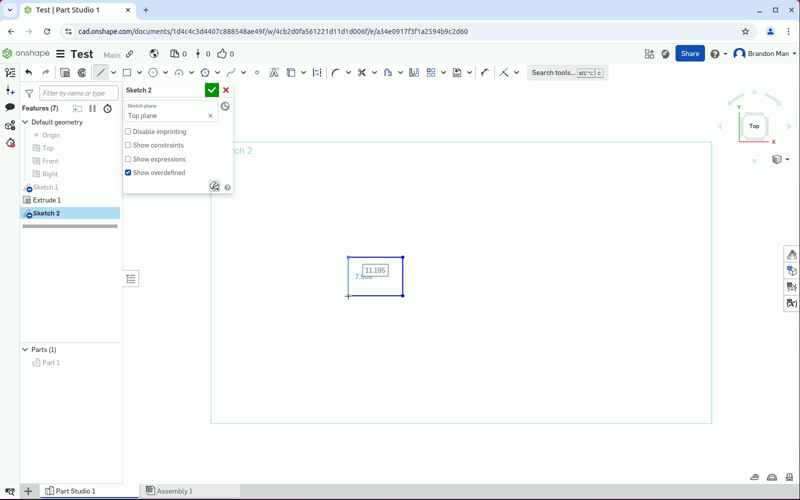
key(esc)
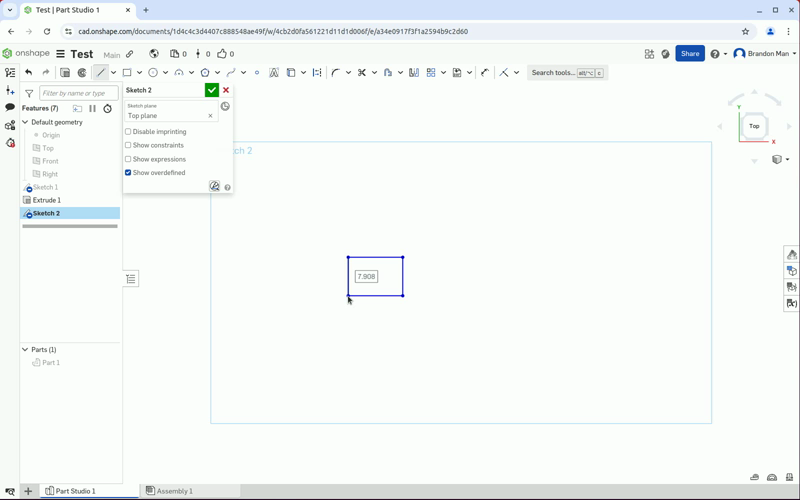
mouse_move(360, 289)
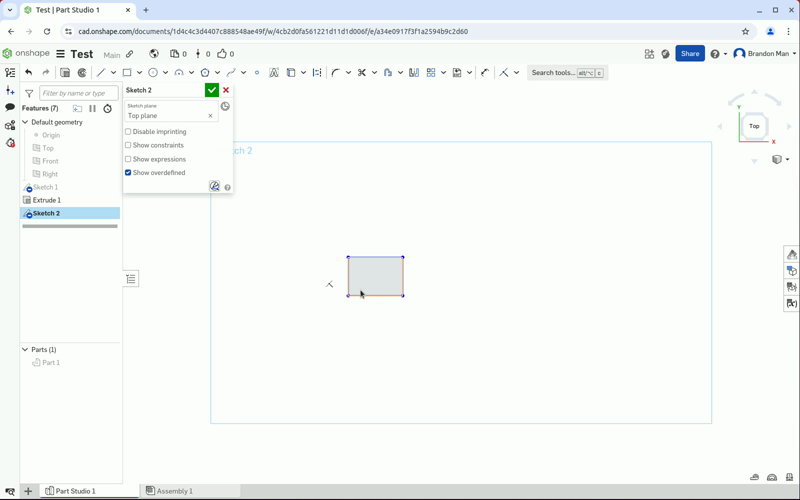
click(360, 289)
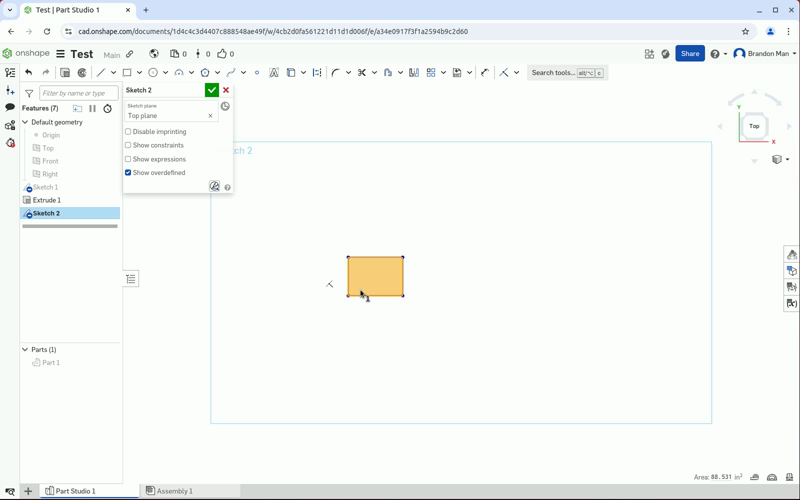
mouse_move(73, 352)
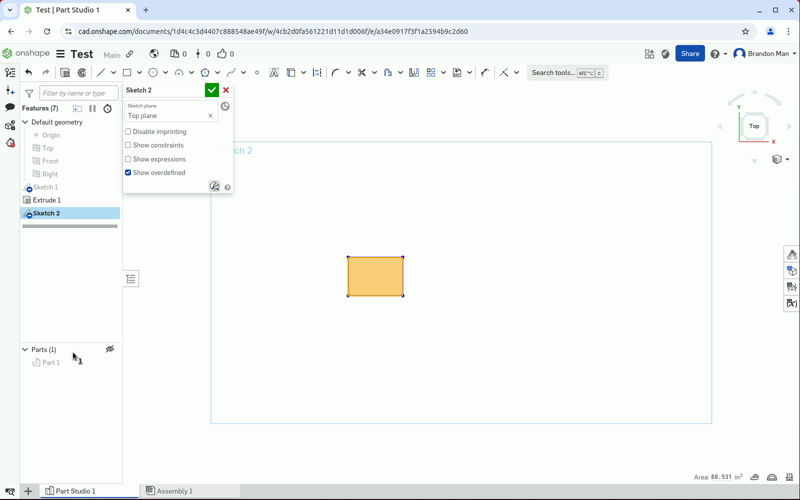
key(shift+y)
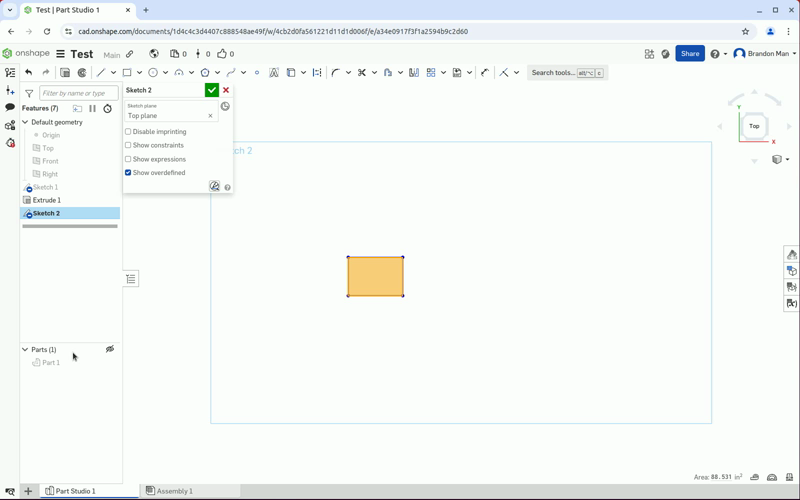
key(shift+e)
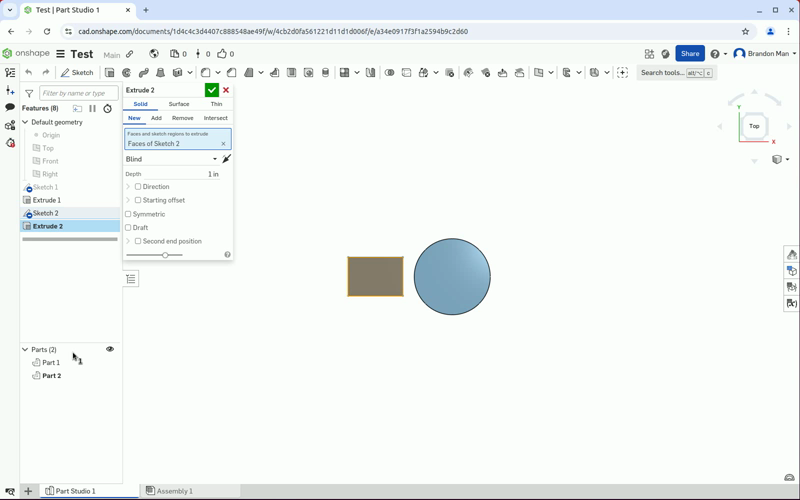
mouse_move(143, 106)
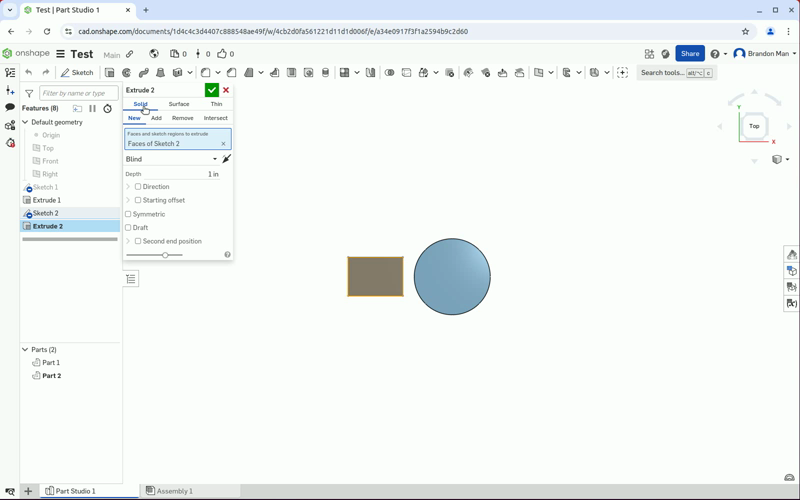
click(143, 106)
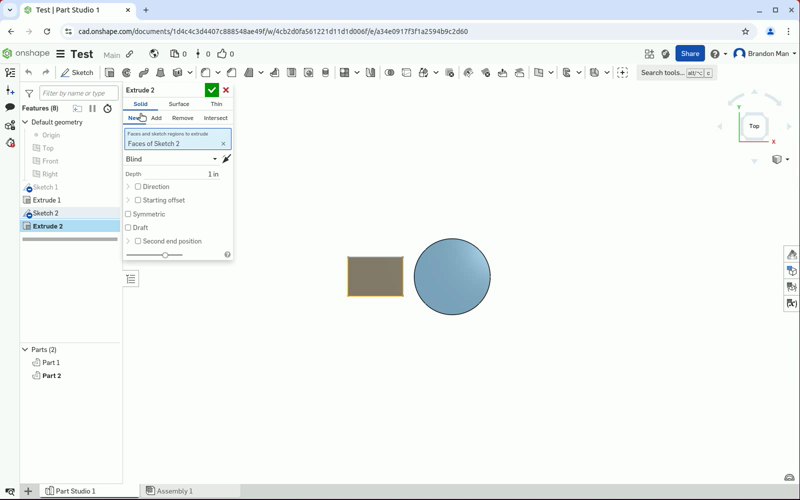
mouse_move(137, 120)
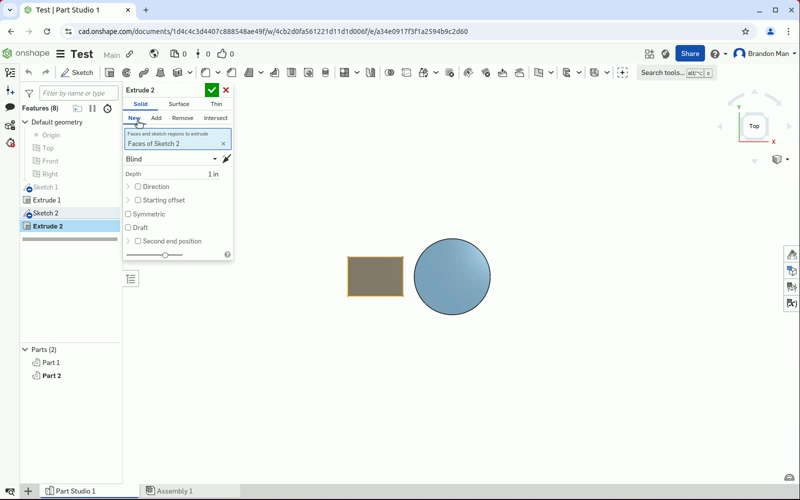
click(137, 120)
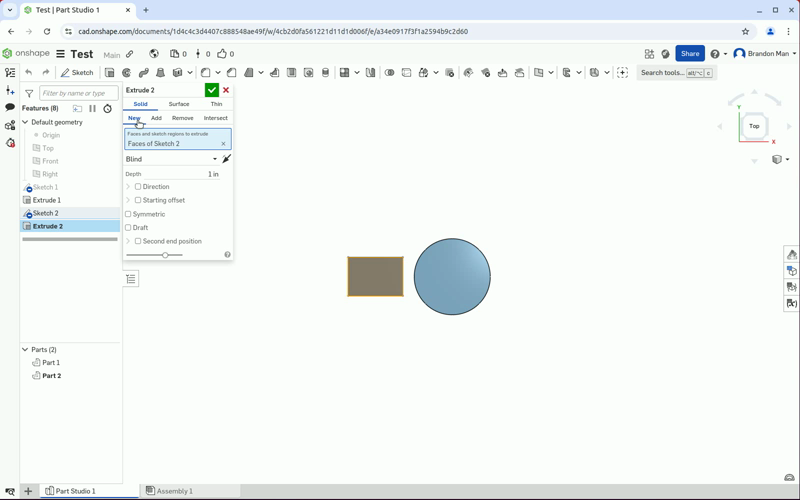
key(tab, 4)
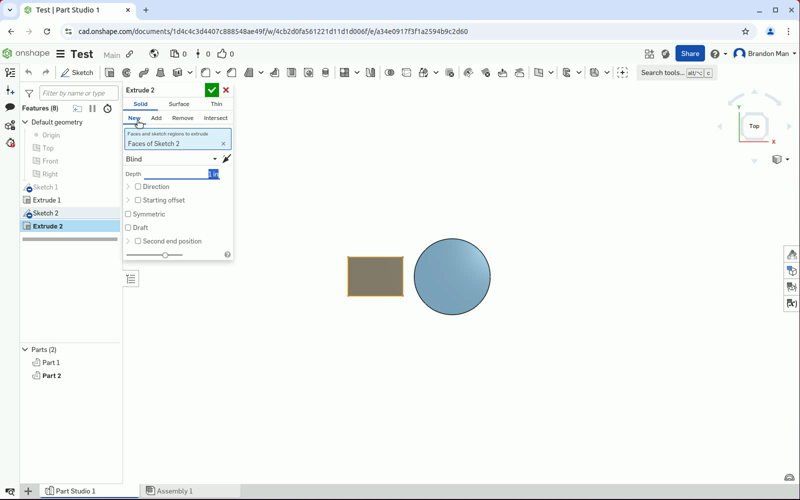
text(4.574)
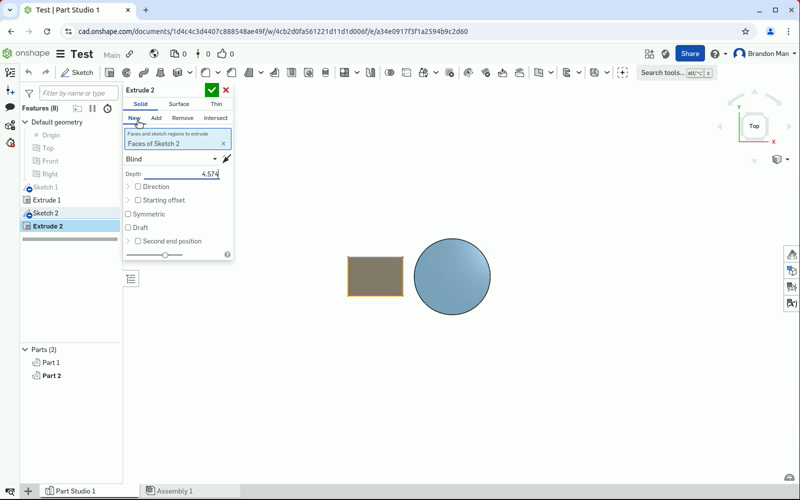
key(enter)
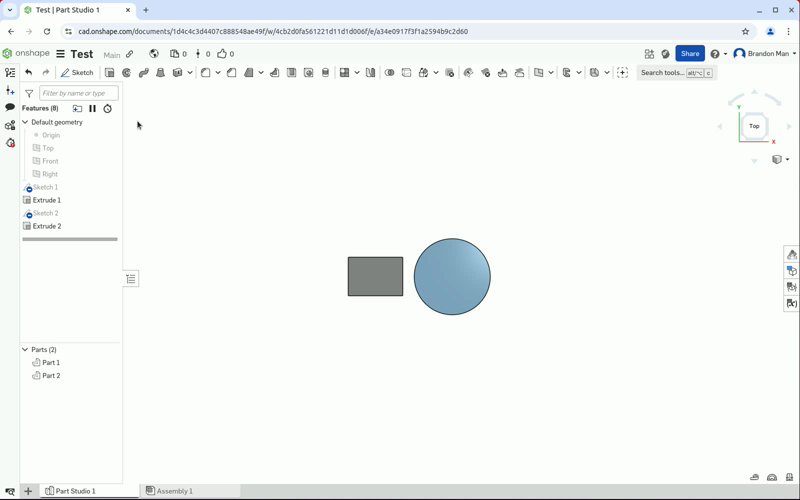
key(shift+h)
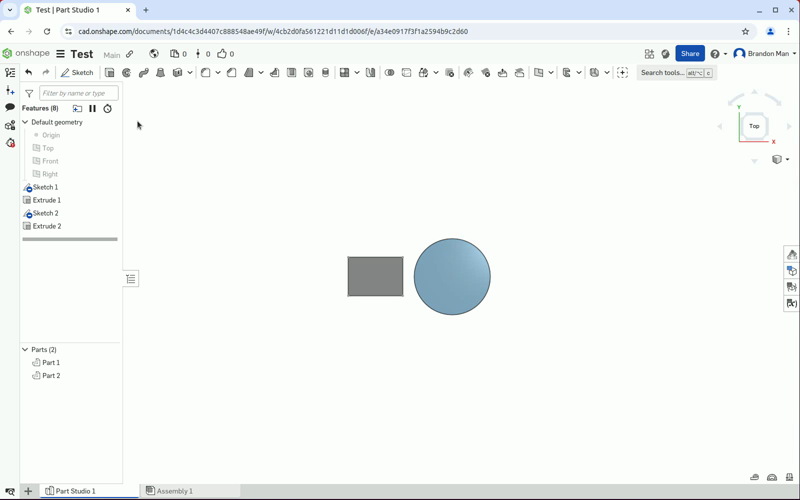
key(shift+h)
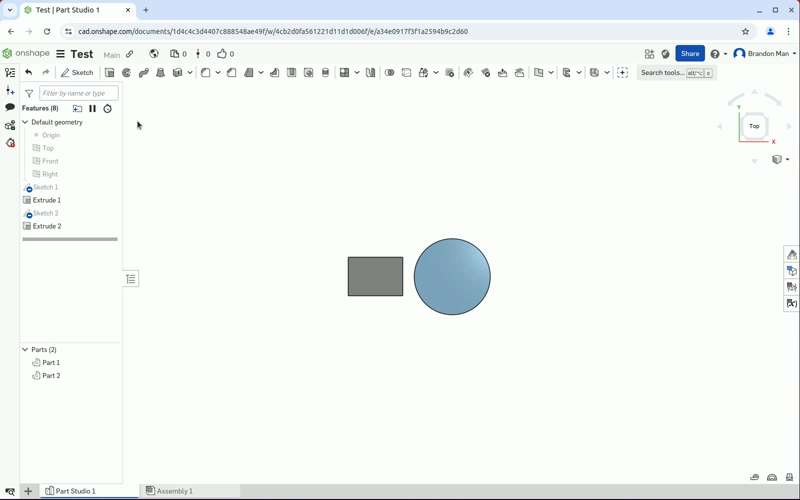
mouse_move(73, 189)
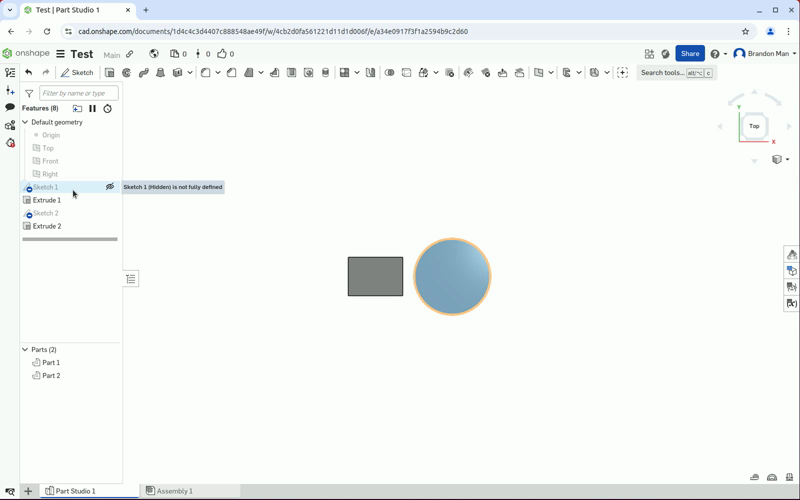
click(73, 189)
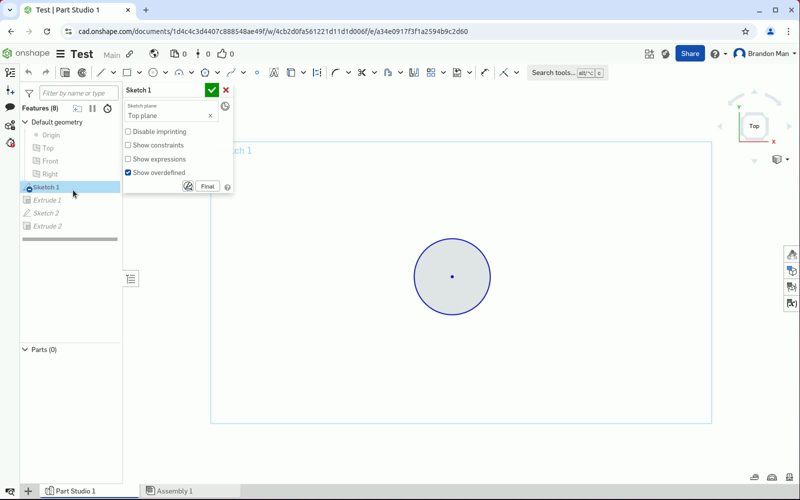
mouse_move(229, 92)
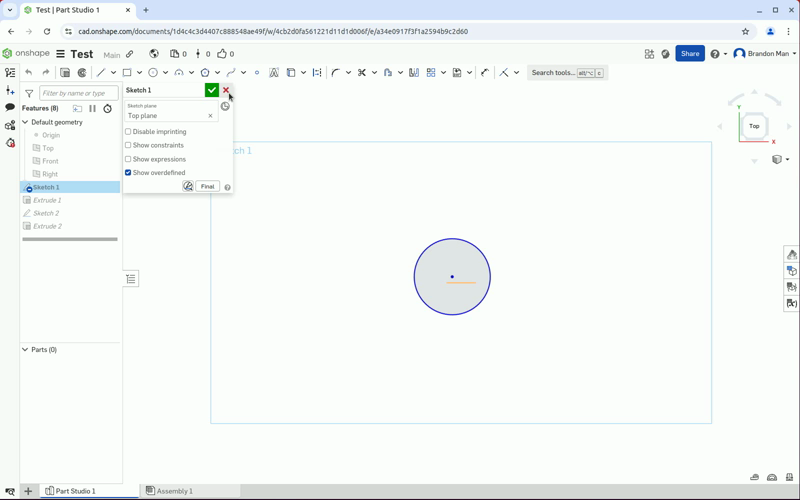
click(229, 92)
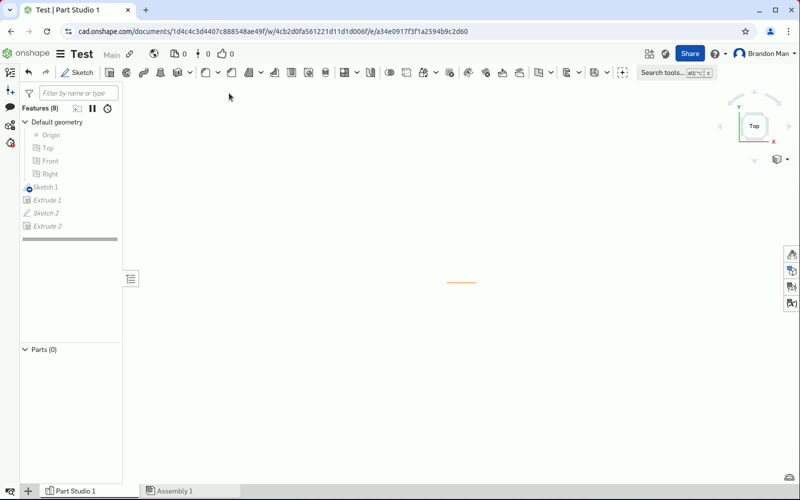
mouse_move(73, 352)
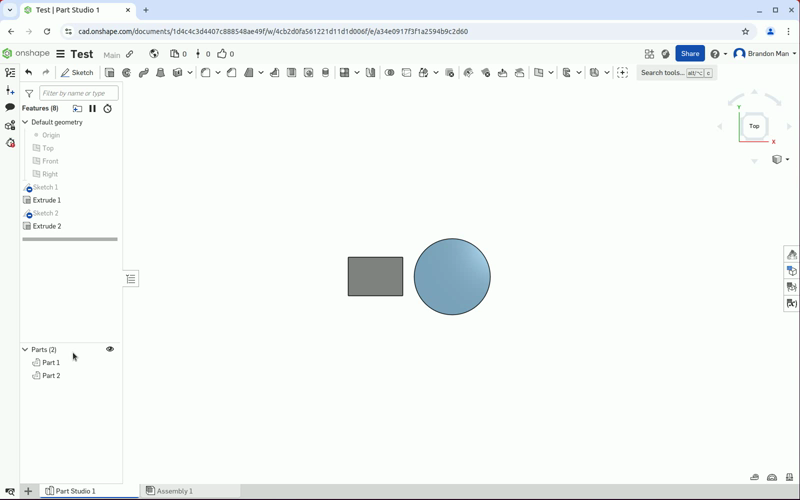
key(y)
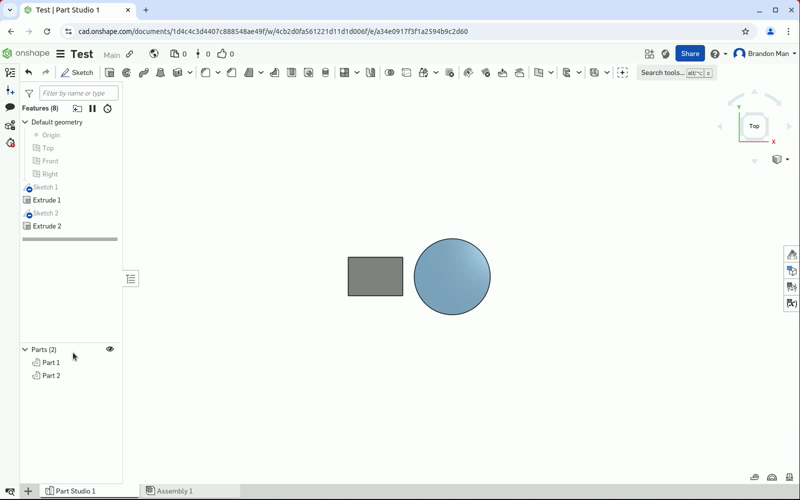
key(shift+p)
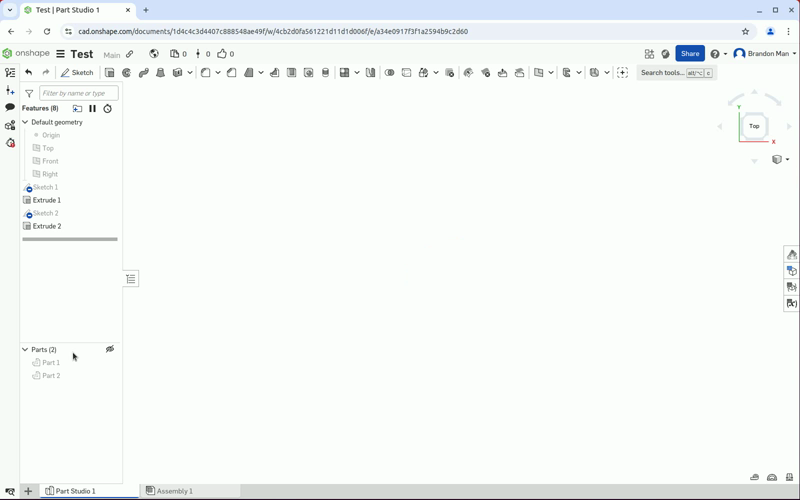
key(space)
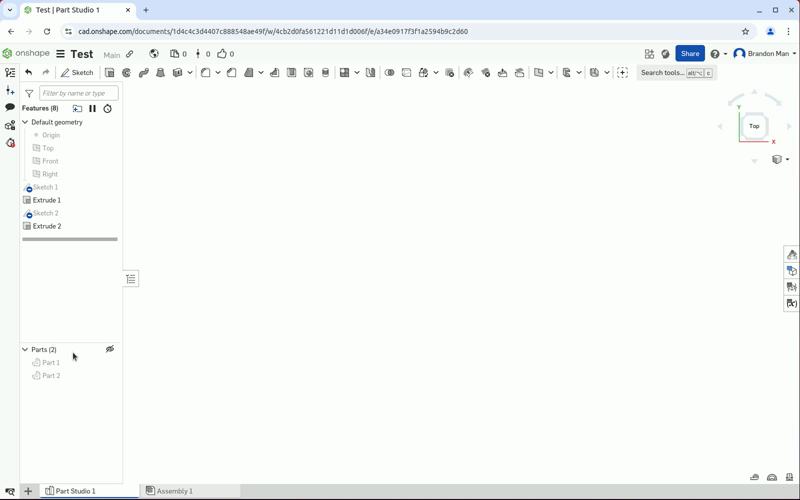
key_down(shift)
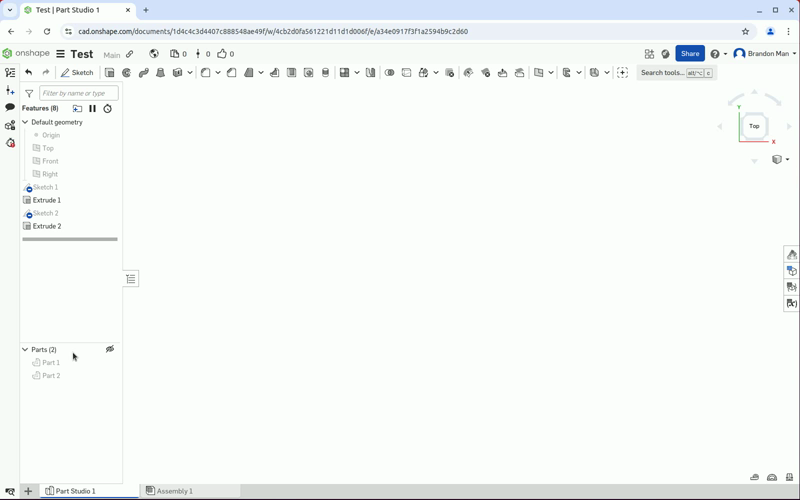
key(up)
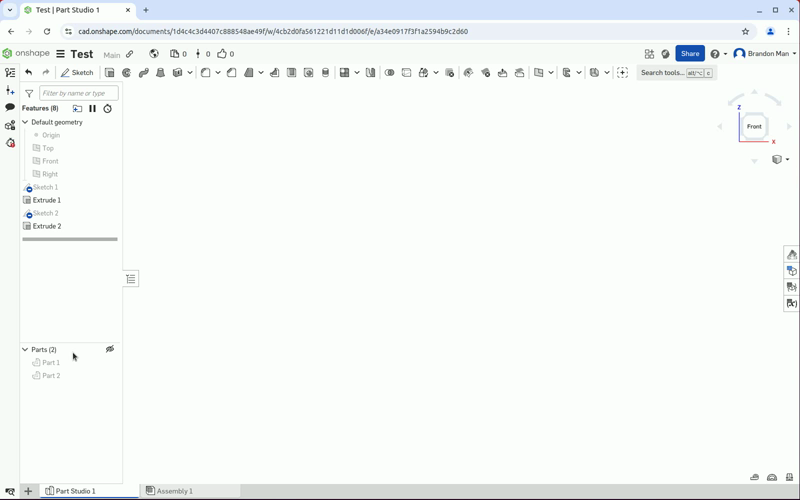
key_up(shift)
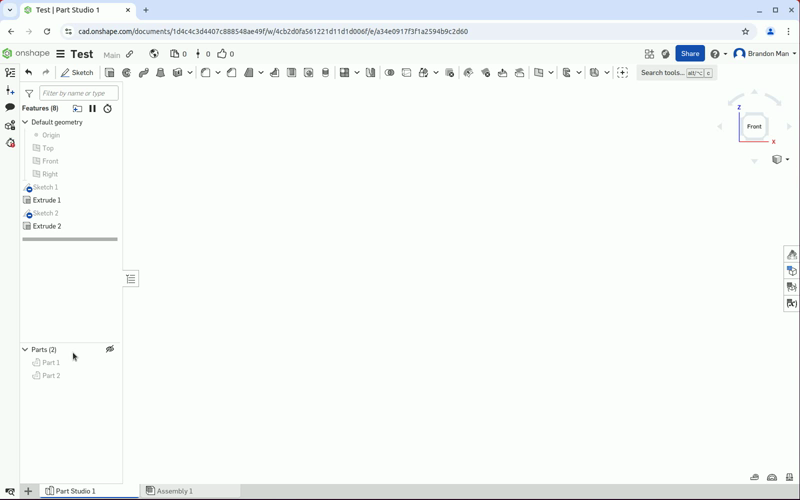
key(space)
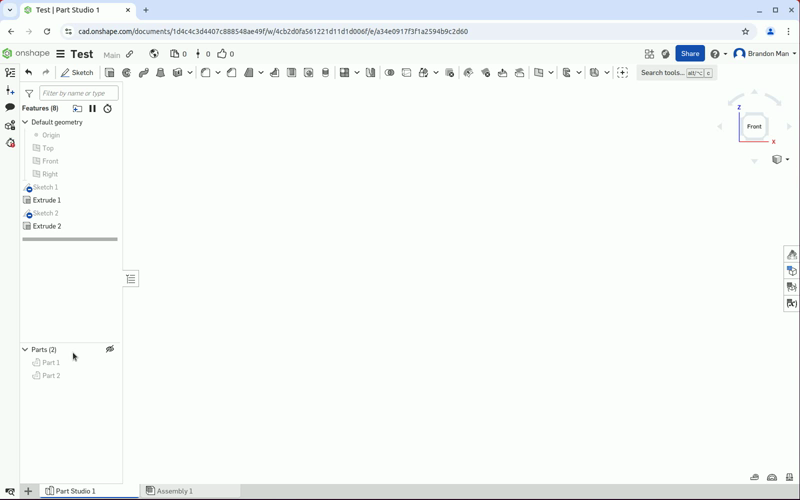
key_down(shift)
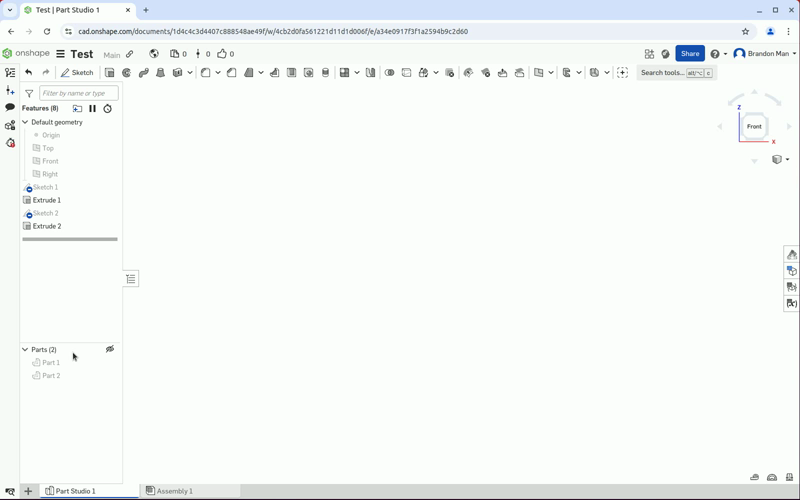
key(left)
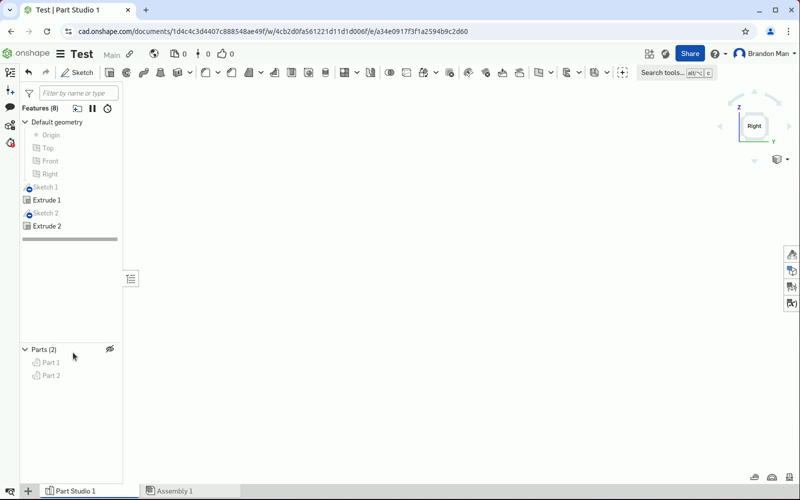
key_up(shift)
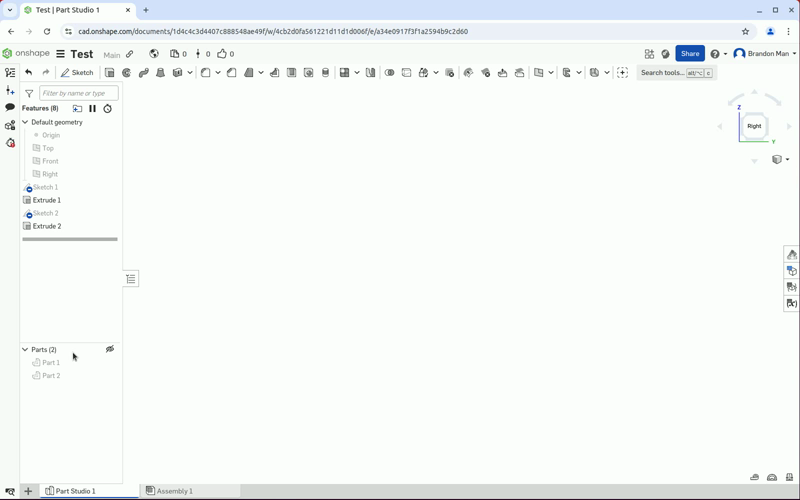
mouse_move(73, 352)
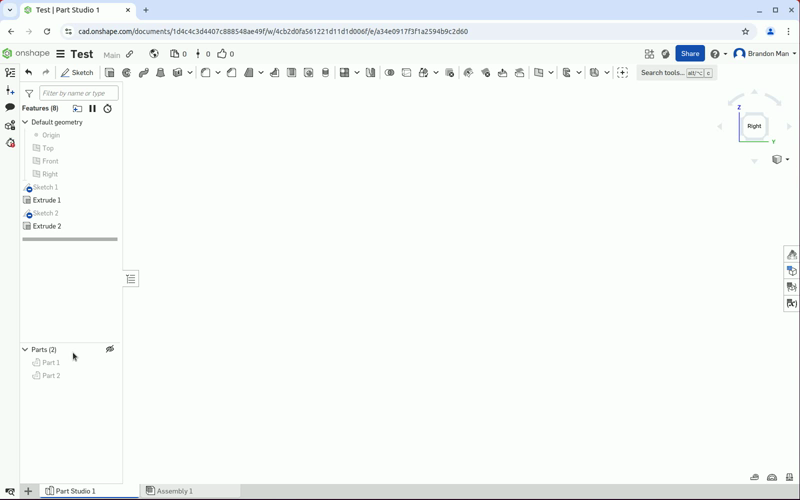
key(shift+y)
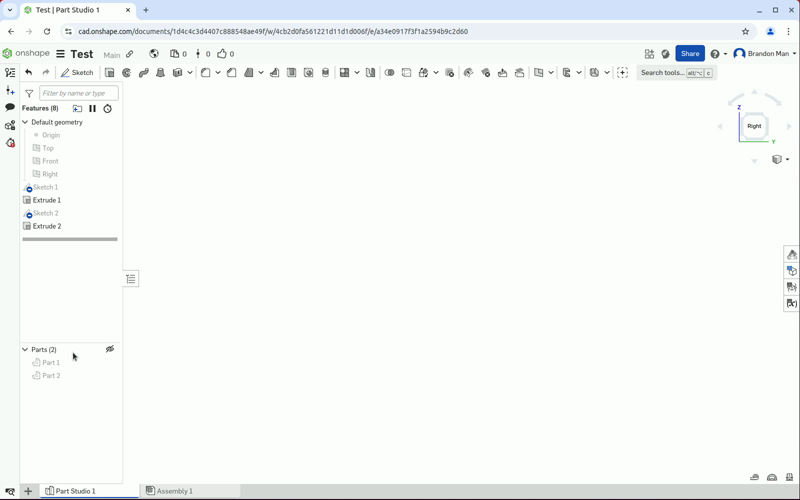
key(shift+s)
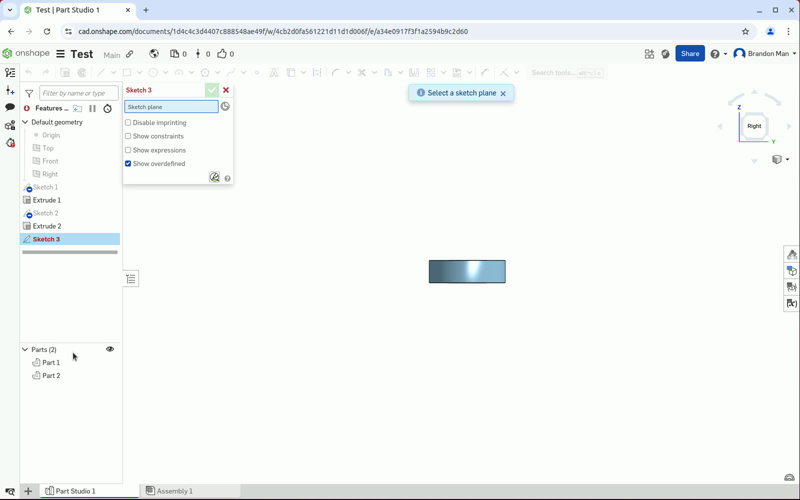
mouse_move(73, 176)
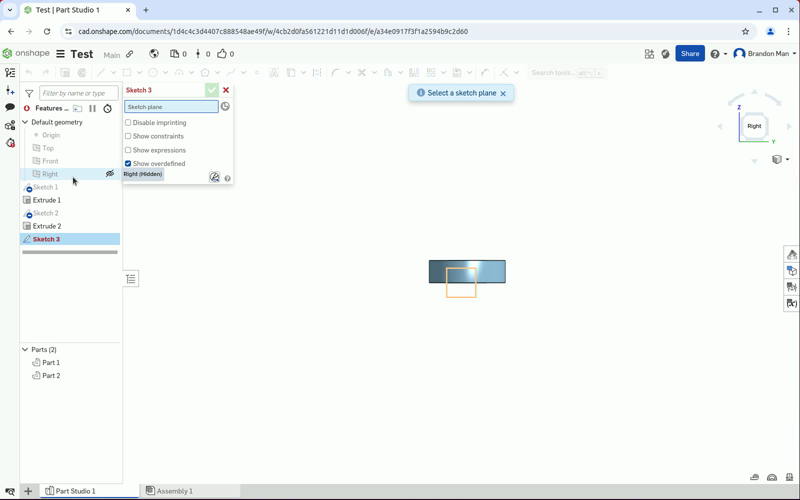
click(73, 176)
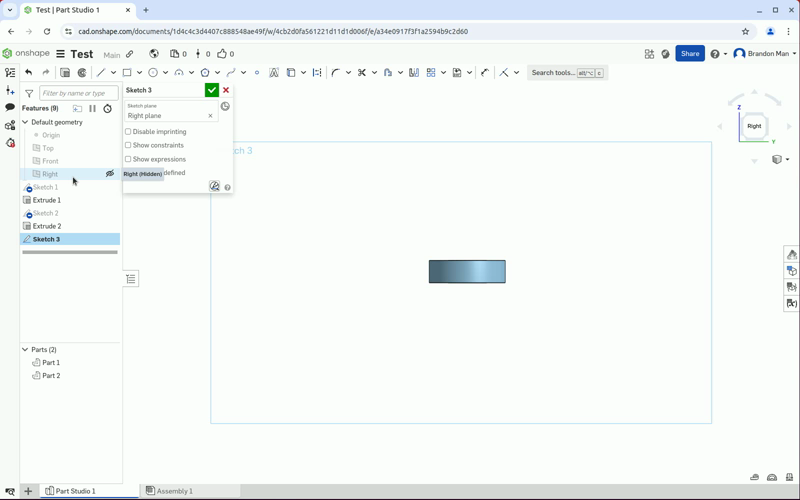
mouse_move(73, 352)
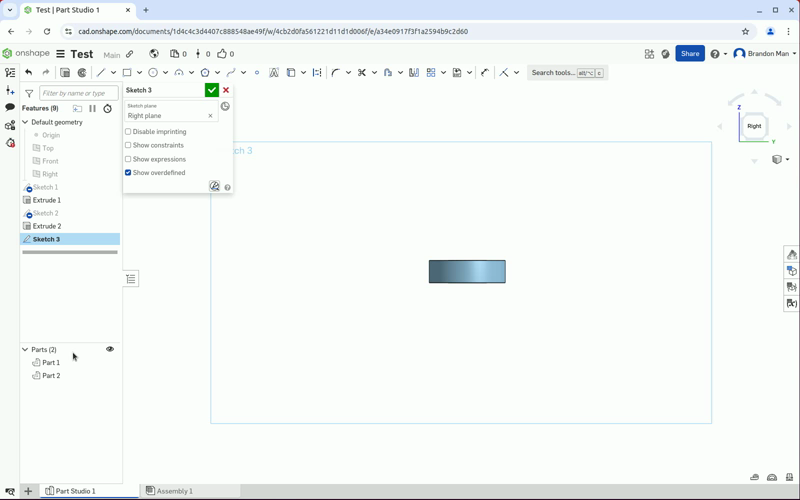
key(y)
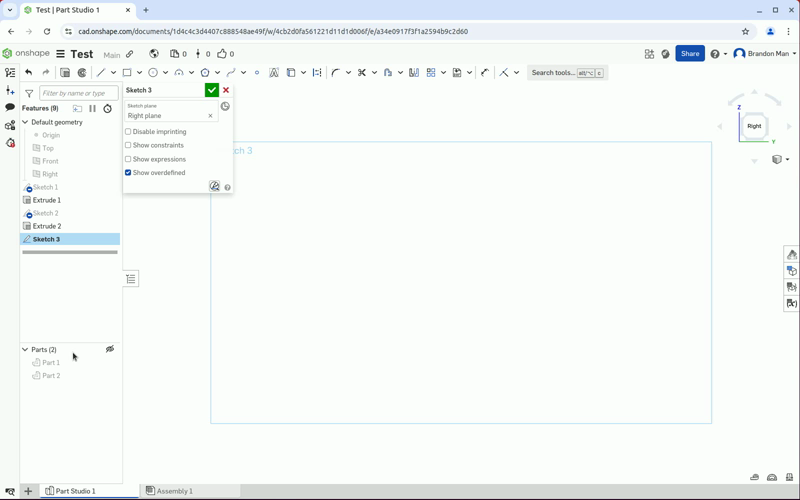
key(c)
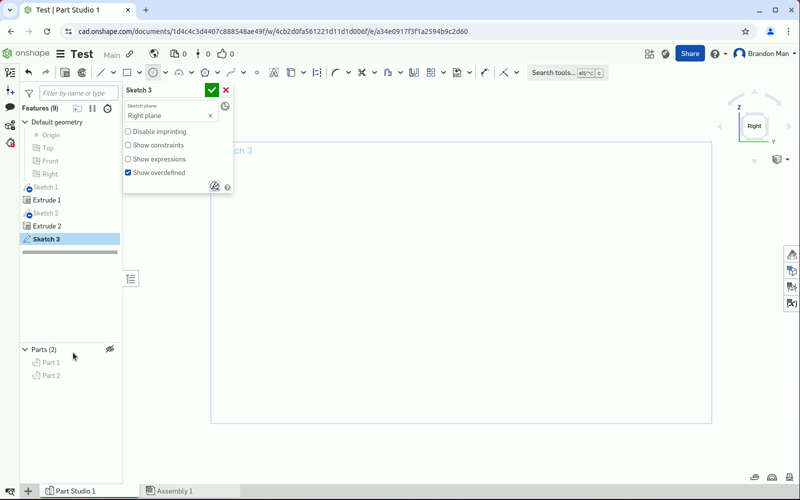
key_down(shift)
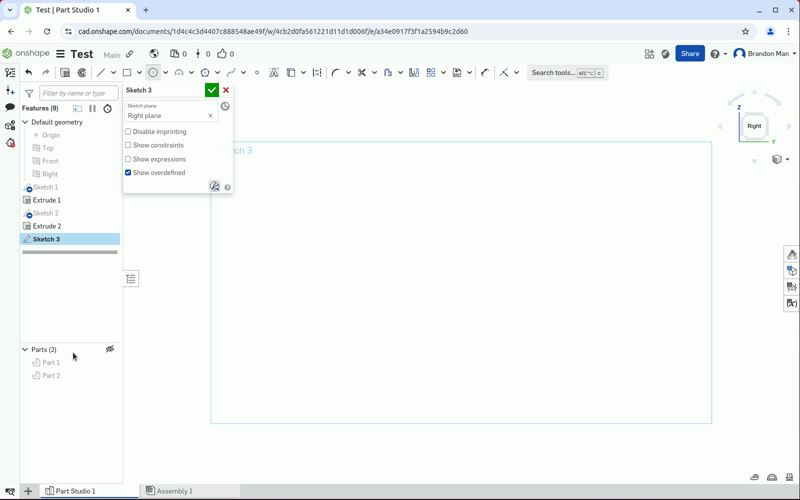
mouse_move(535, 236)
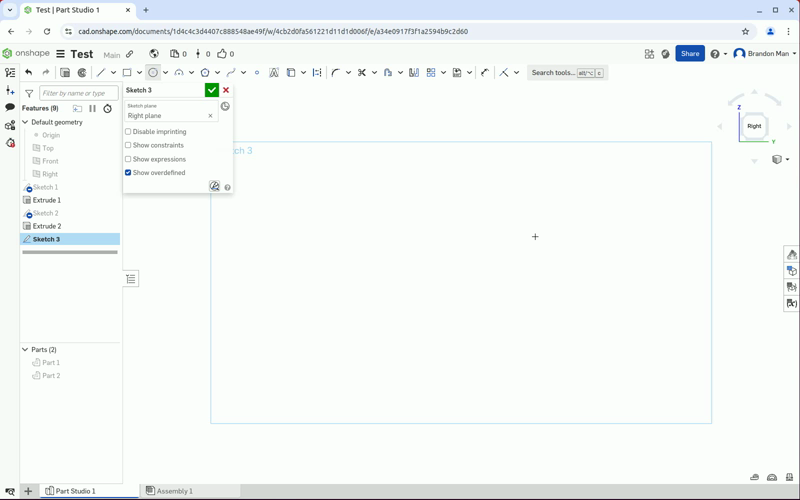
click(535, 236)
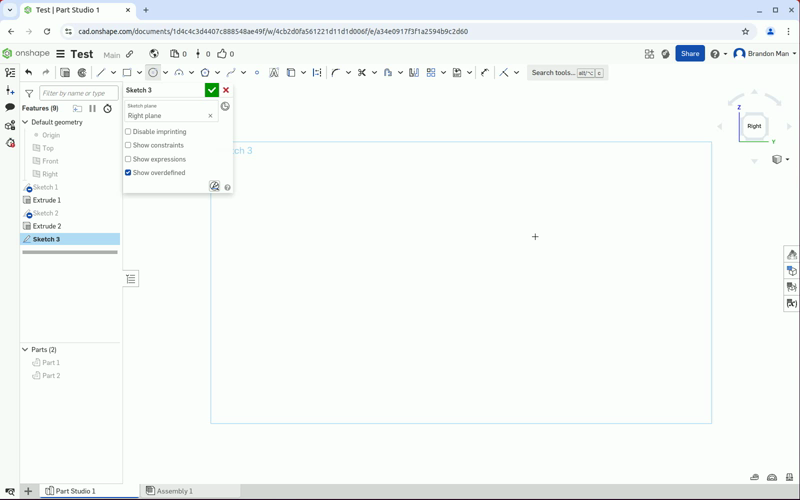
key_up(shift)
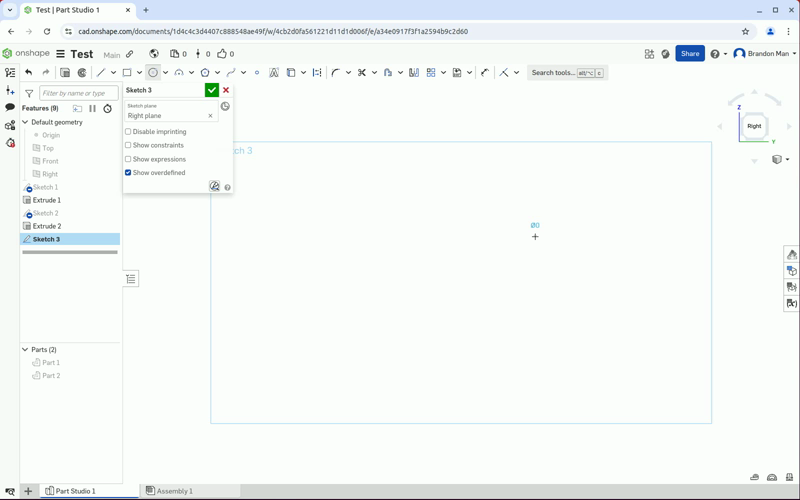
mouse_move(556, 236)
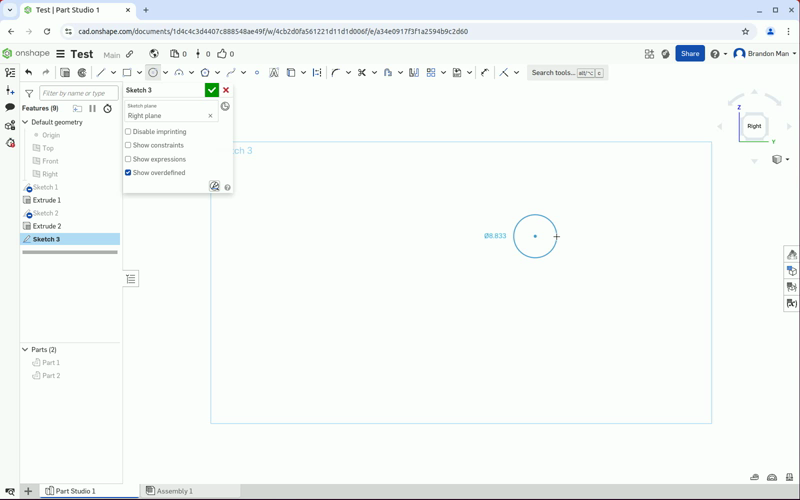
click(556, 236)
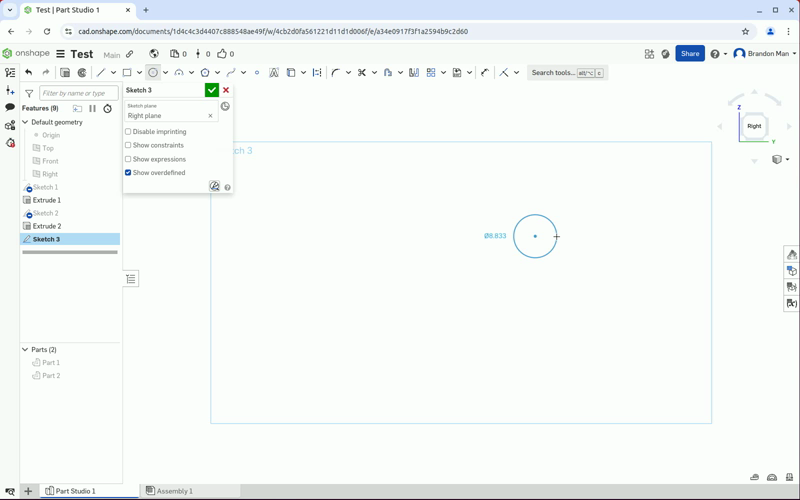
key(esc)
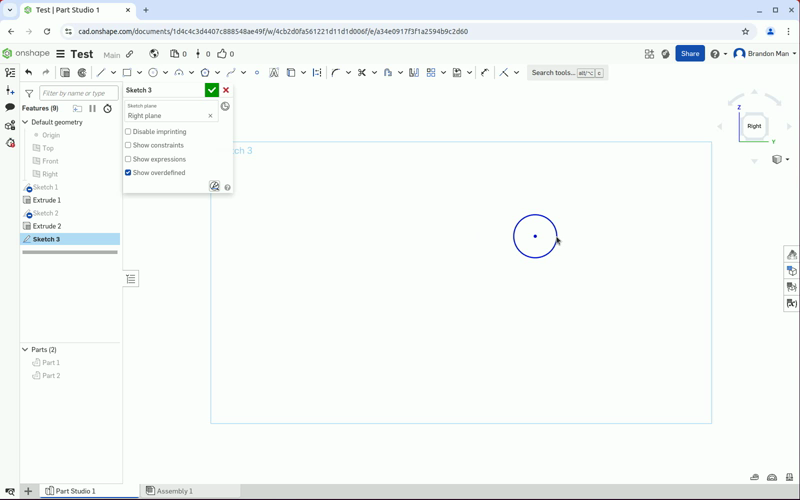
mouse_move(519, 232)
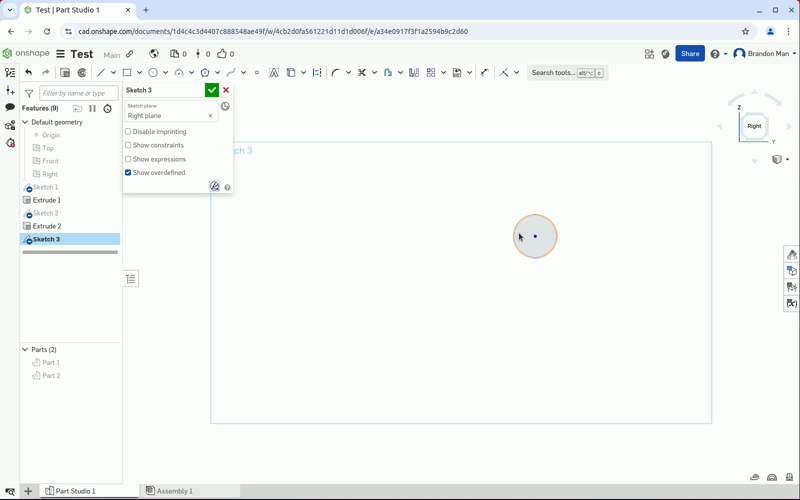
scroll(6)
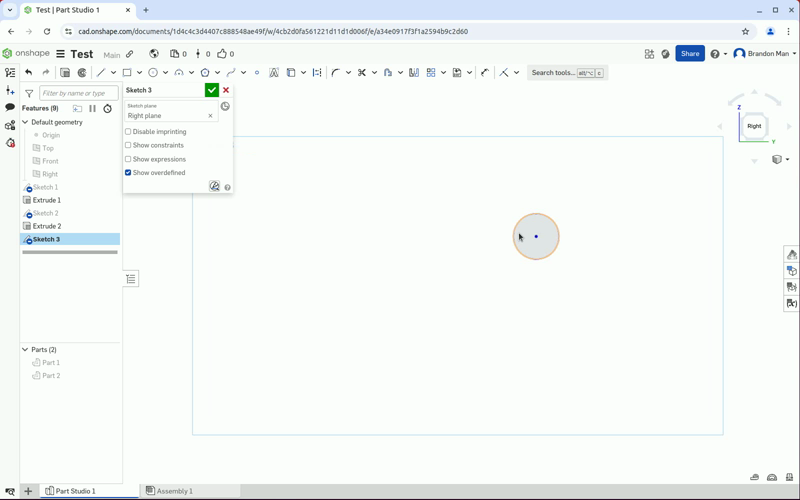
scroll(6)
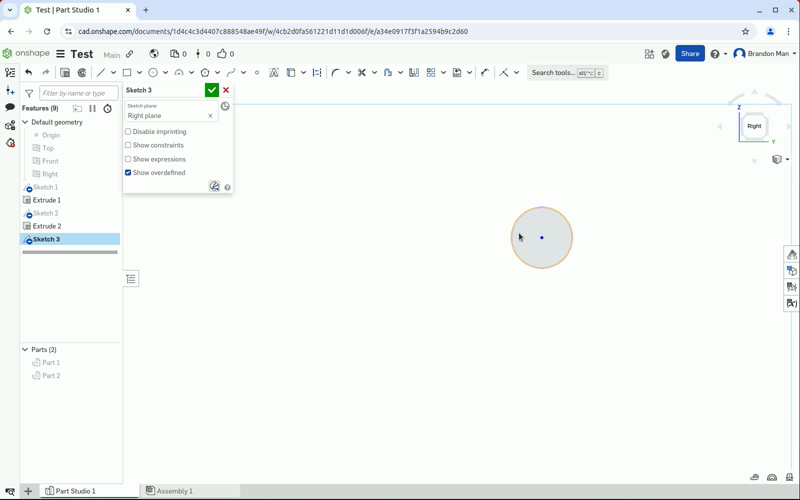
scroll(6)
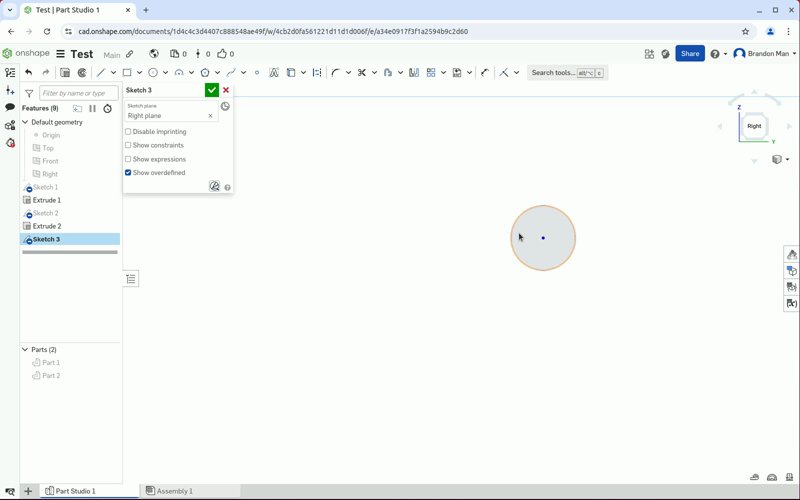
scroll(6)
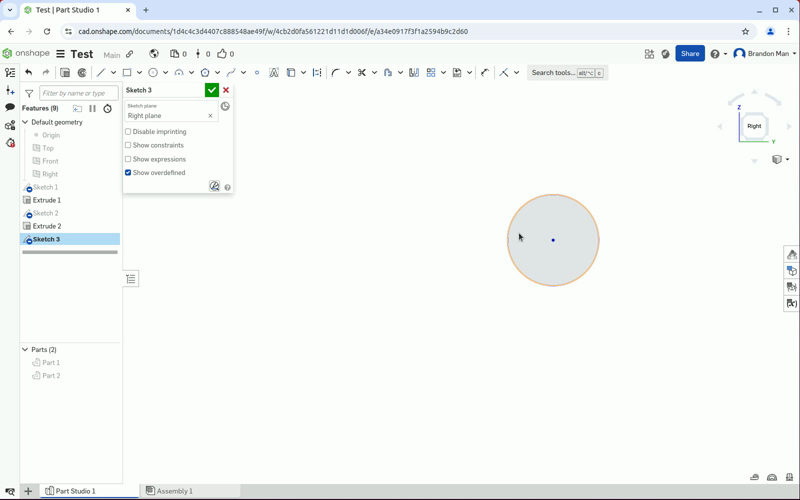
scroll(6)
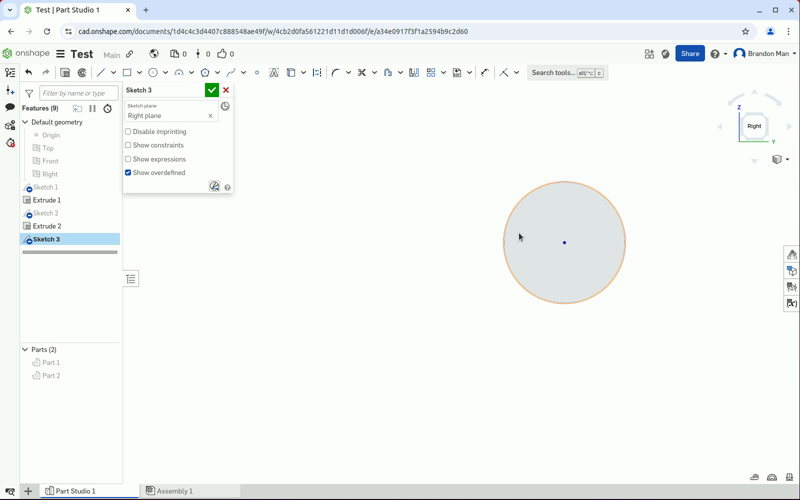
scroll(6)
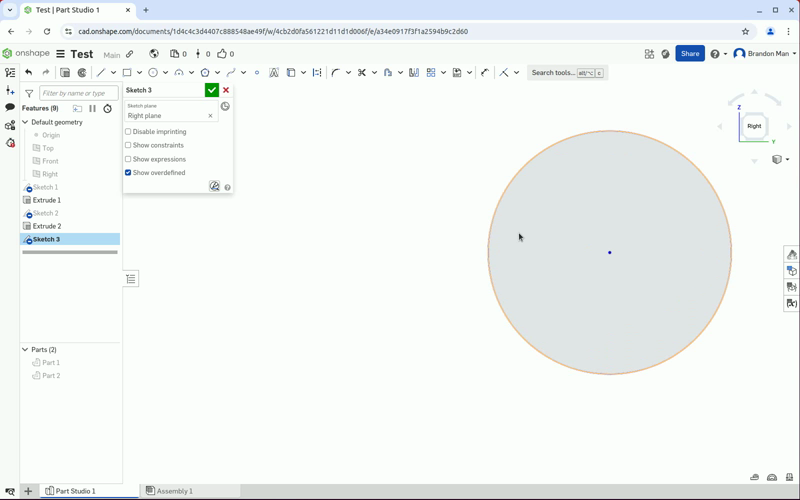
scroll(6)
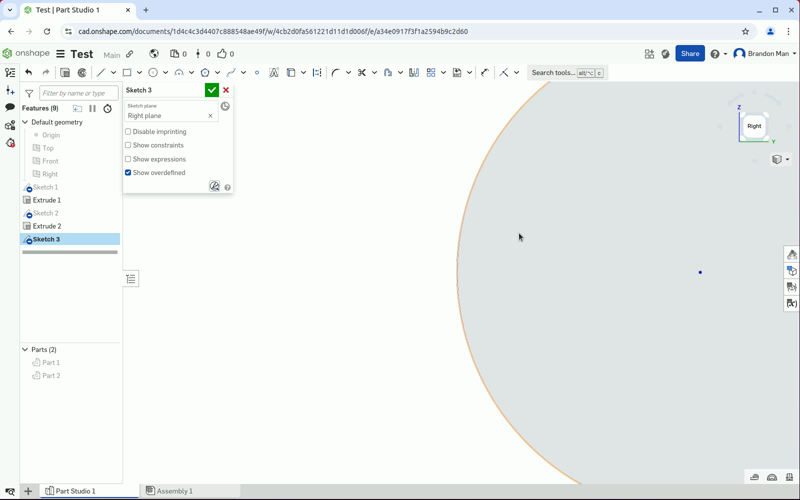
click(519, 232)
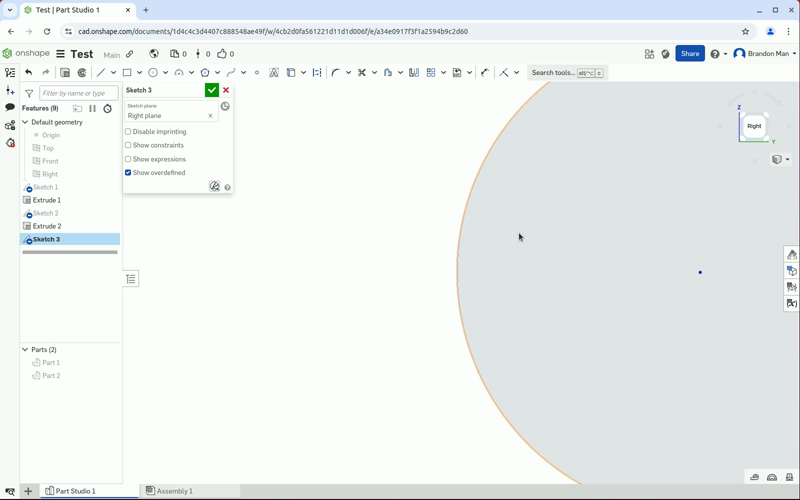
scroll(-6)
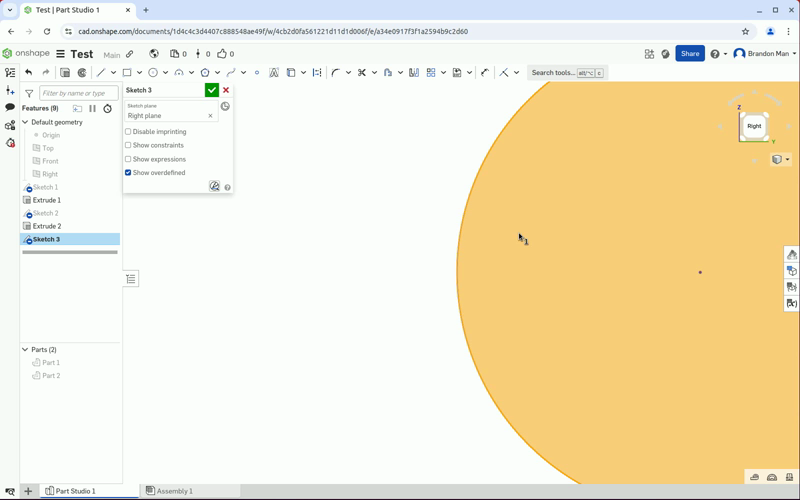
scroll(-6)
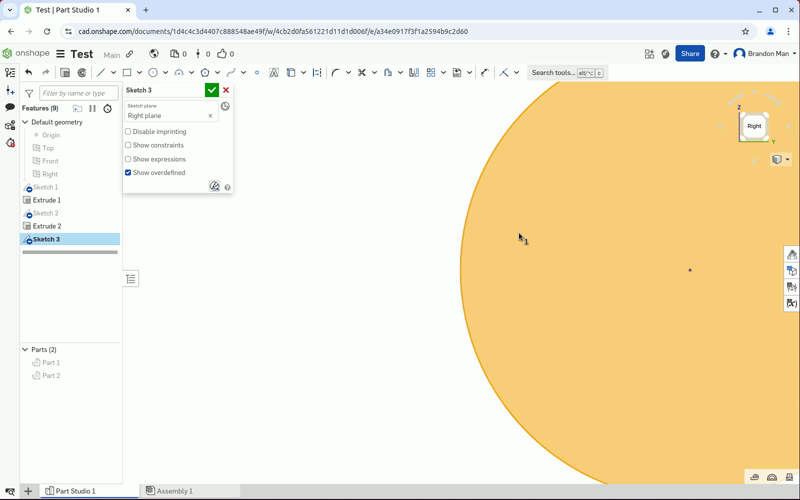
scroll(-6)
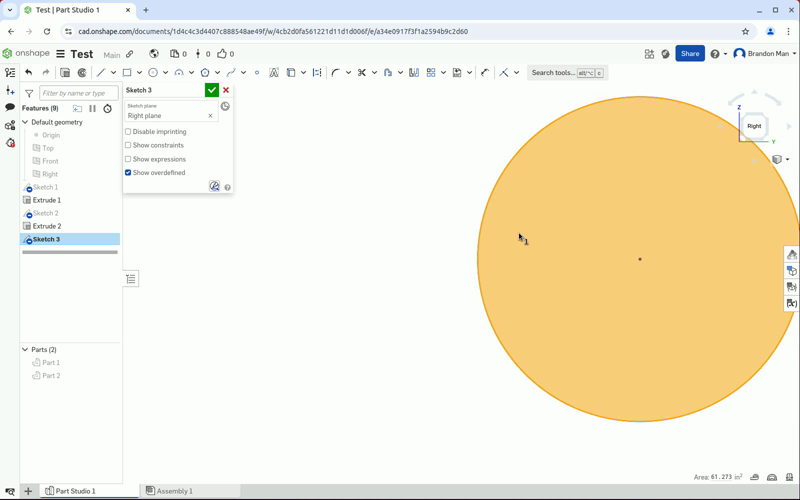
scroll(-6)
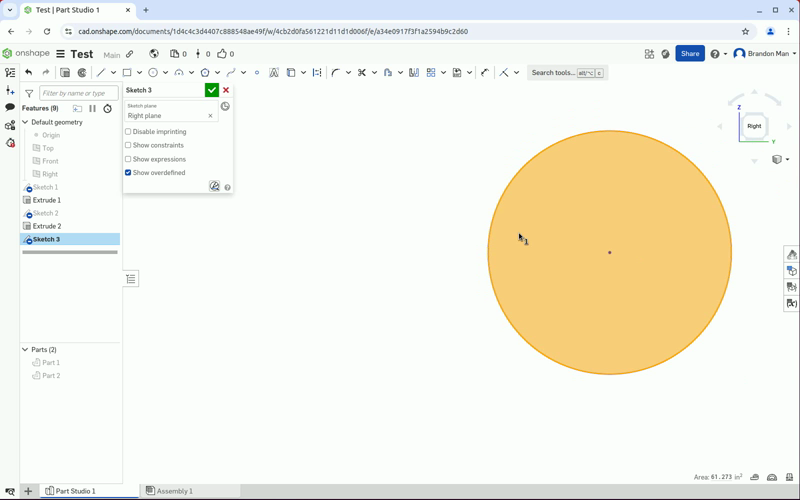
scroll(-6)
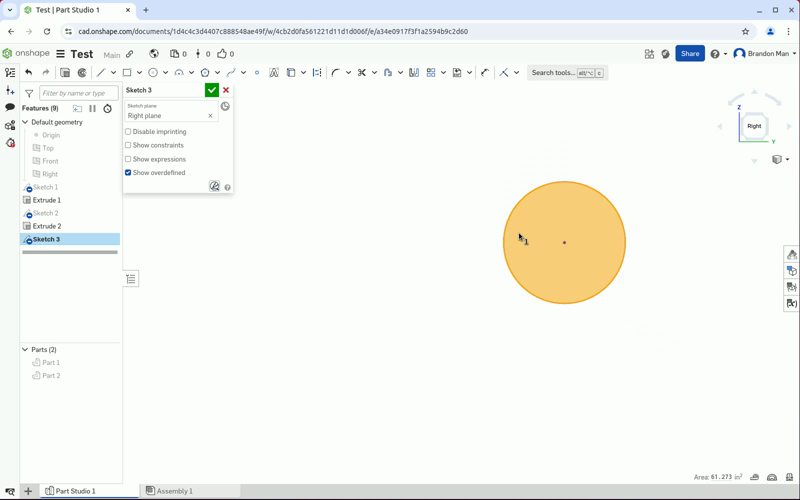
scroll(-6)
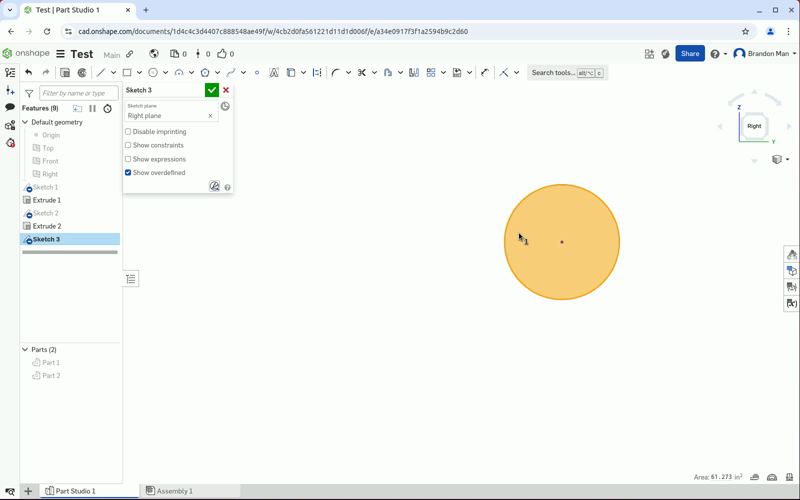
scroll(-6)
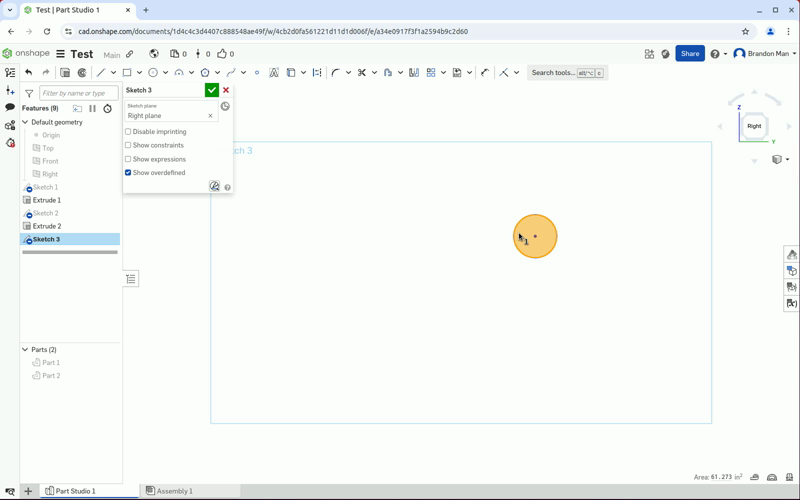
mouse_move(73, 352)
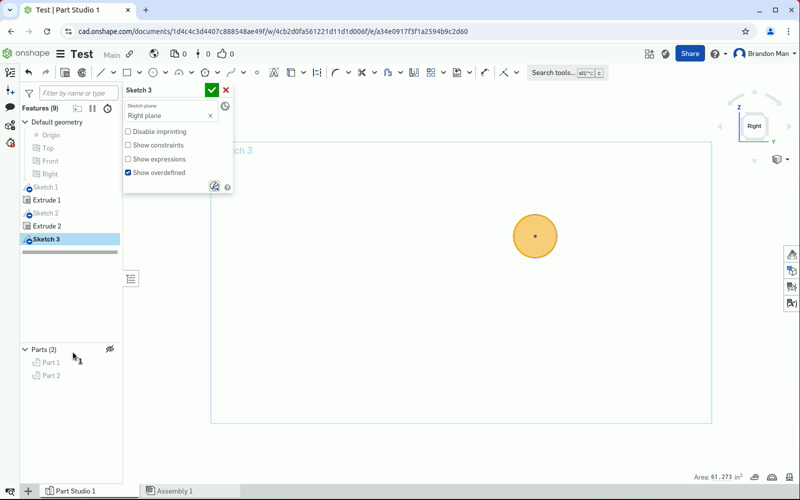
key(shift+y)
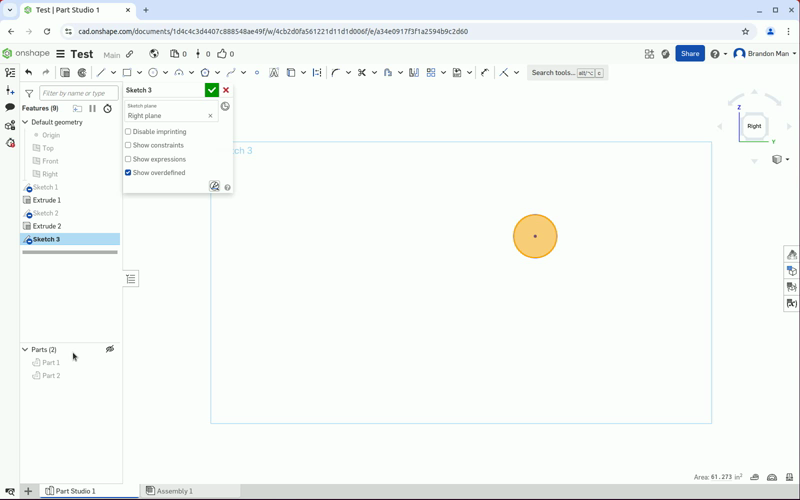
key(shift+e)
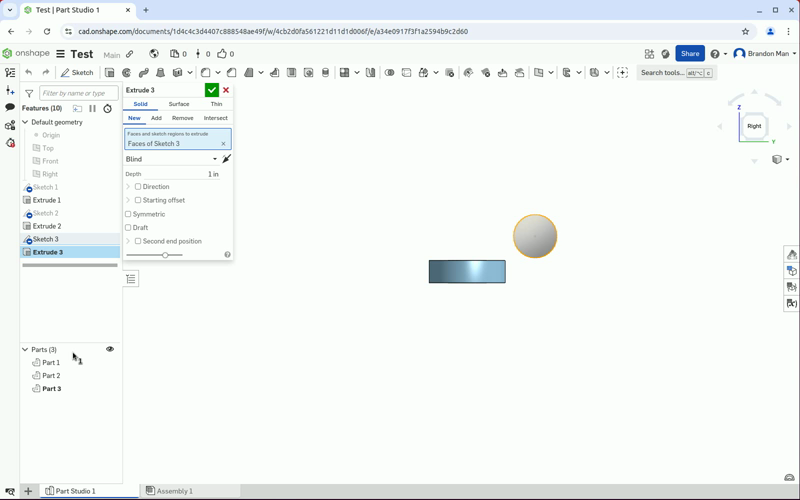
mouse_move(143, 106)
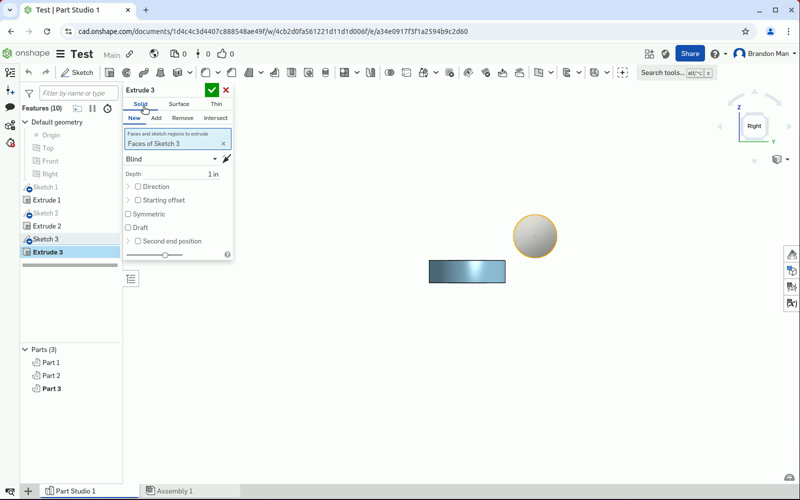
click(143, 106)
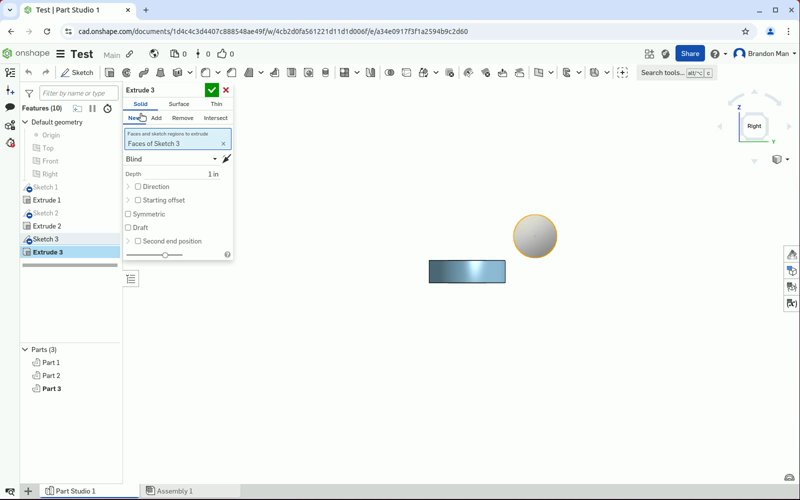
mouse_move(137, 120)
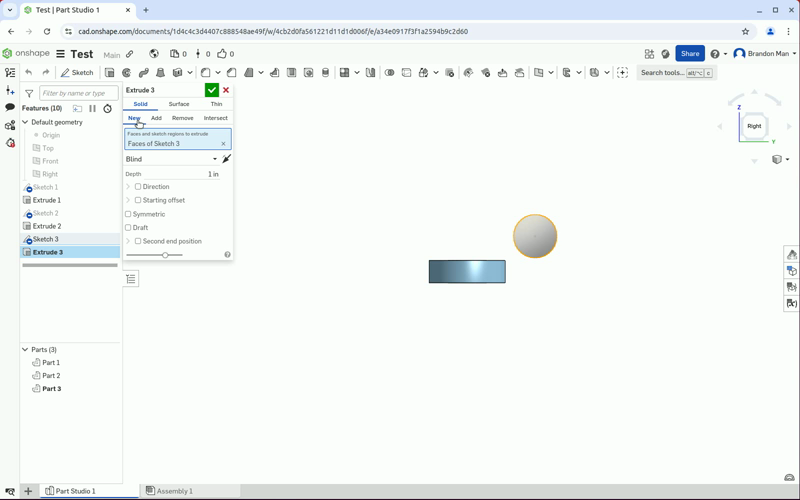
click(137, 120)
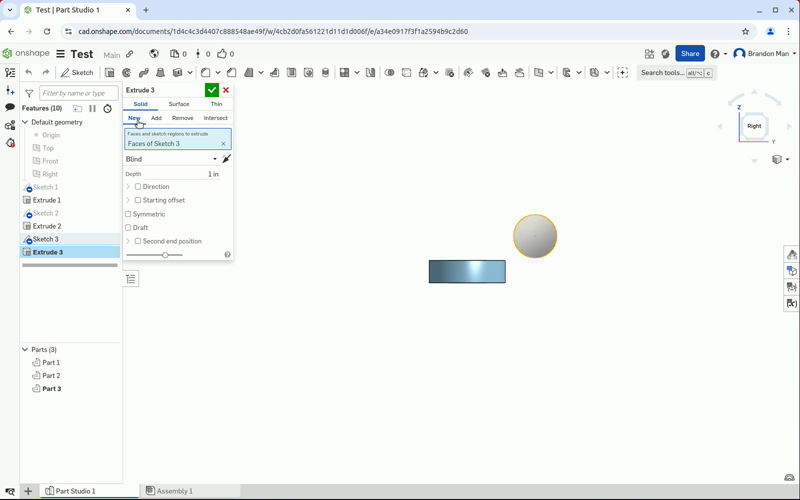
key(tab, 4)
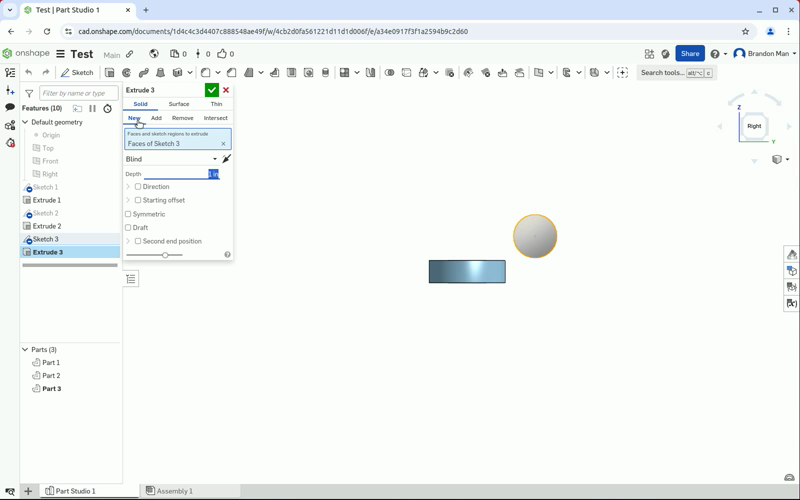
text(4.574)
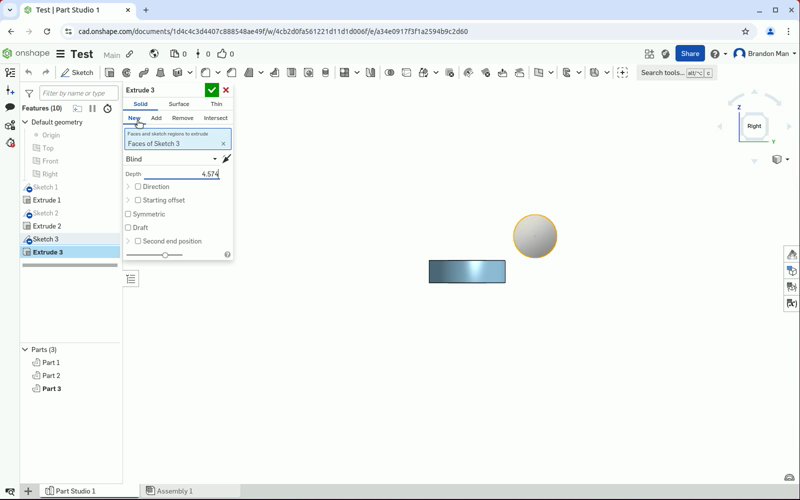
key(enter)
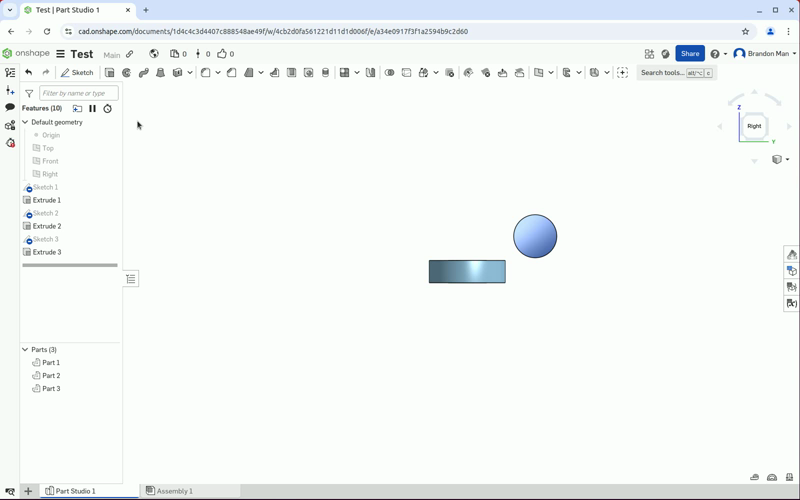
key(shift+h)
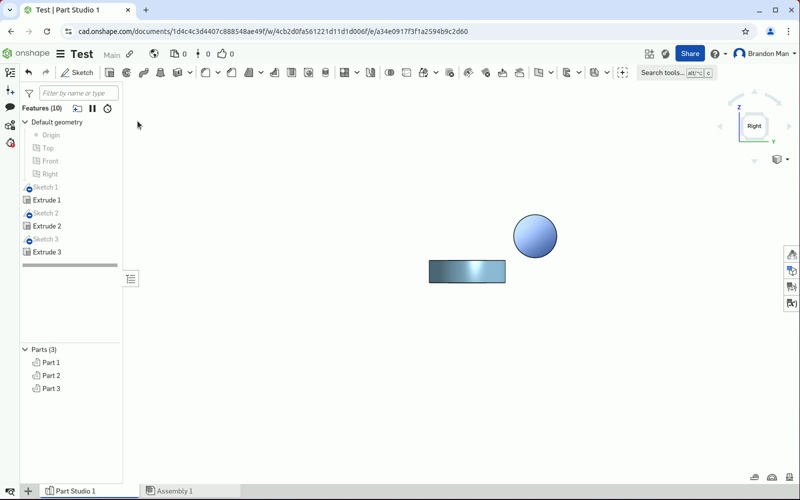
key(shift+h)
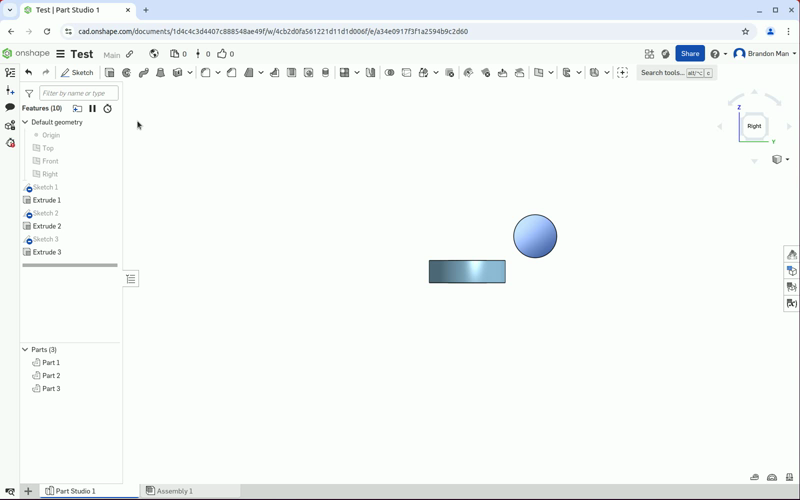
mouse_move(73, 189)
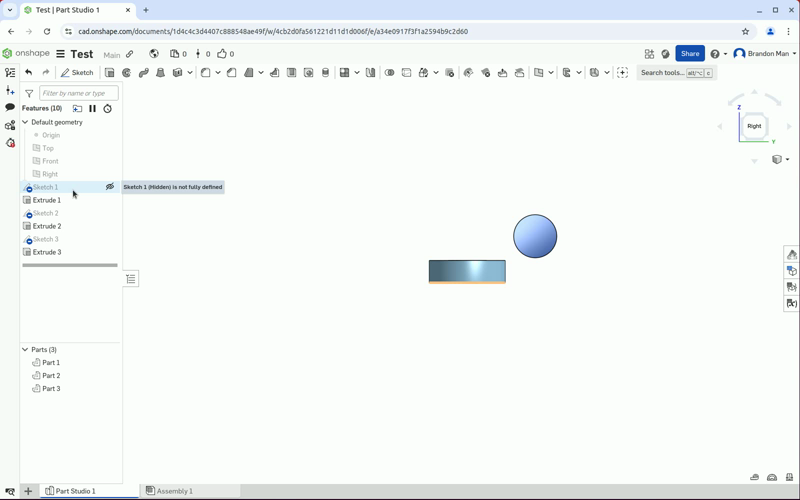
click(73, 189)
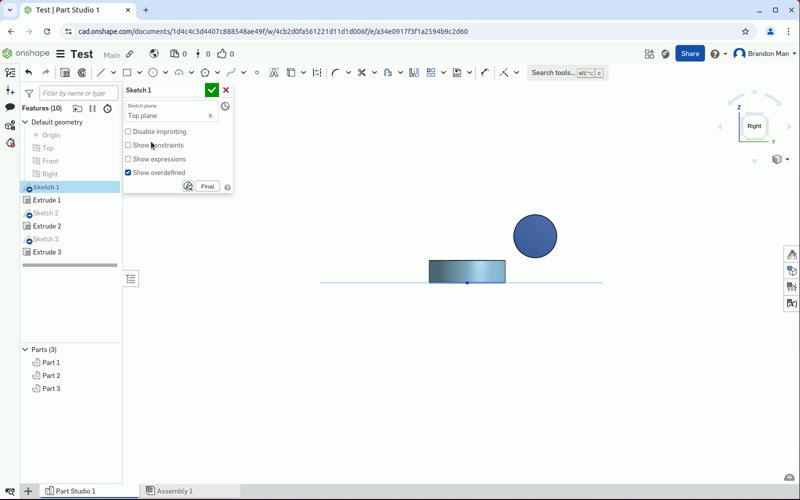
mouse_move(229, 92)
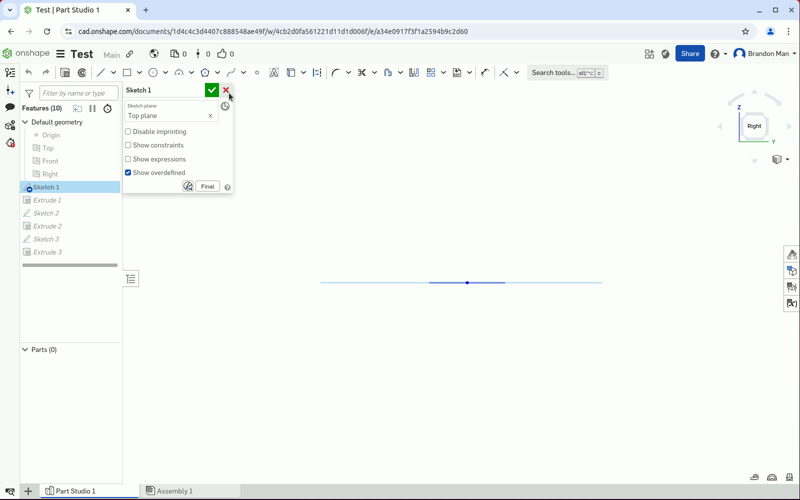
click(229, 92)
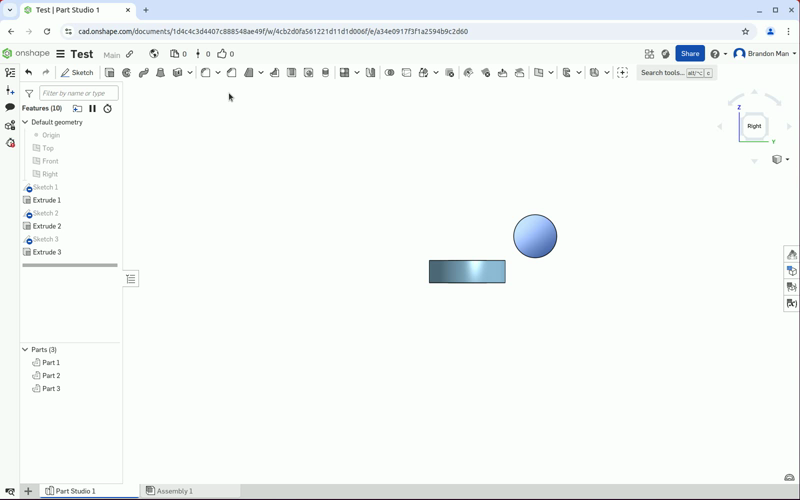
mouse_move(73, 352)
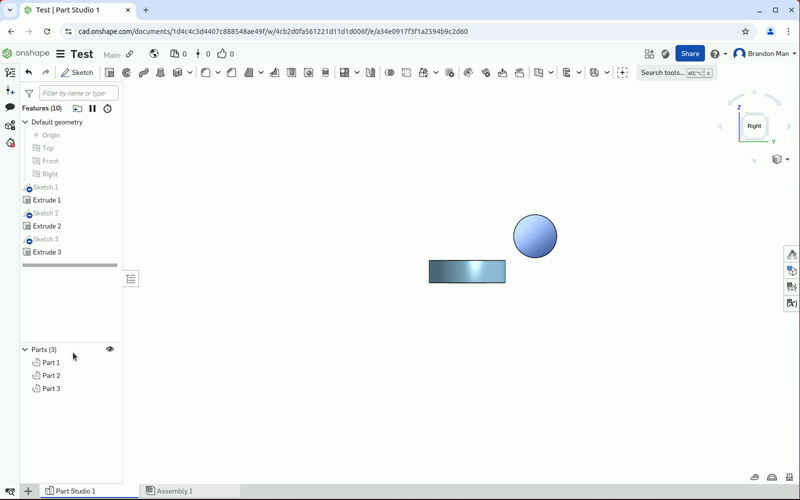
key(y)
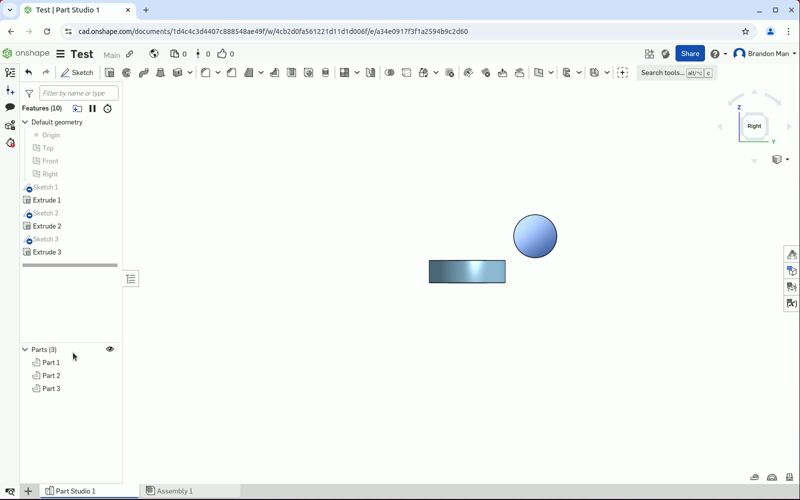
key(shift+p)
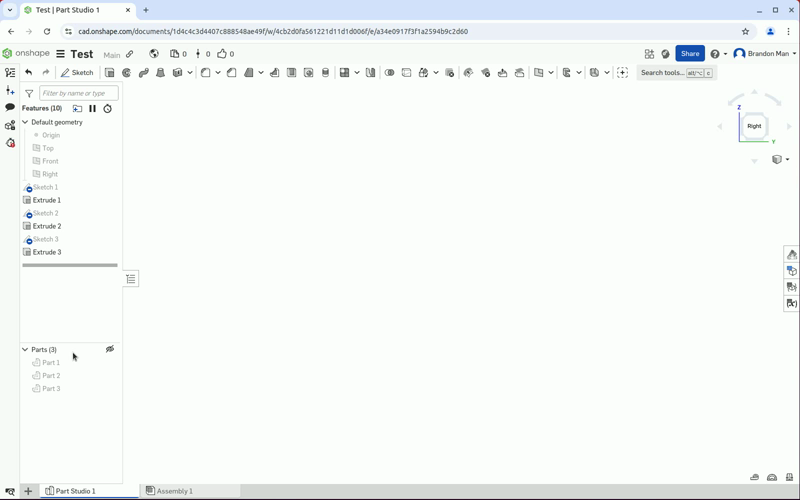
key(space)
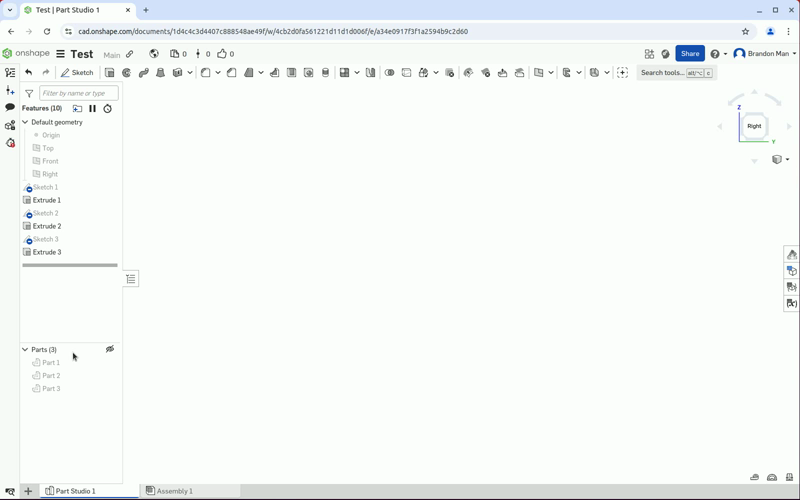
key_down(shift)
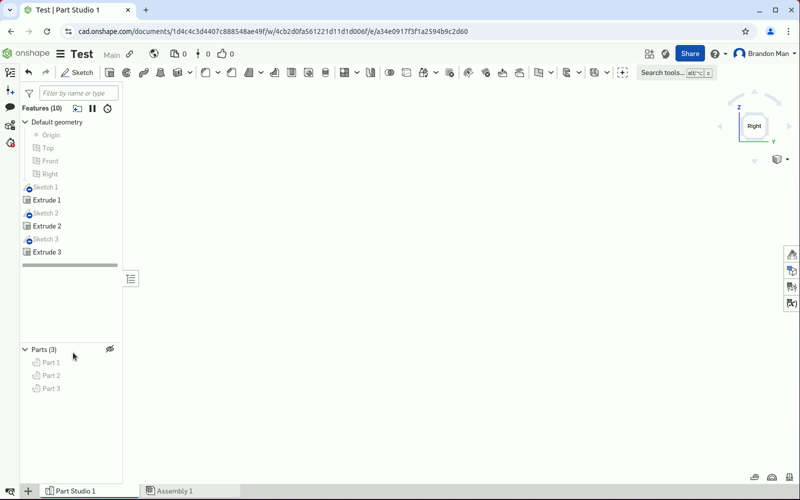
key(right)
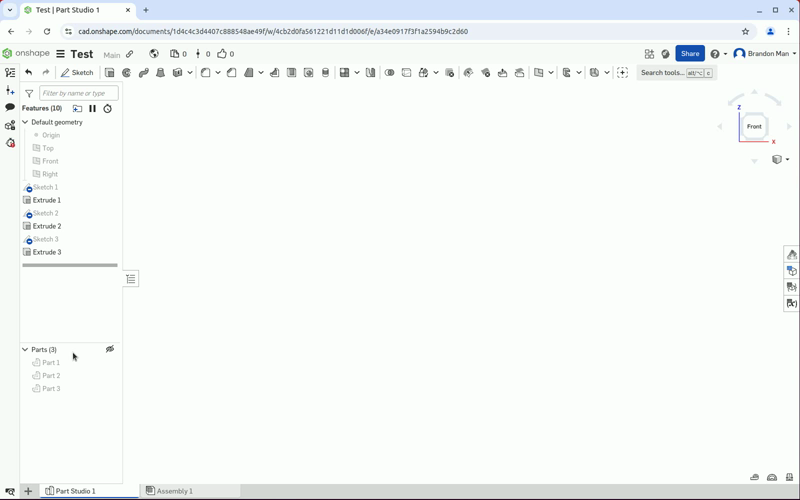
key_up(shift)
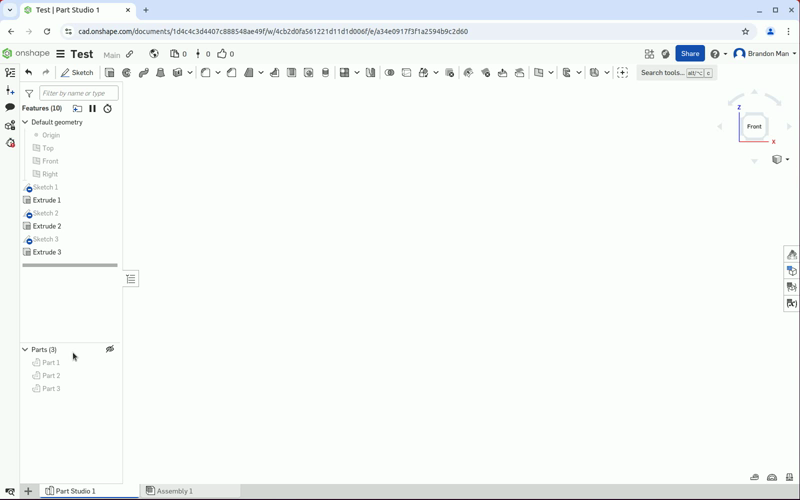
key(space)
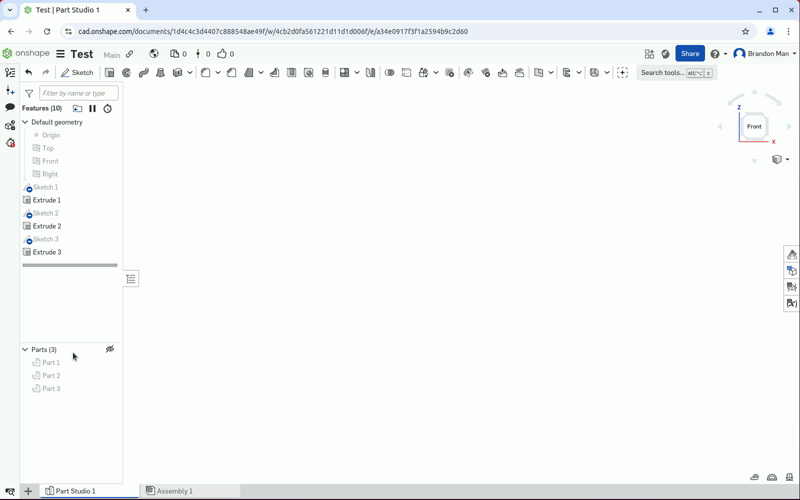
key_down(shift)
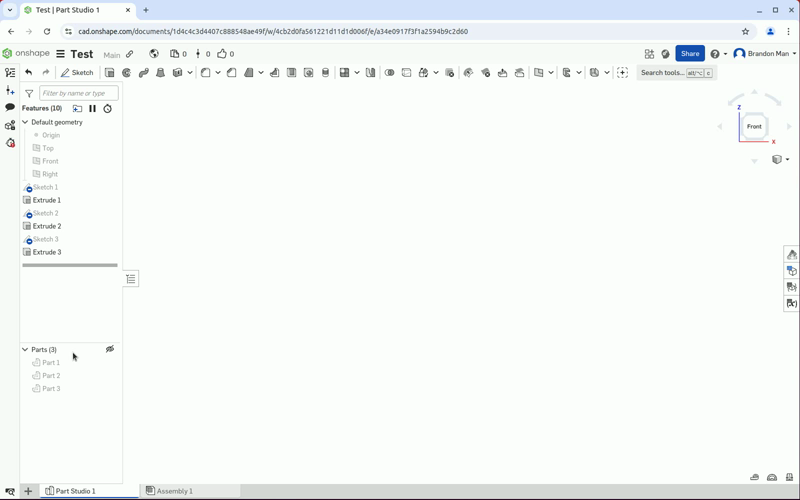
key(down)
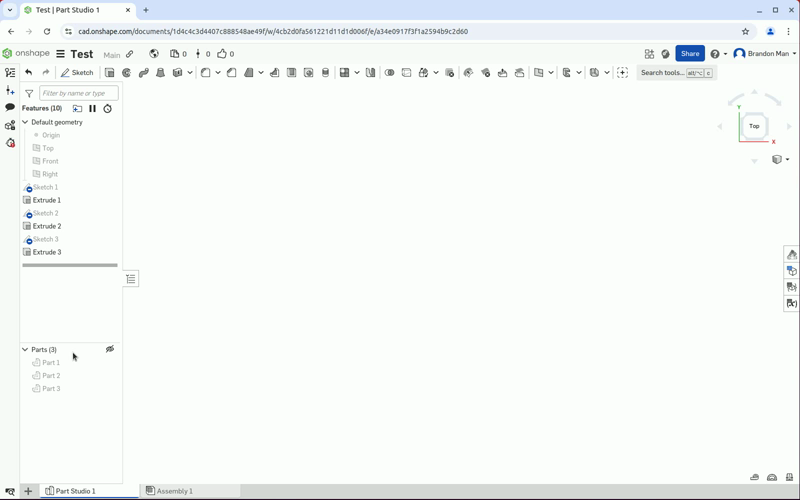
key_up(shift)
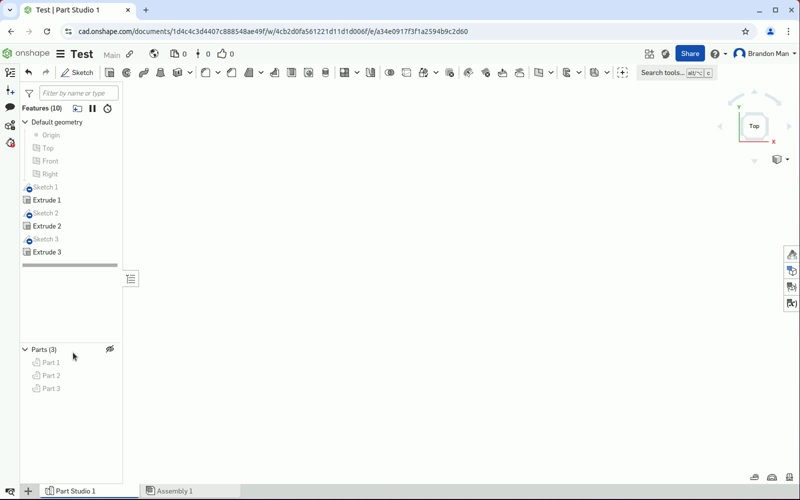
mouse_move(73, 352)
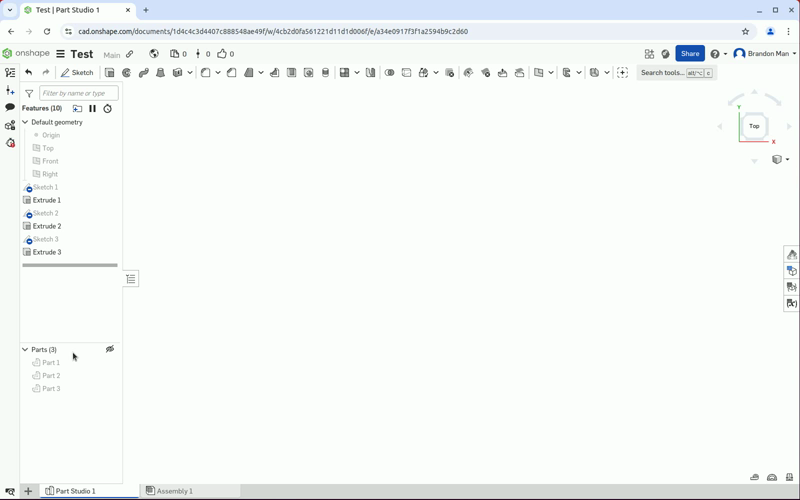
key(shift+y)
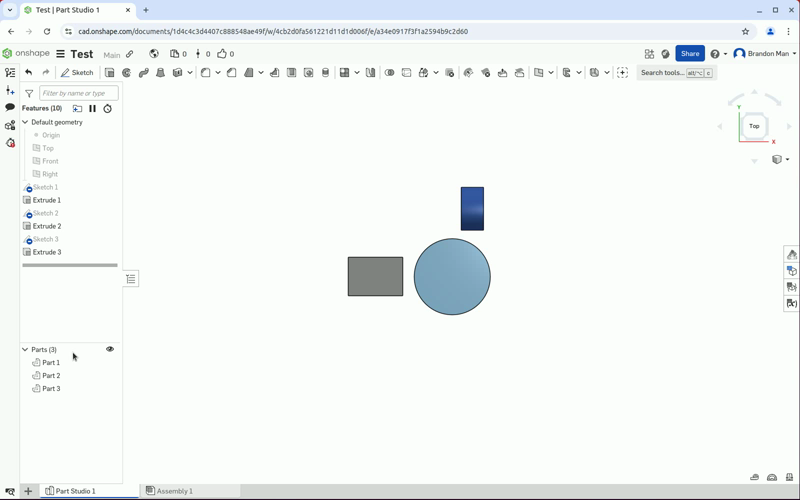
mouse_move(541, 75)
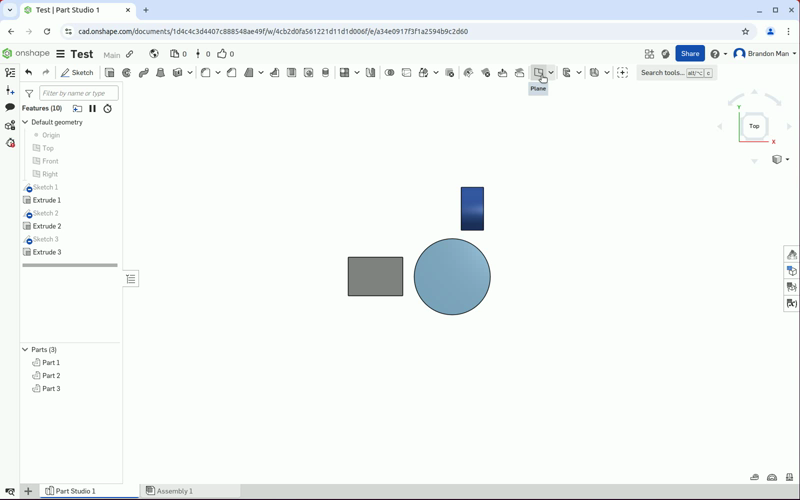
click(541, 75)
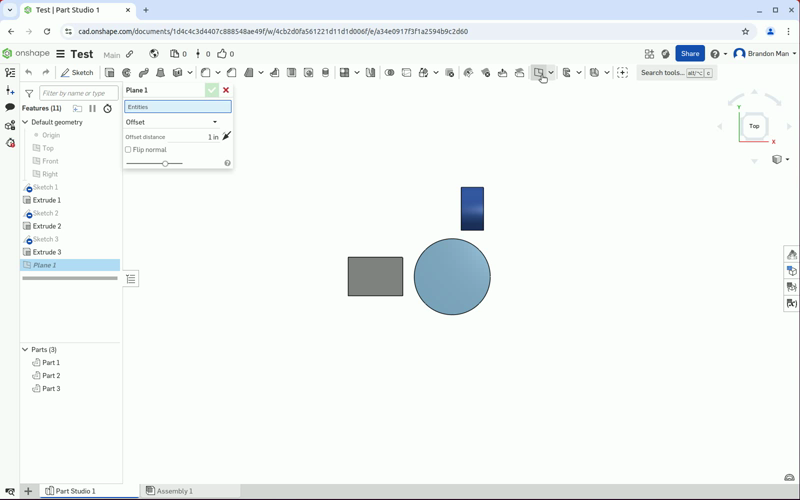
mouse_move(73, 150)
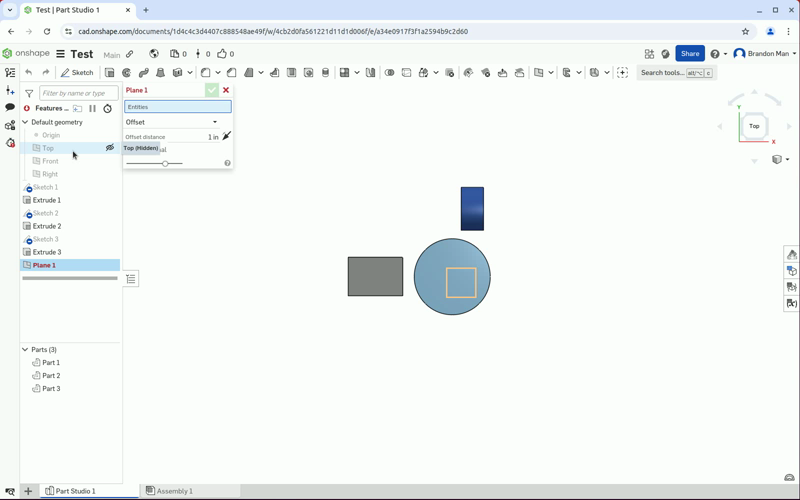
click(73, 150)
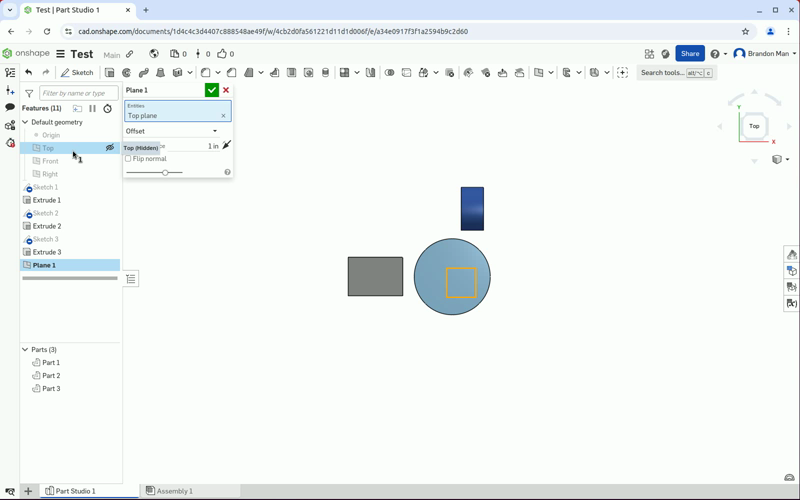
key(tab, 2)
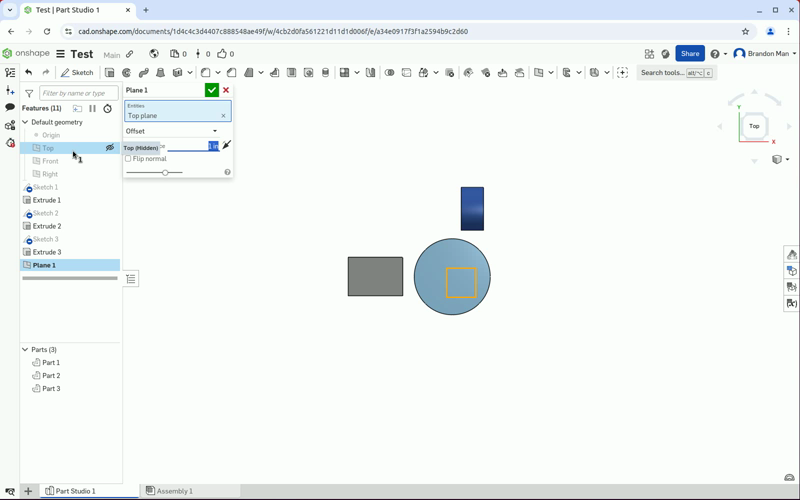
text(4.56)
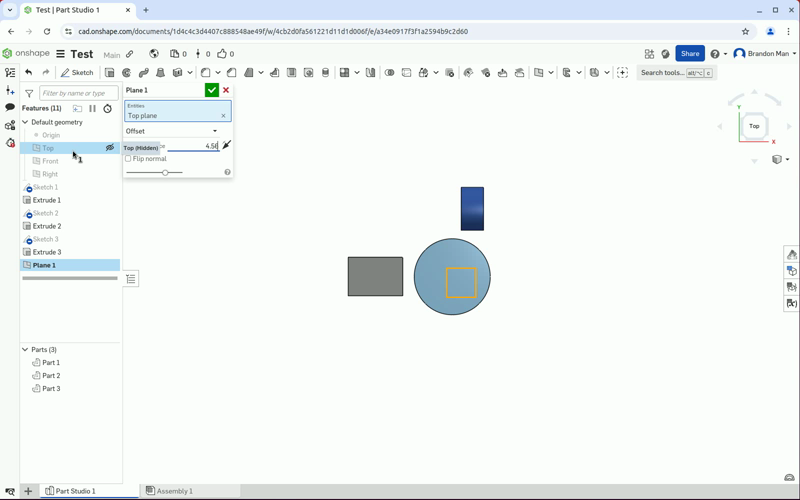
key(enter, 2)
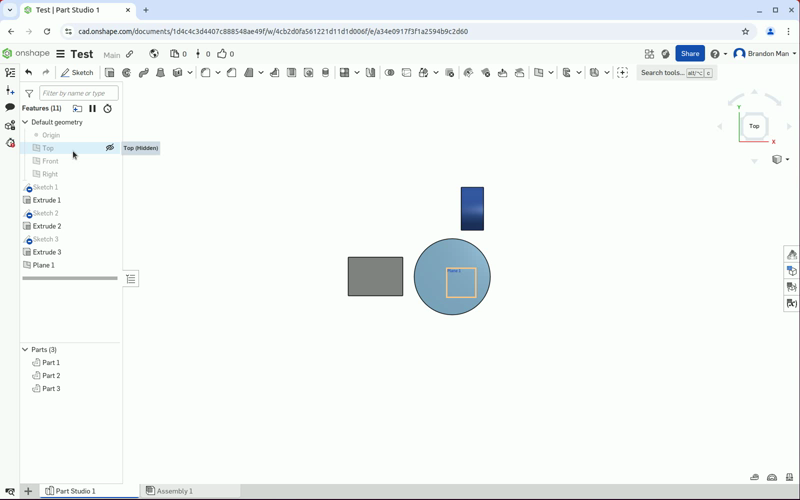
key(shift+s)
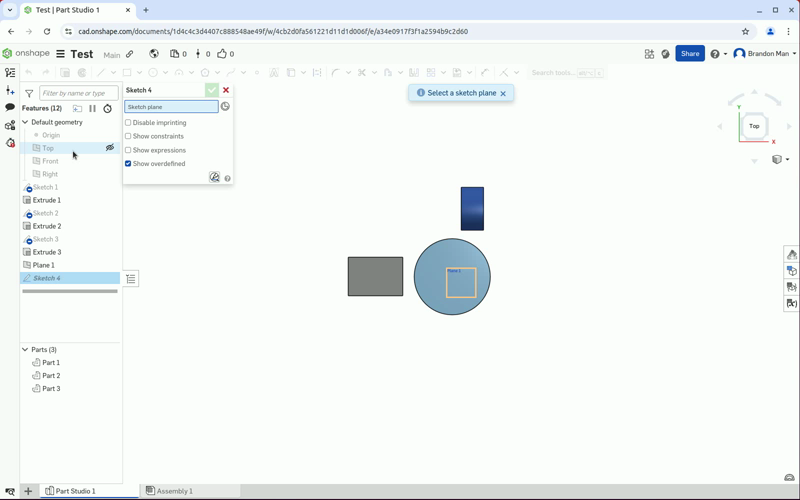
mouse_move(73, 267)
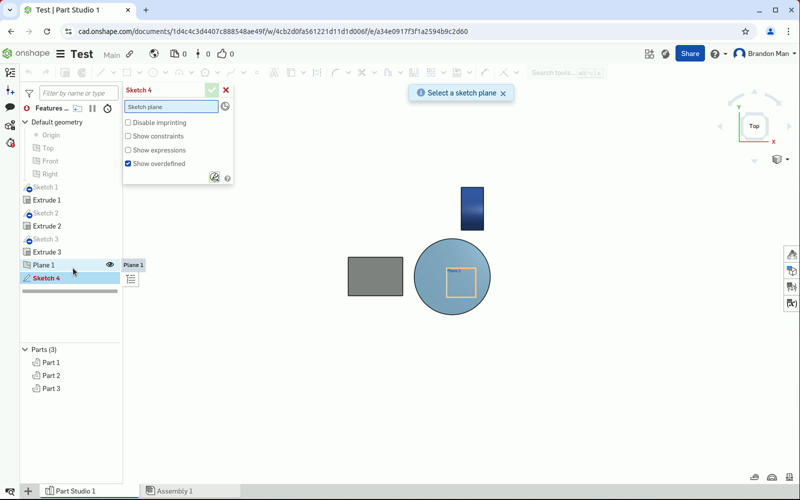
click(73, 267)
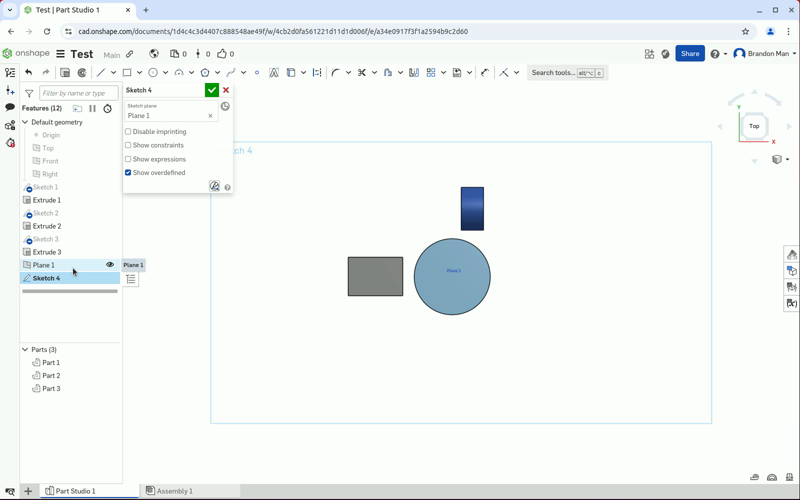
mouse_move(73, 352)
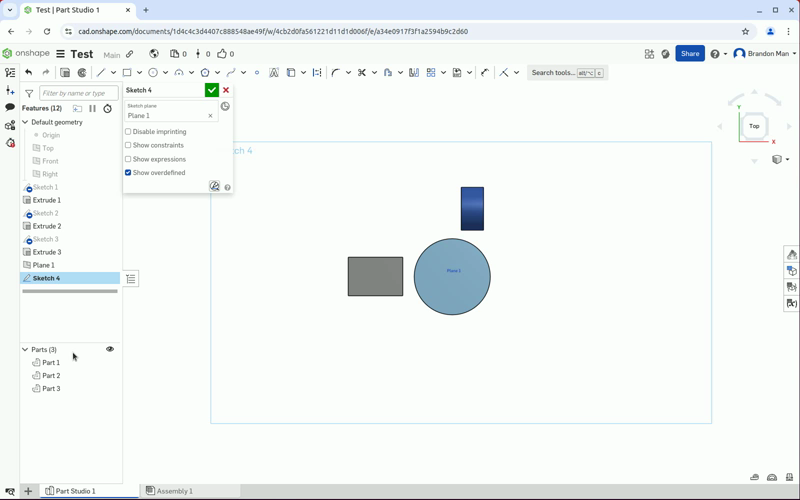
key(y)
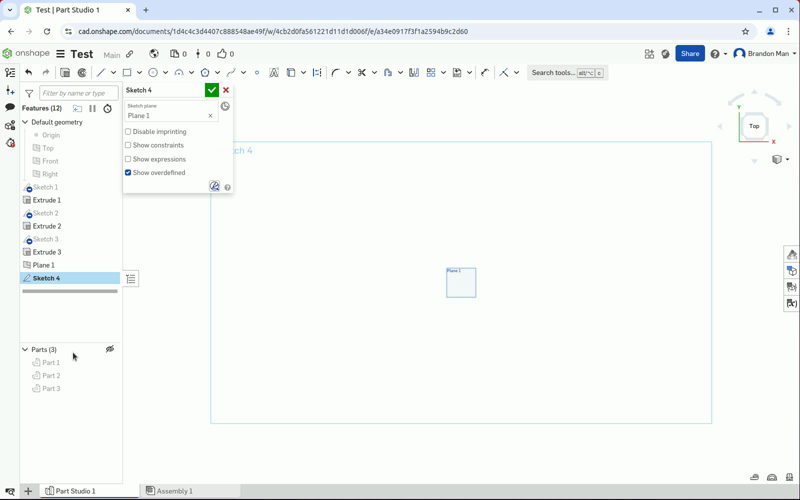
key(l)
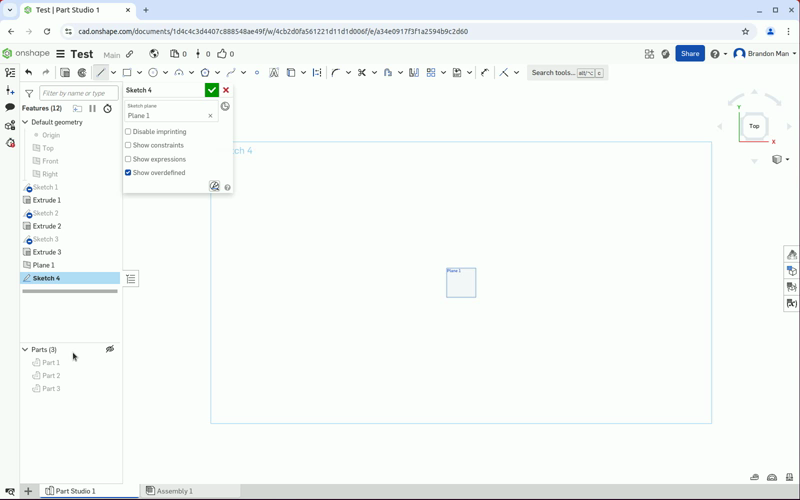
key_down(shift)
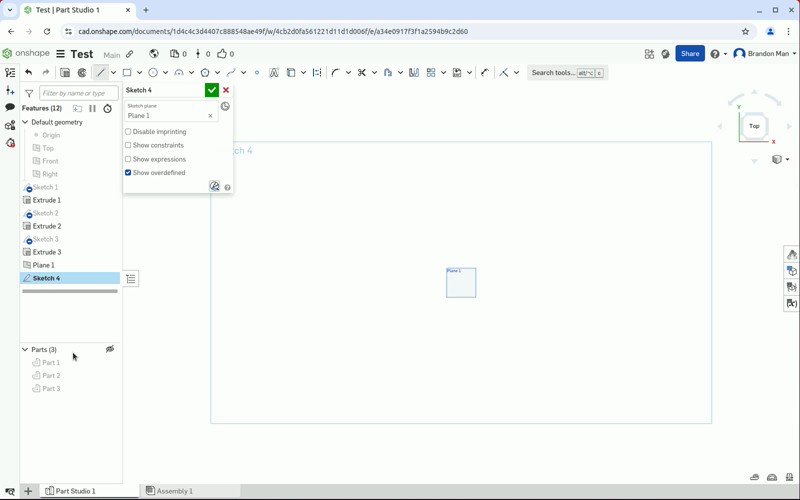
mouse_move(429, 282)
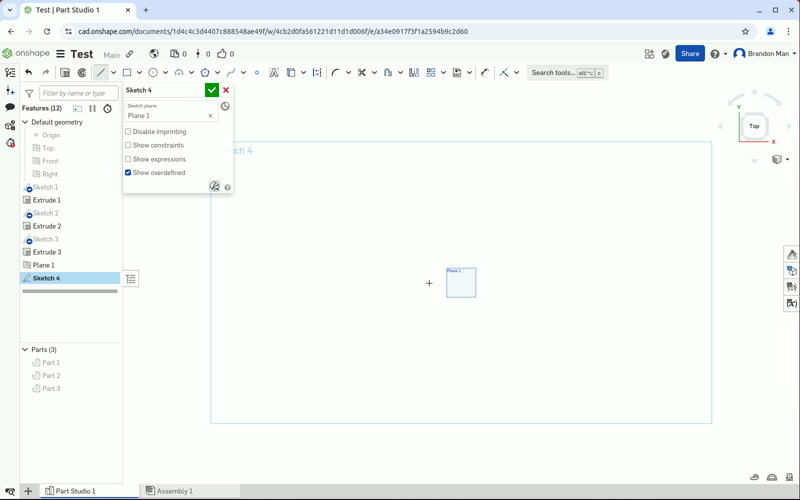
click(429, 282)
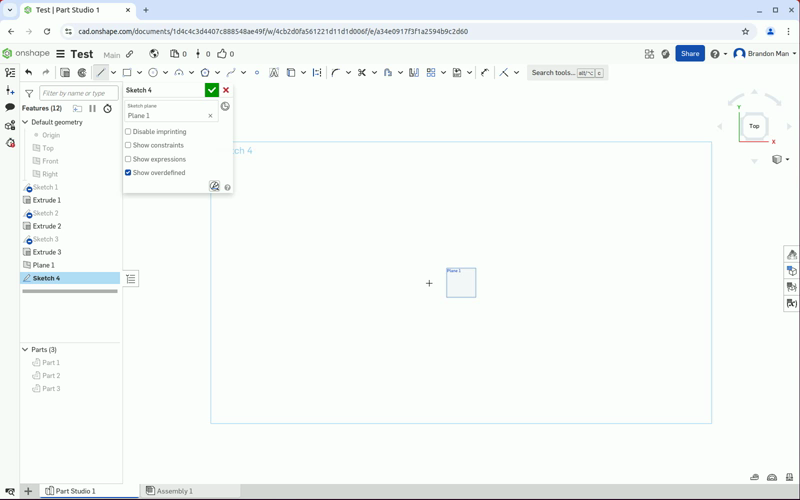
key_up(shift)
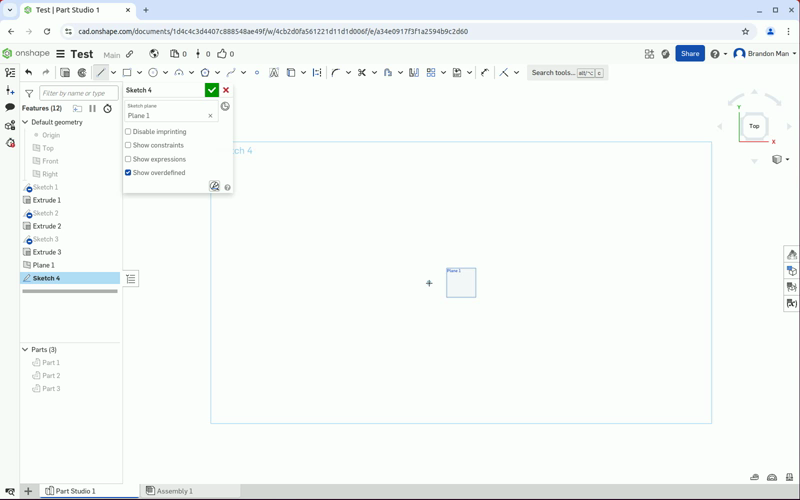
key_down(shift)
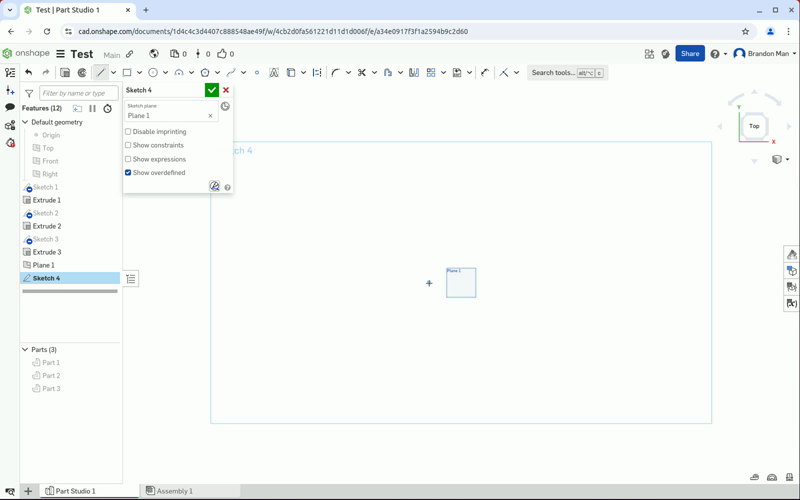
mouse_move(459, 282)
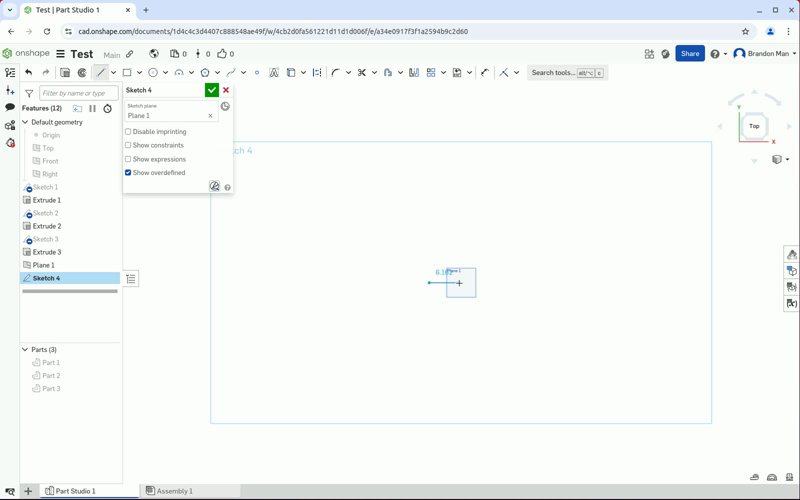
mouse_move(472, 282)
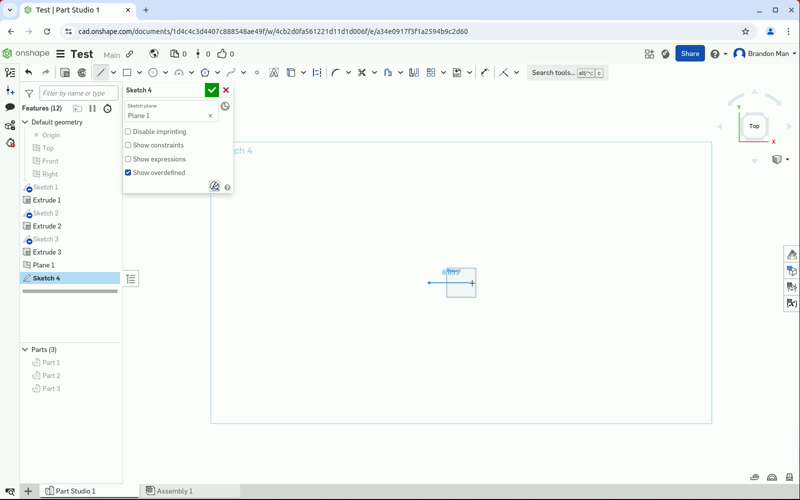
click(472, 282)
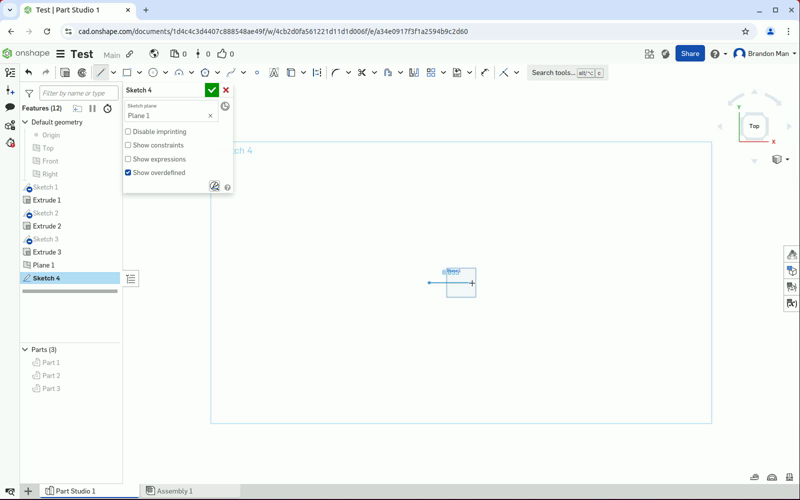
key_up(shift)
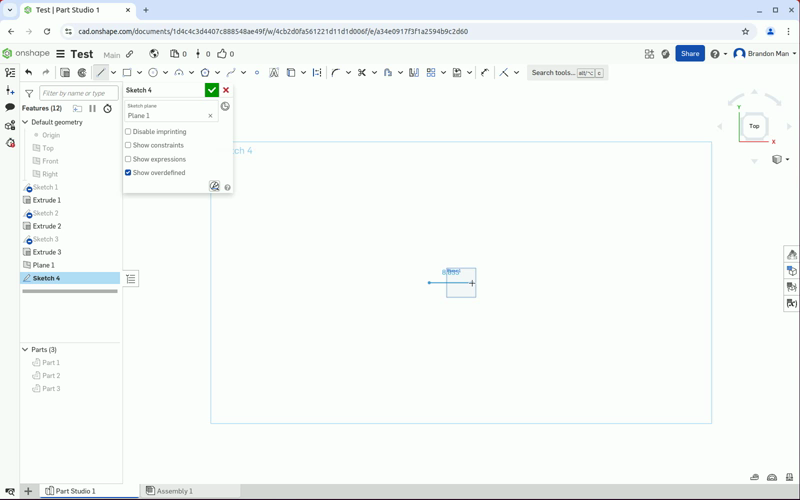
key_down(shift)
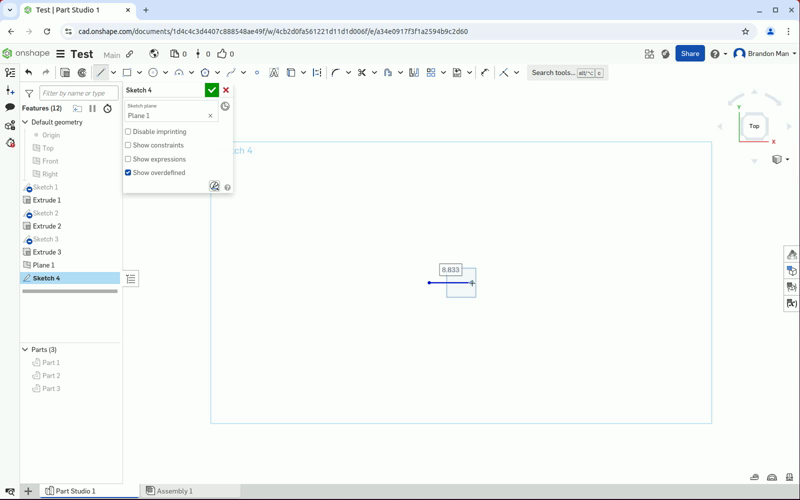
mouse_move(502, 282)
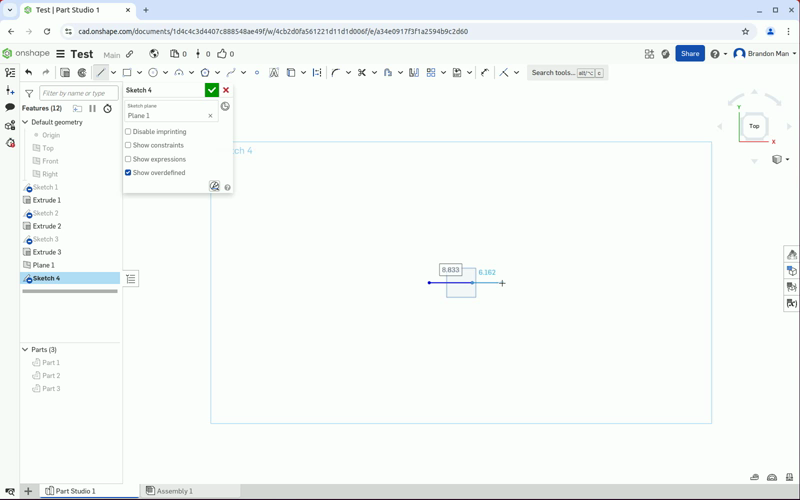
mouse_move(472, 272)
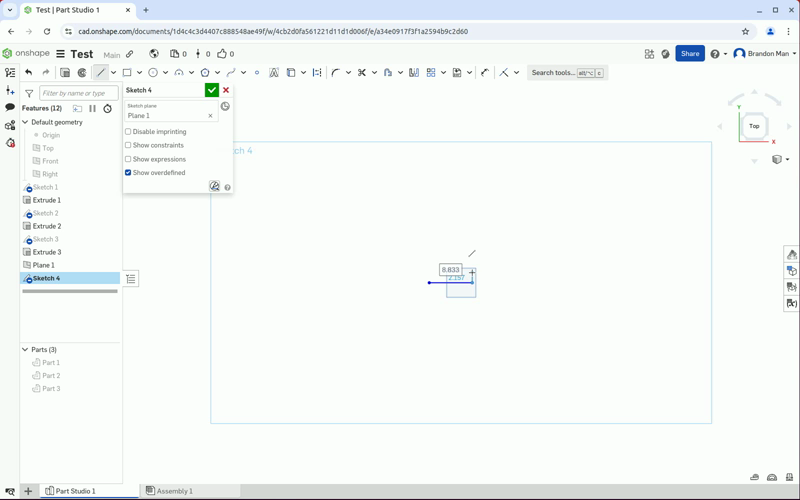
click(472, 272)
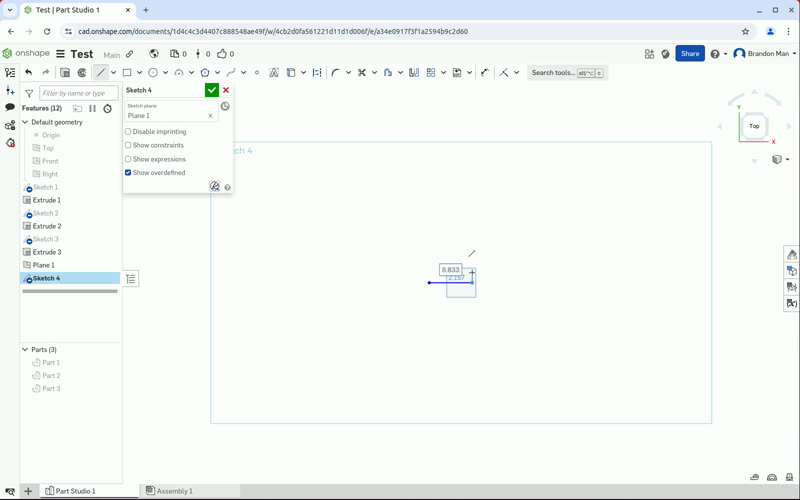
key_up(shift)
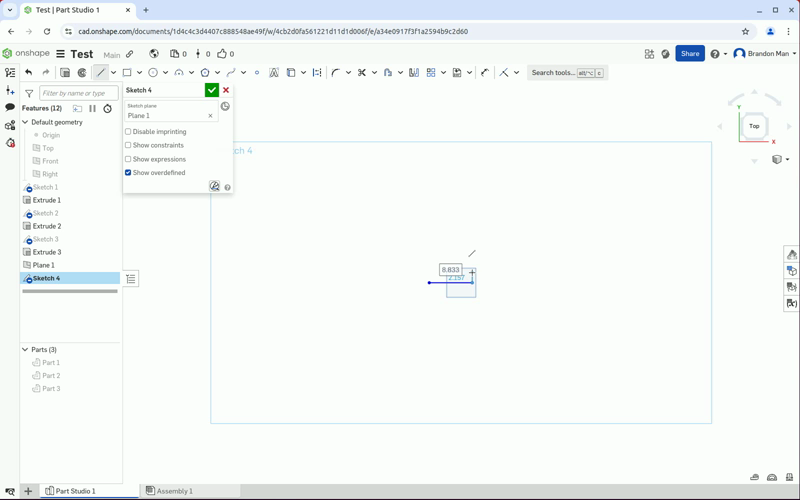
key_down(shift)
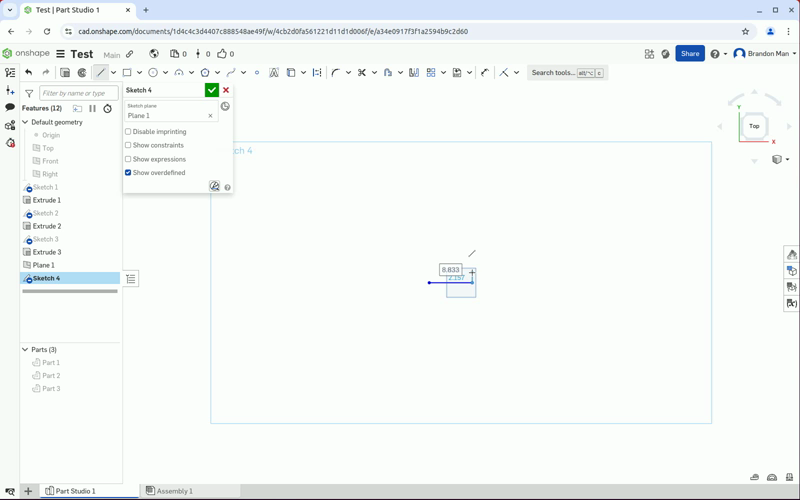
mouse_move(502, 272)
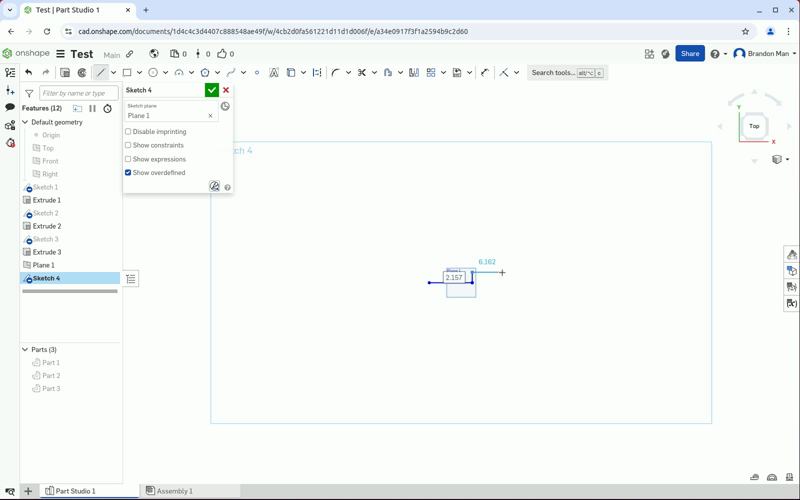
mouse_move(429, 272)
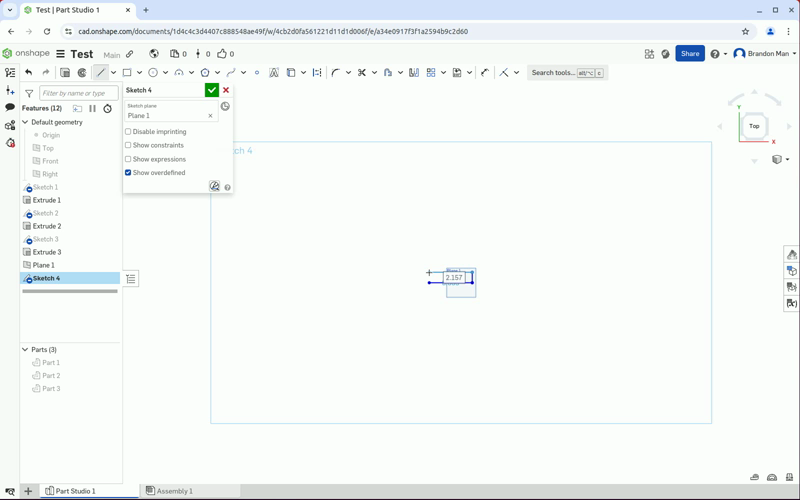
click(429, 272)
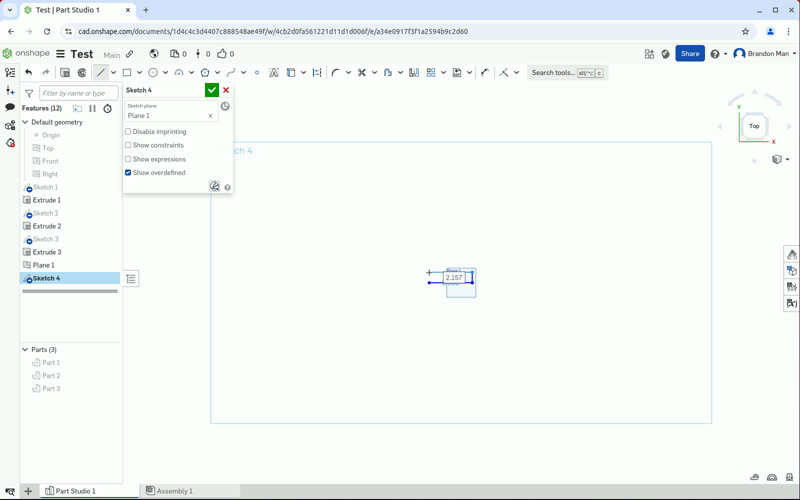
key_up(shift)
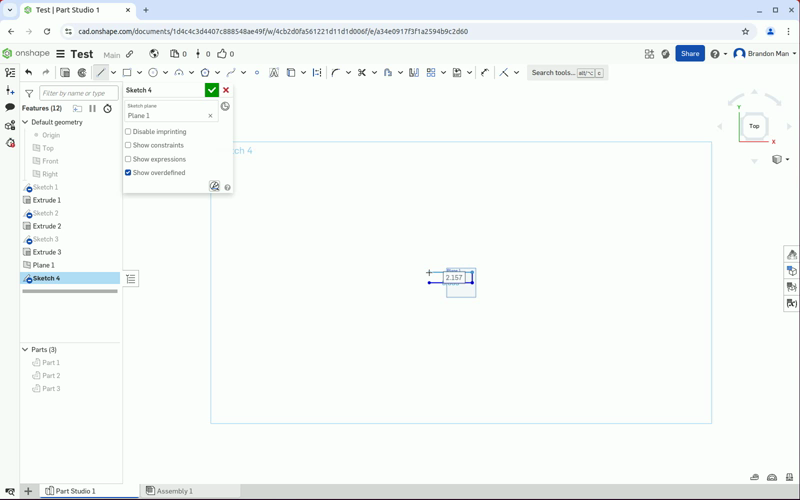
mouse_move(459, 272)
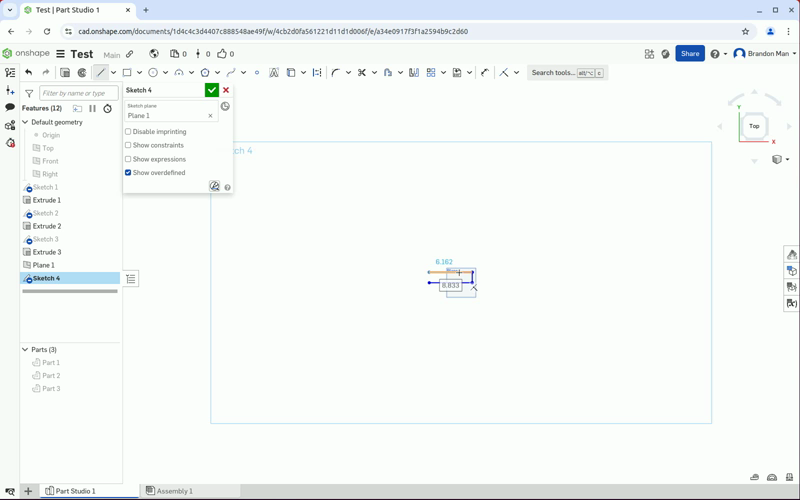
key_down(shift)
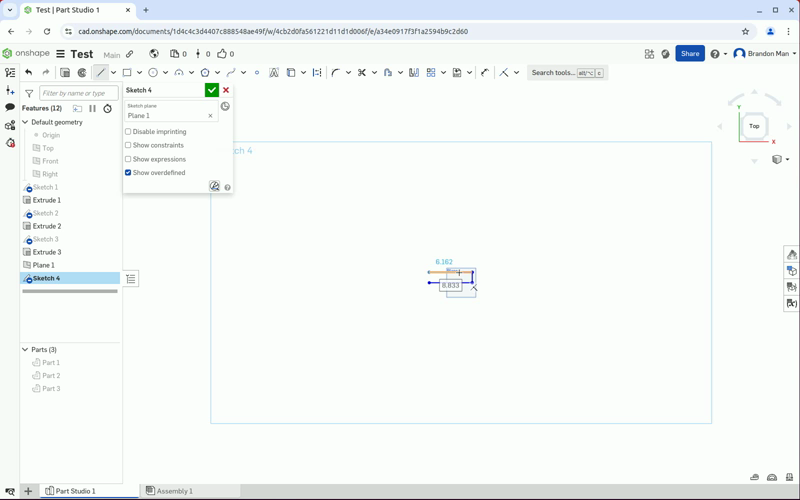
mouse_move(429, 282)
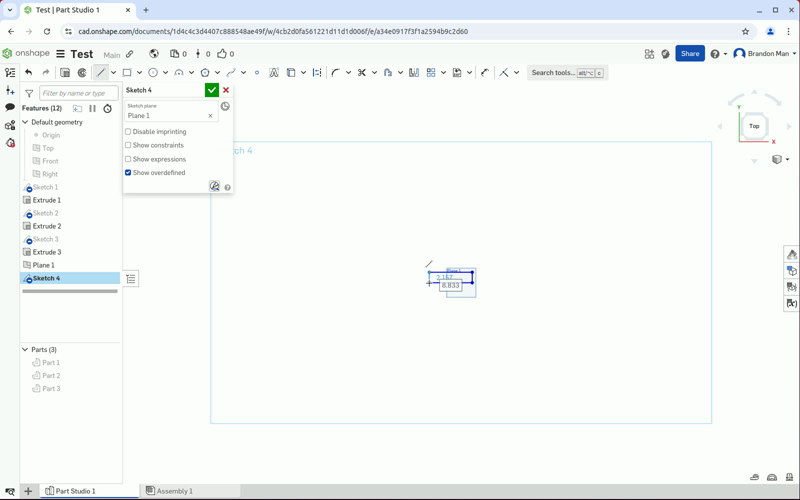
key_up(shift)
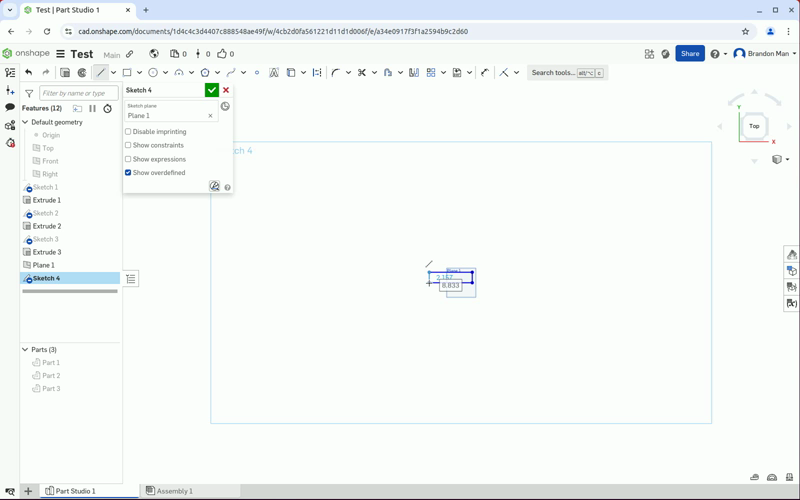
click(429, 282)
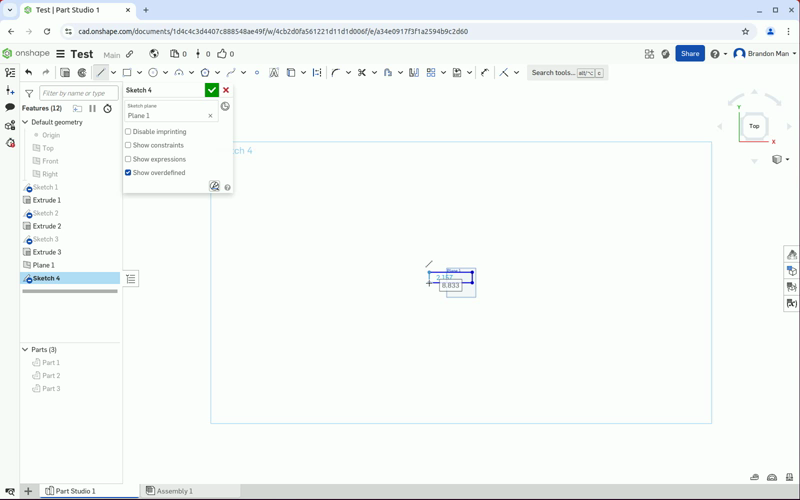
key(esc)
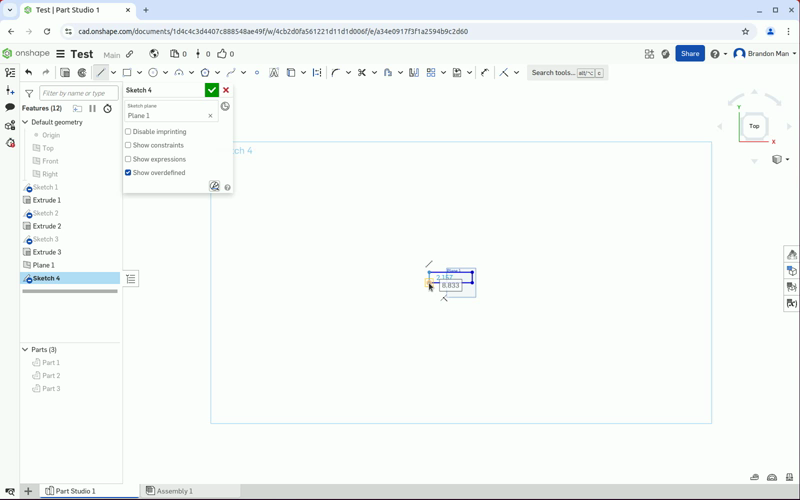
mouse_move(430, 278)
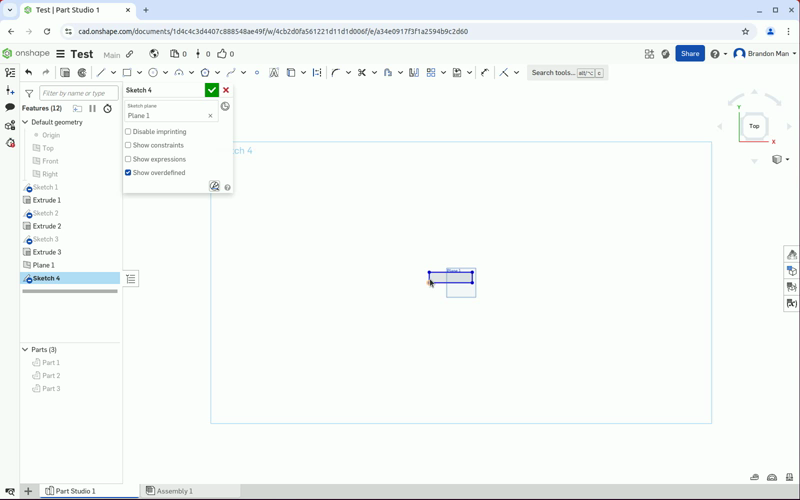
scroll(6)
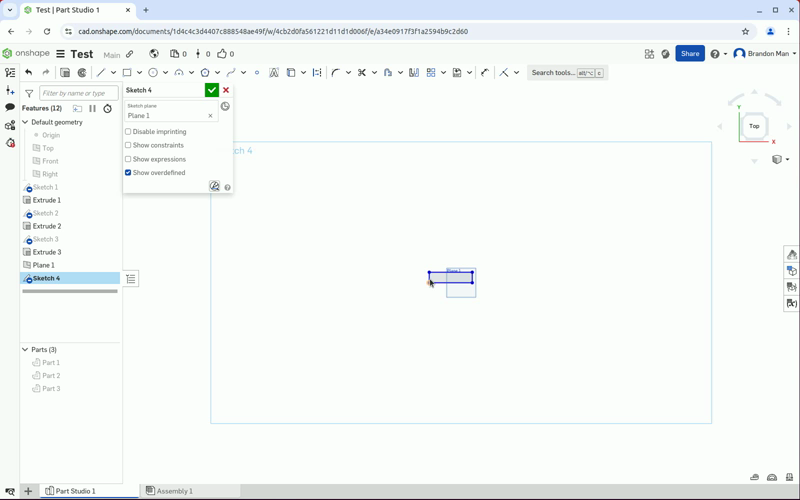
scroll(6)
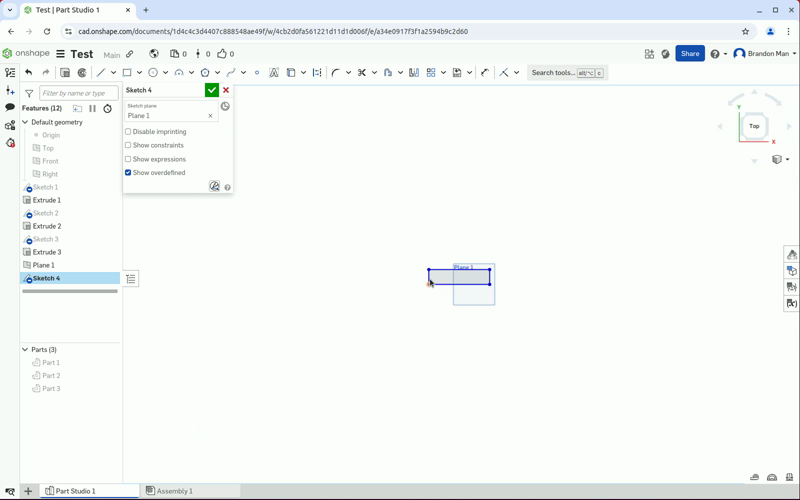
scroll(6)
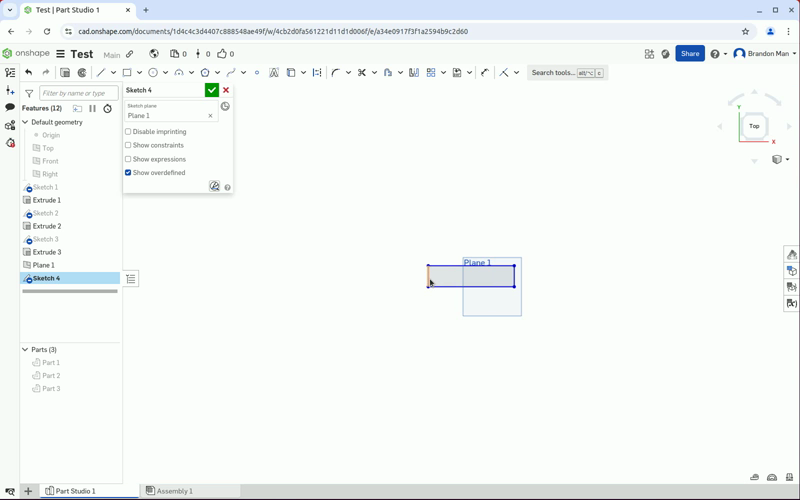
scroll(6)
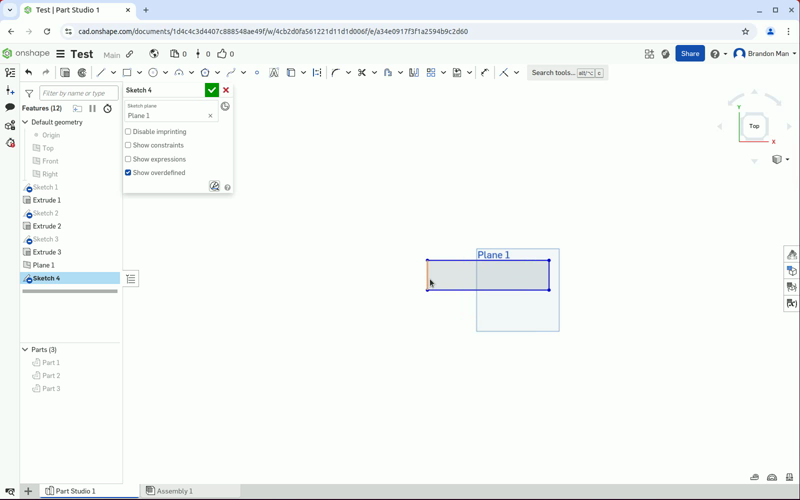
scroll(6)
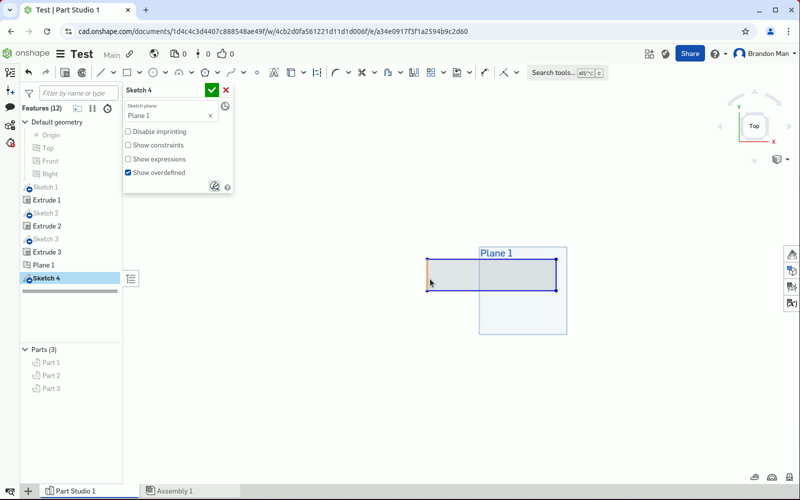
scroll(6)
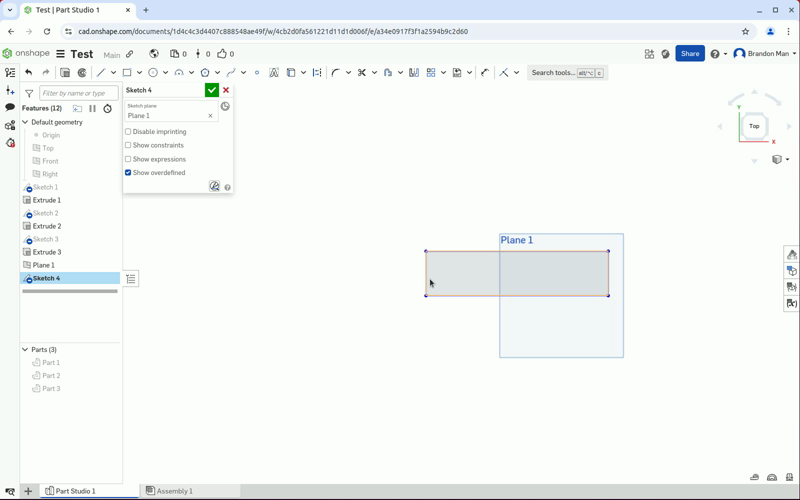
scroll(6)
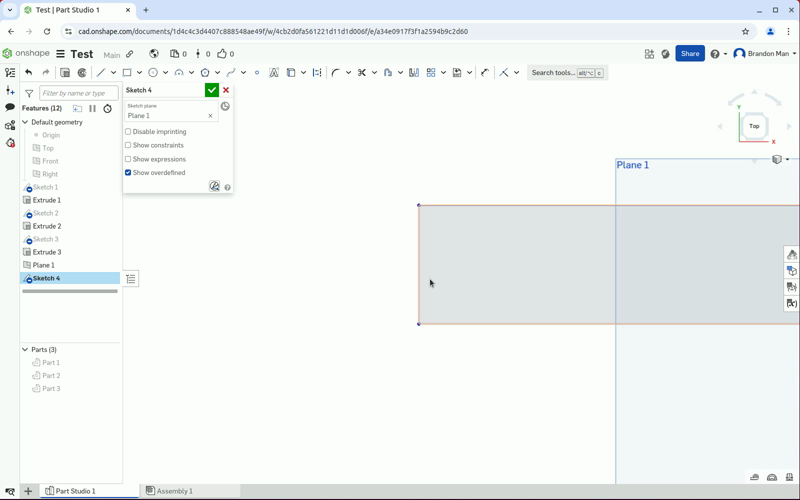
click(430, 278)
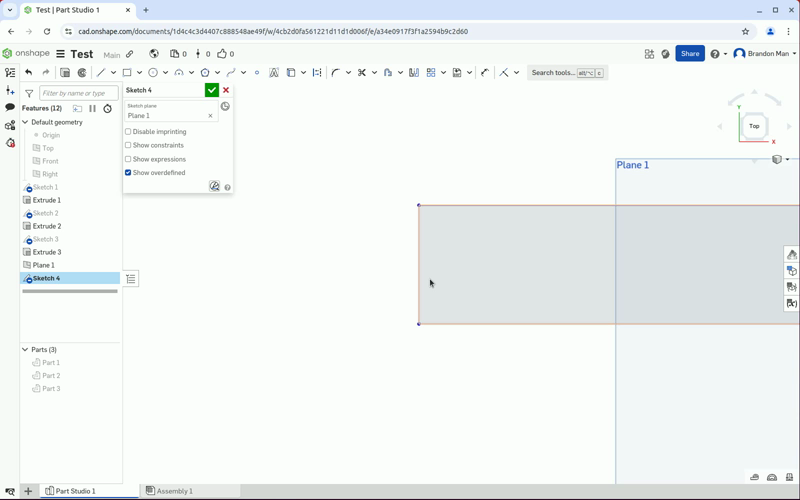
scroll(-6)
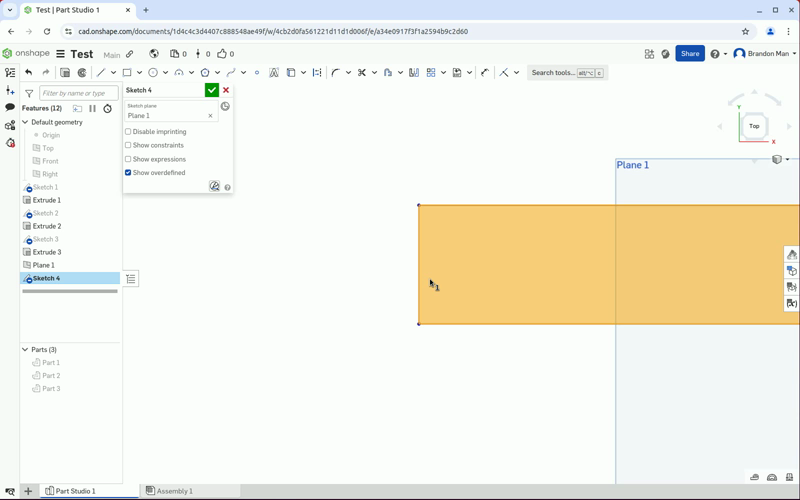
scroll(-6)
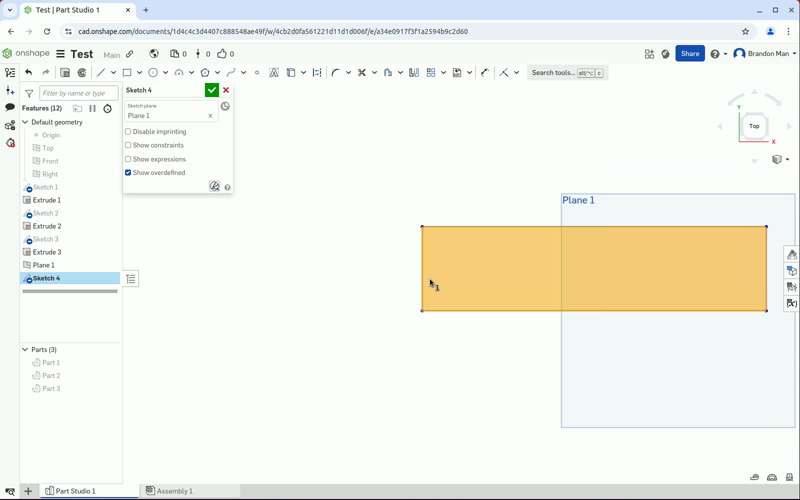
scroll(-6)
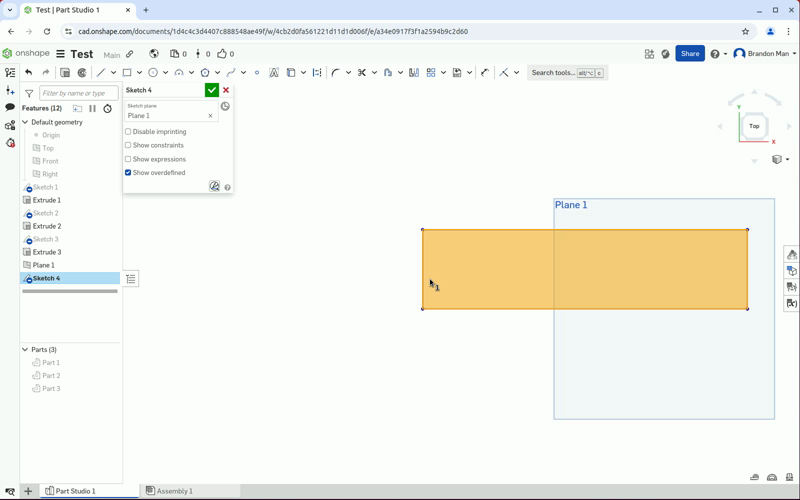
scroll(-6)
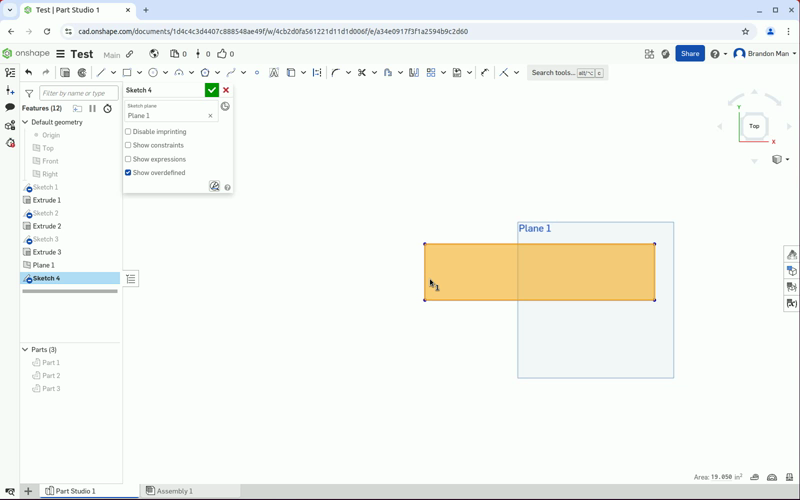
scroll(-6)
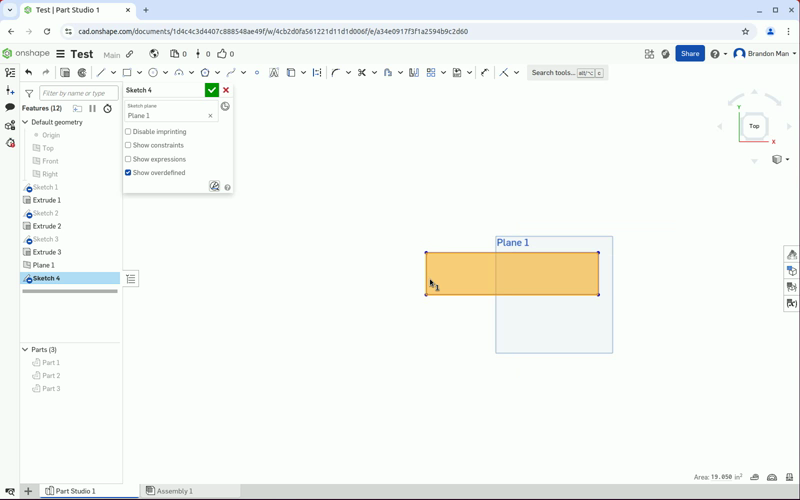
scroll(-6)
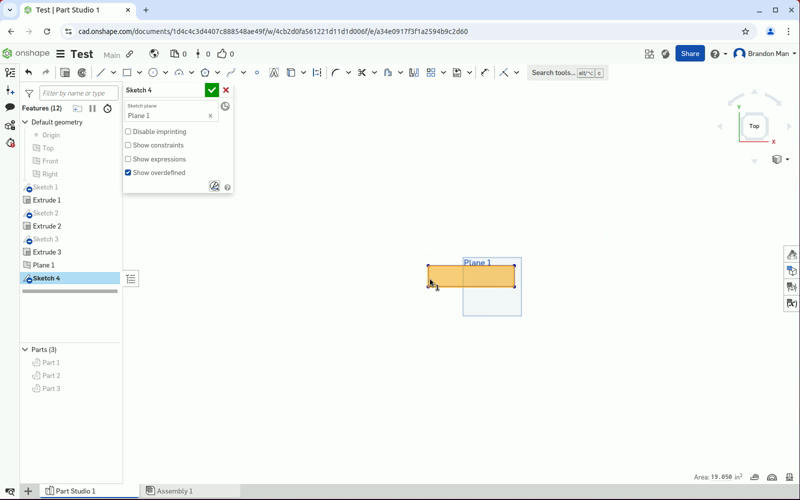
scroll(-6)
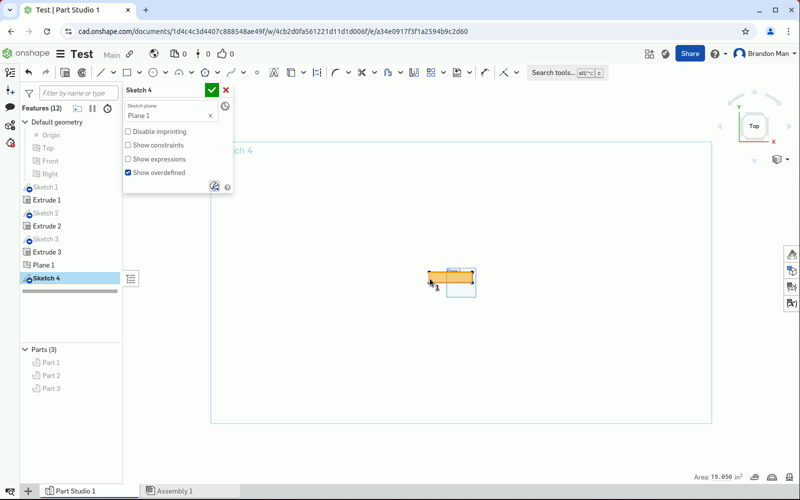
mouse_move(73, 352)
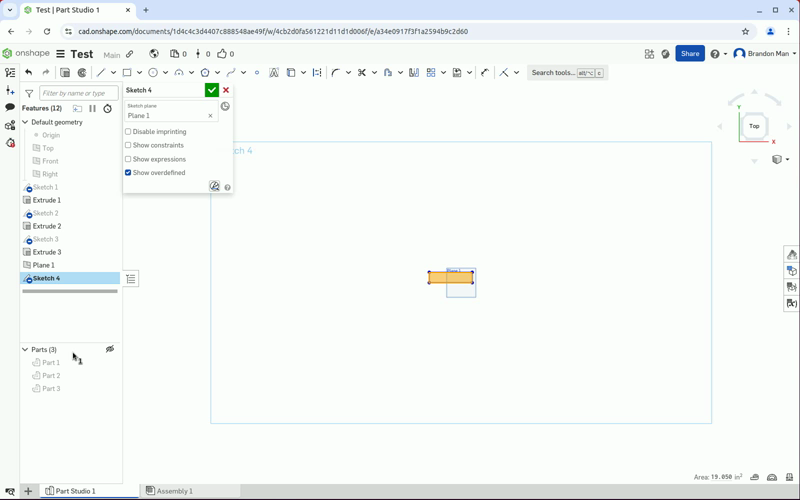
key(shift+y)
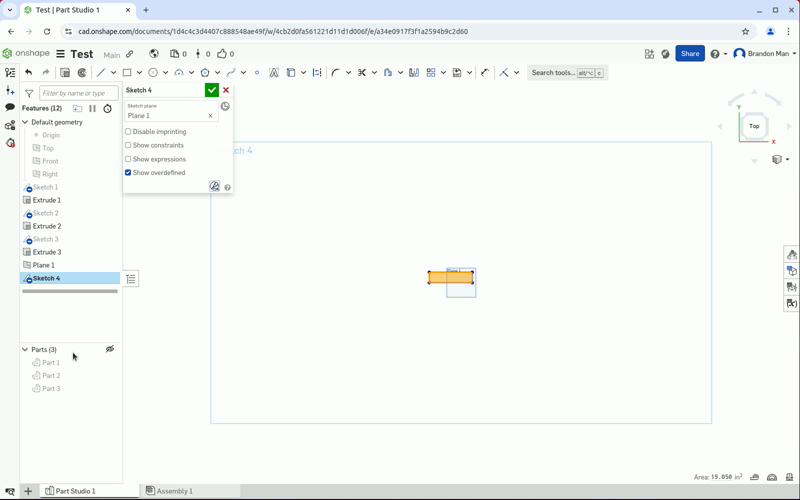
key(shift+e)
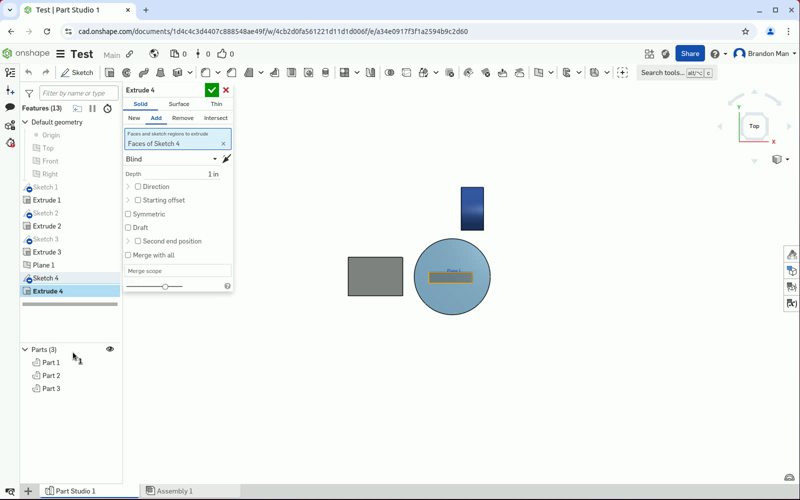
mouse_move(143, 106)
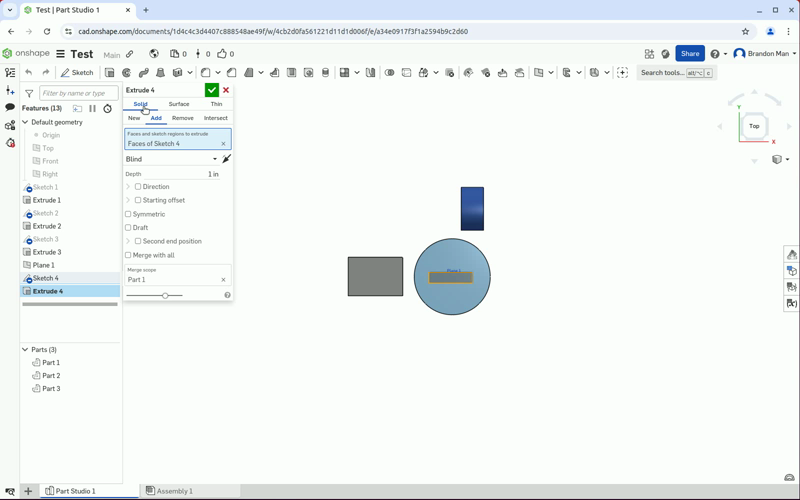
click(143, 106)
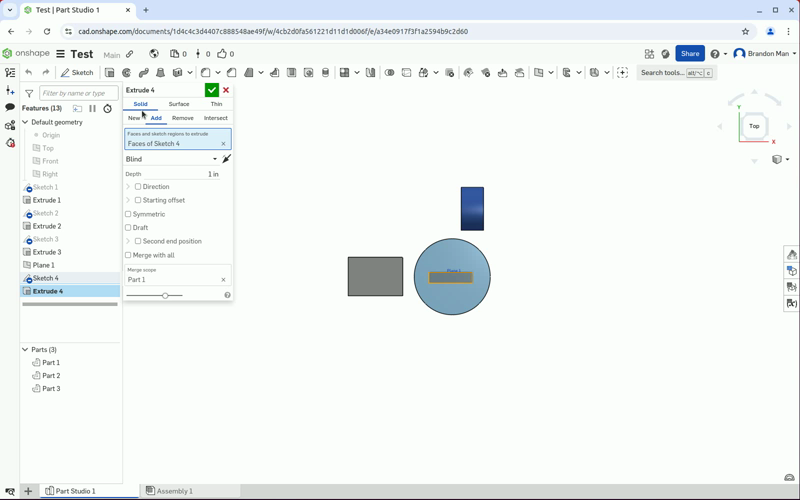
mouse_move(137, 120)
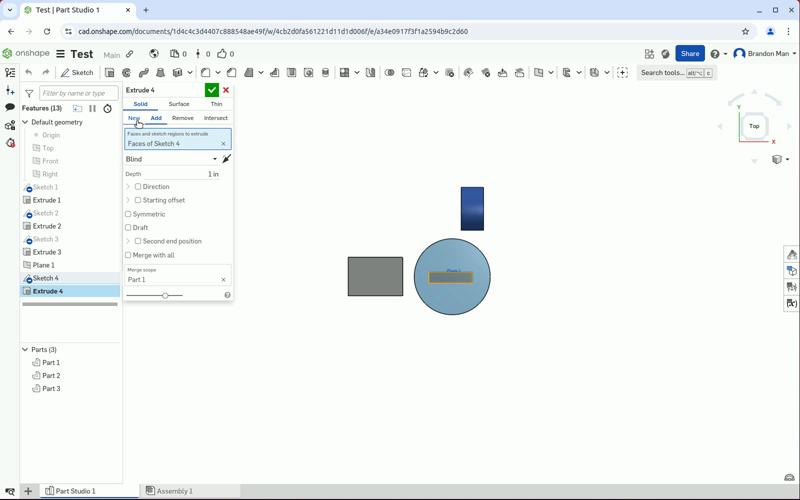
click(137, 120)
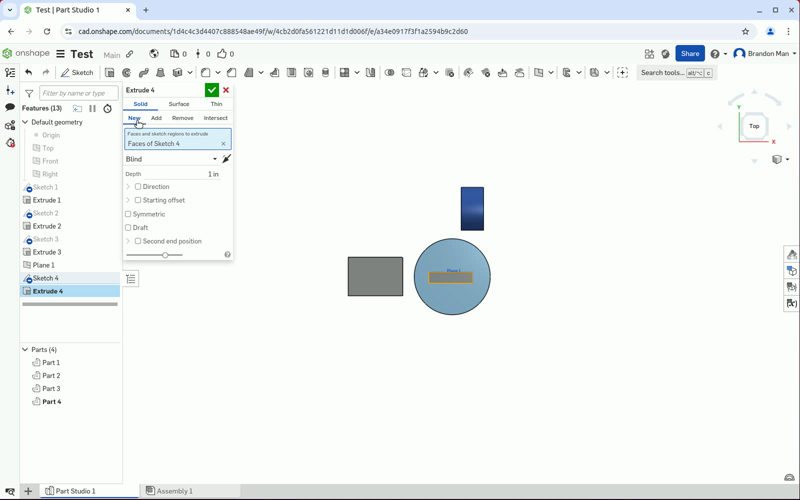
key(tab, 4)
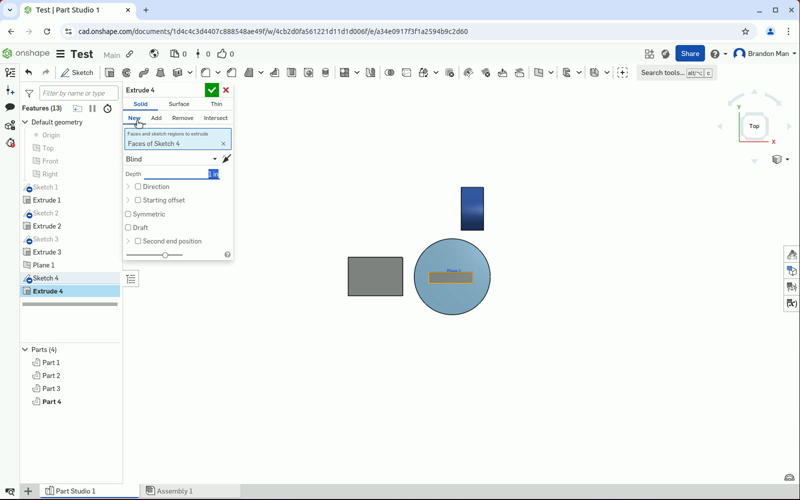
text(4.574)
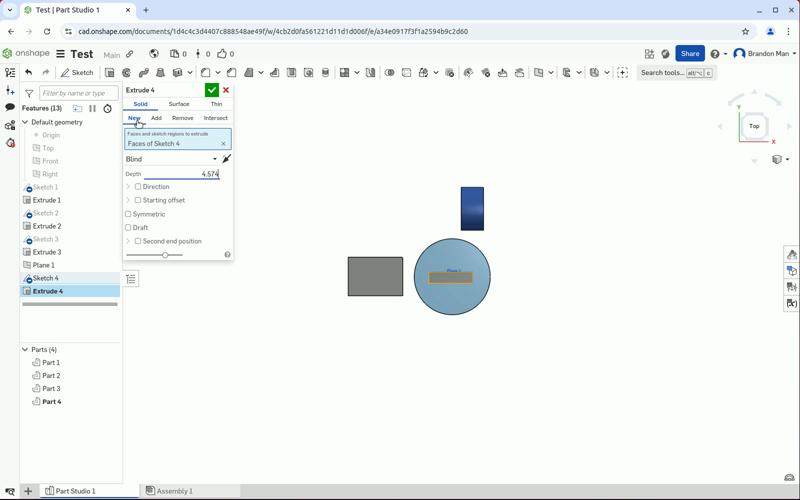
key(enter)
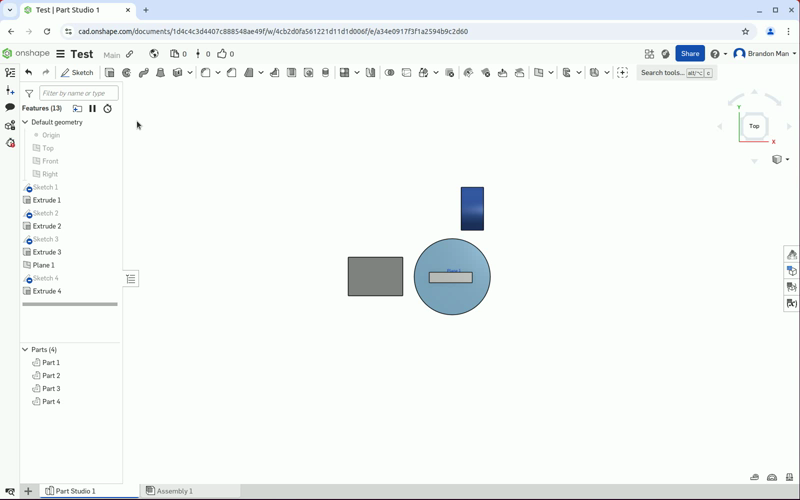
key(shift+h)
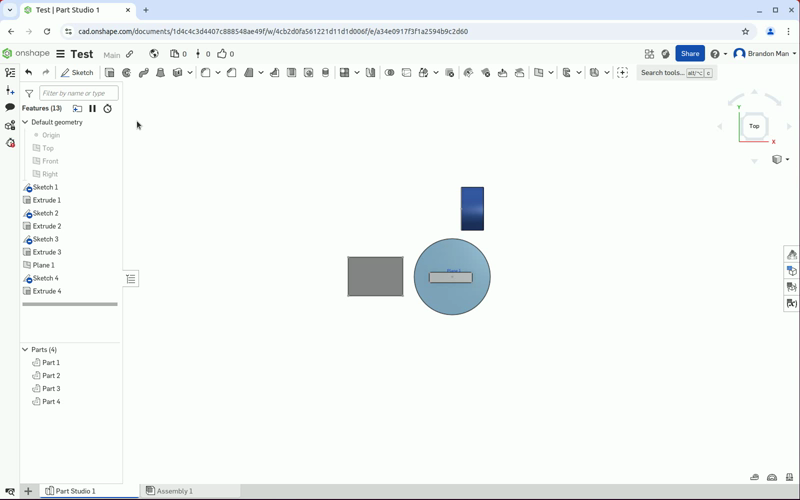
key(shift+h)
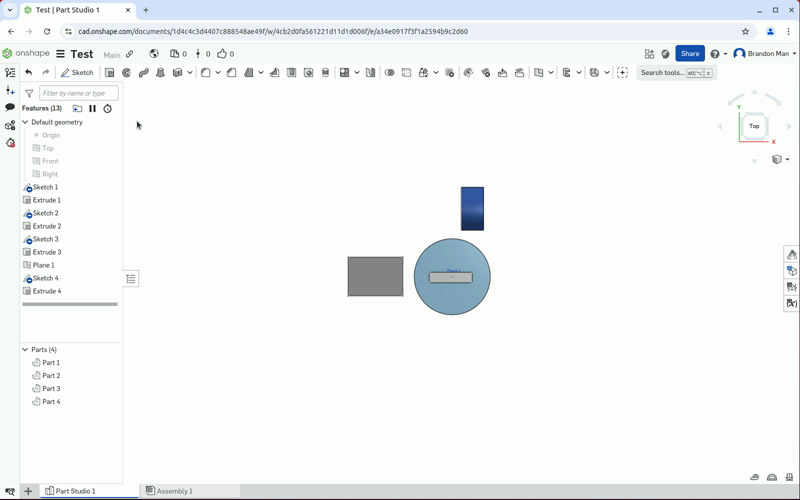
key(shift+7)
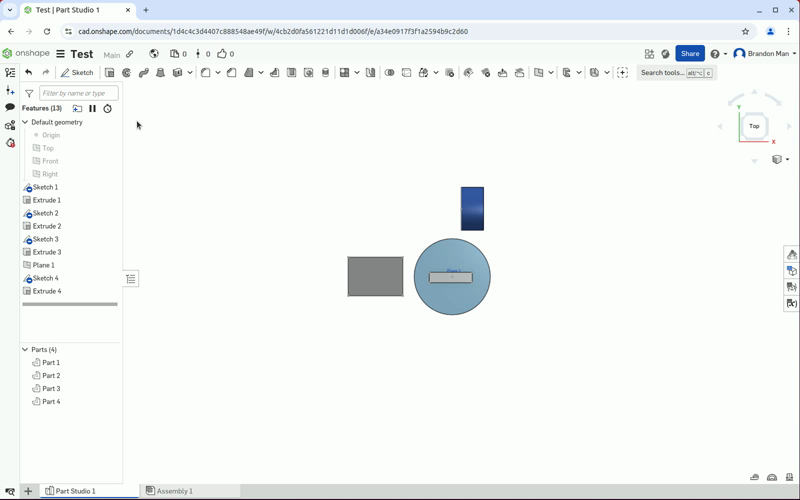
key(up, 3)
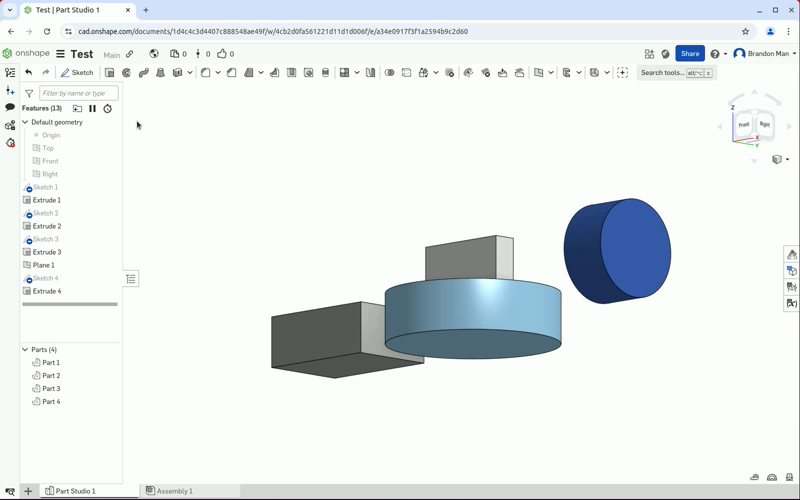
key(left, 3)
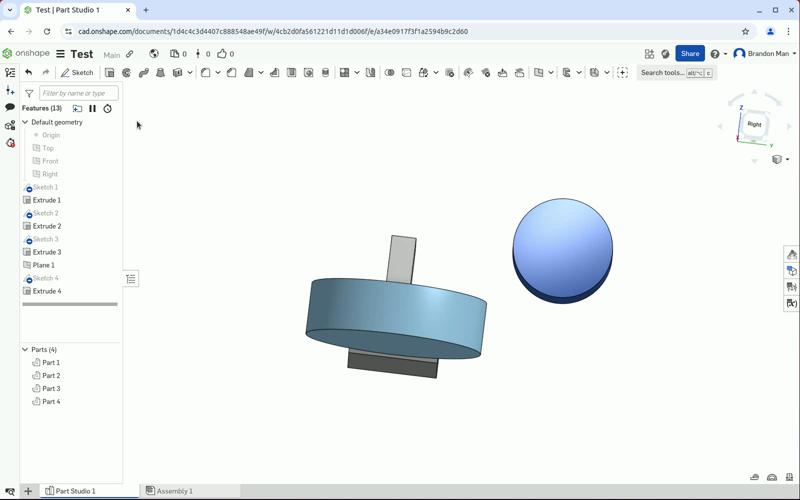
key(right, 3)
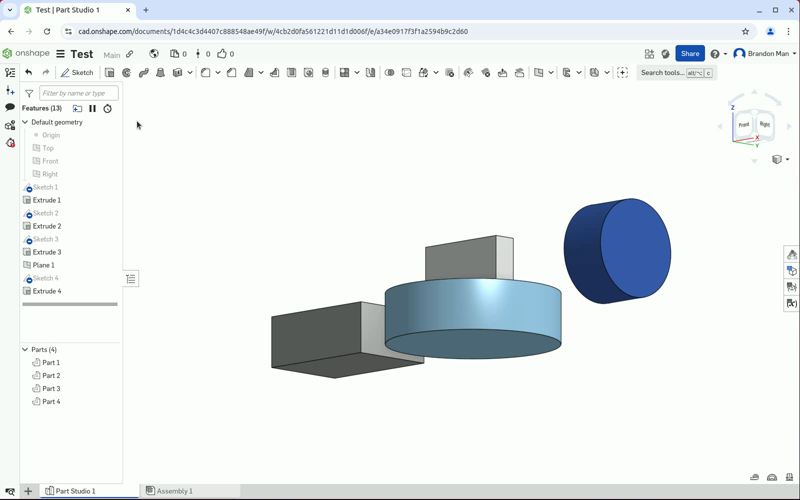
key(down, 3)
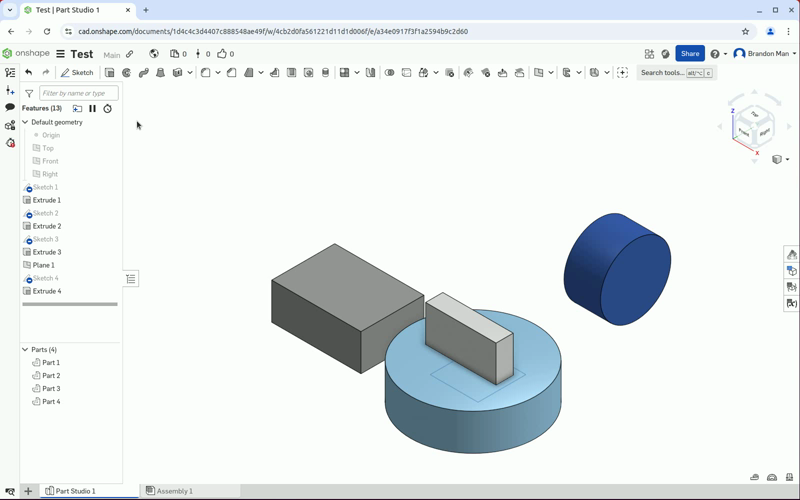
mouse_move(73, 189)
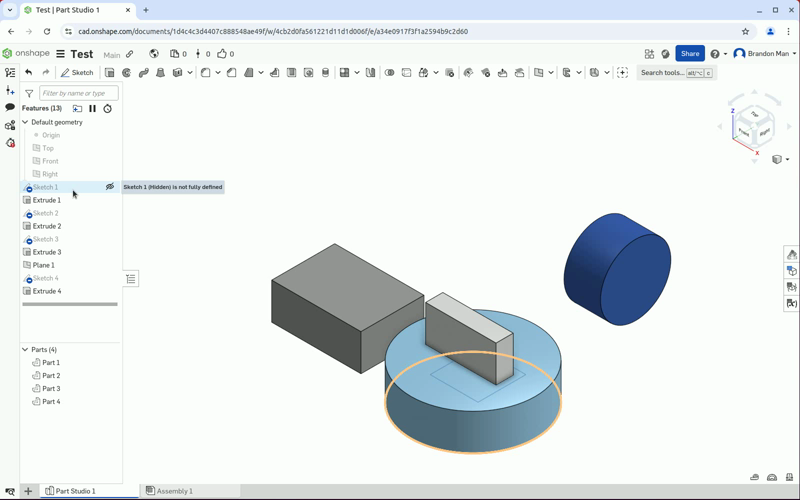
click(73, 189)